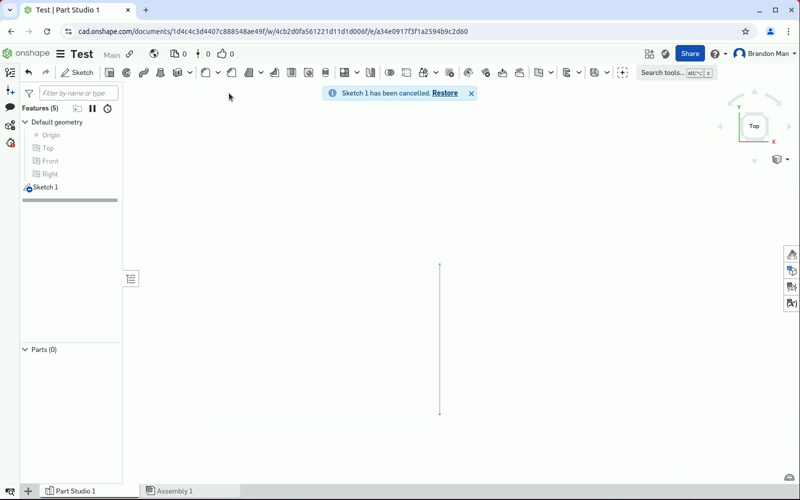
key(shift+h)
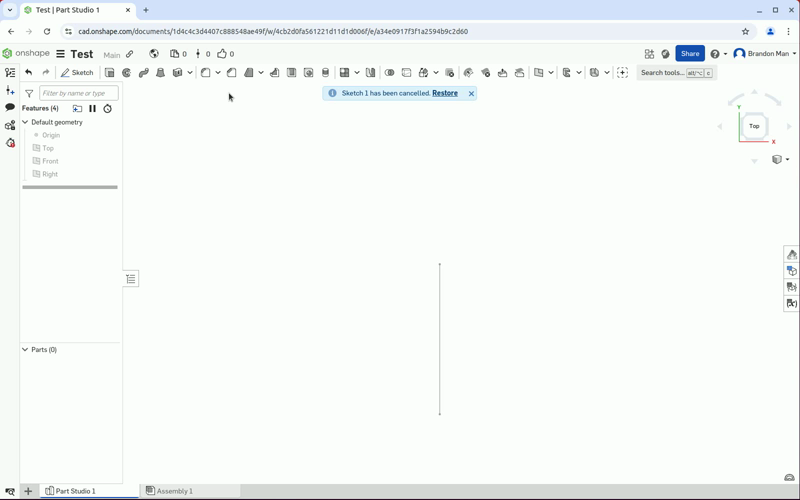
key(shift+s)
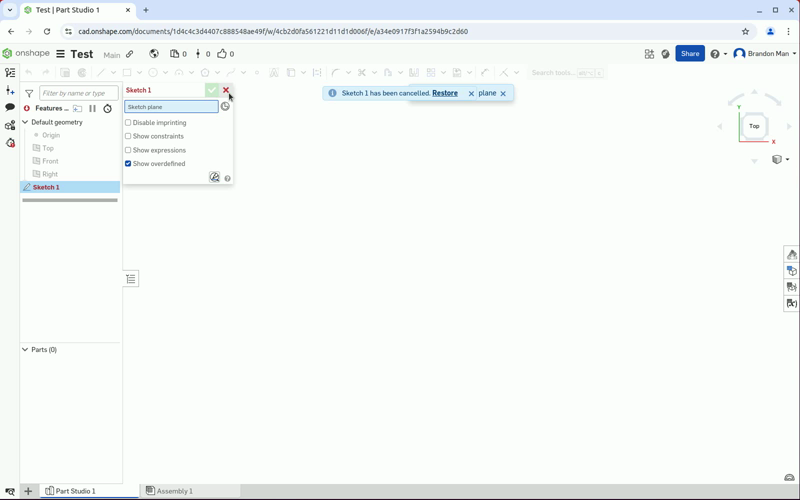
mouse_move(73, 150)
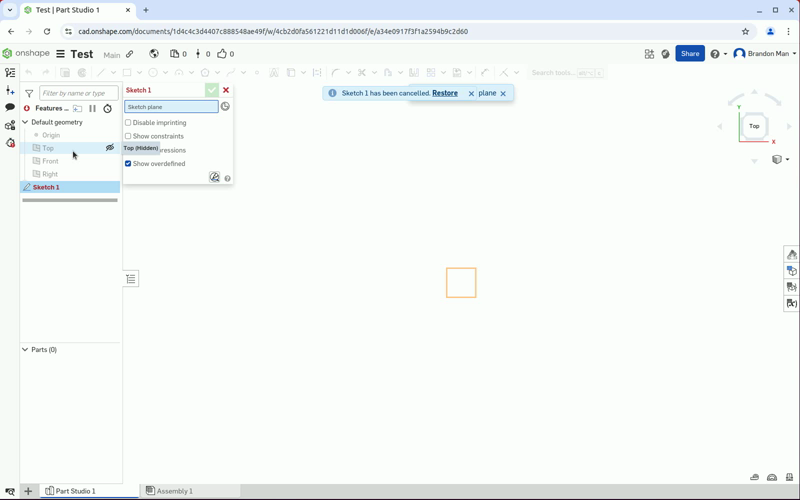
click(73, 150)
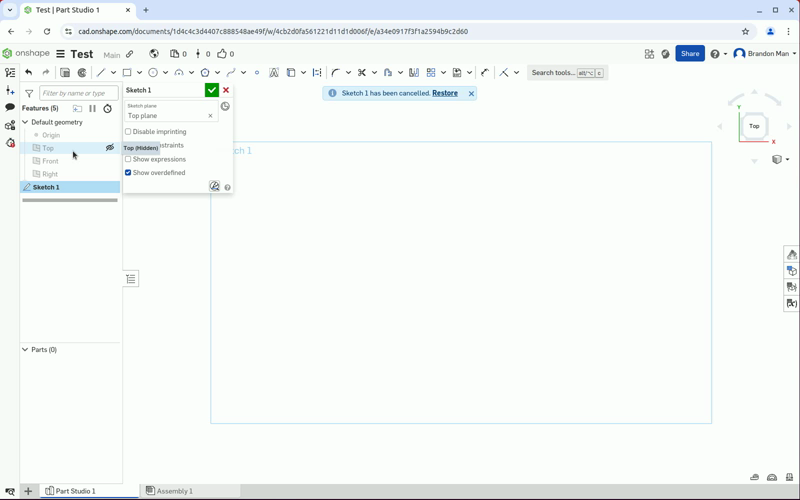
mouse_move(73, 352)
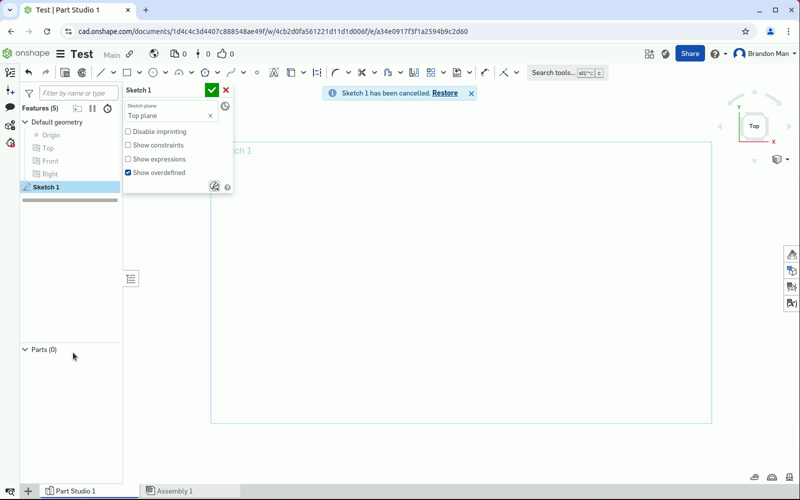
key(y)
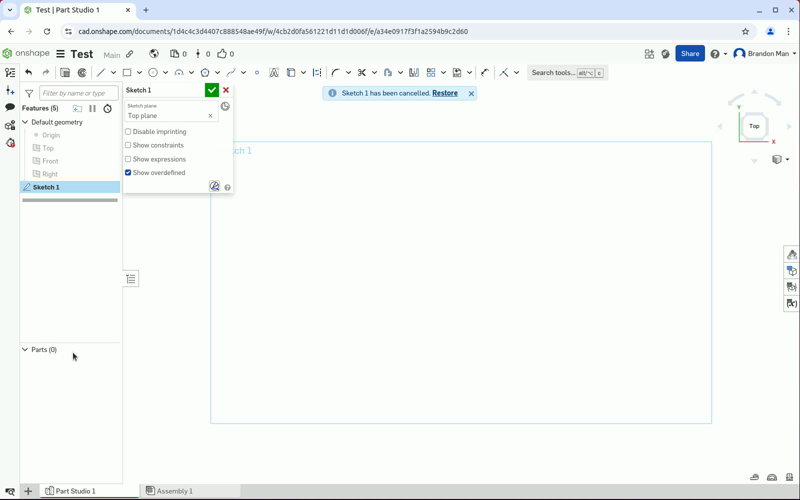
key(l)
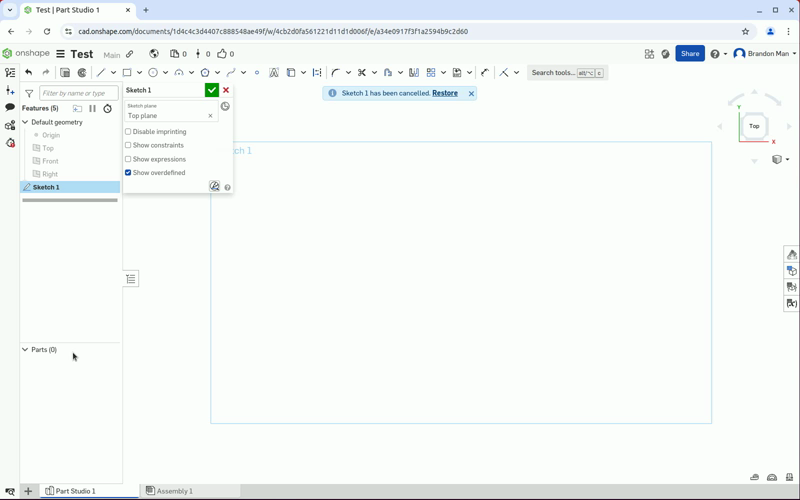
key_down(shift)
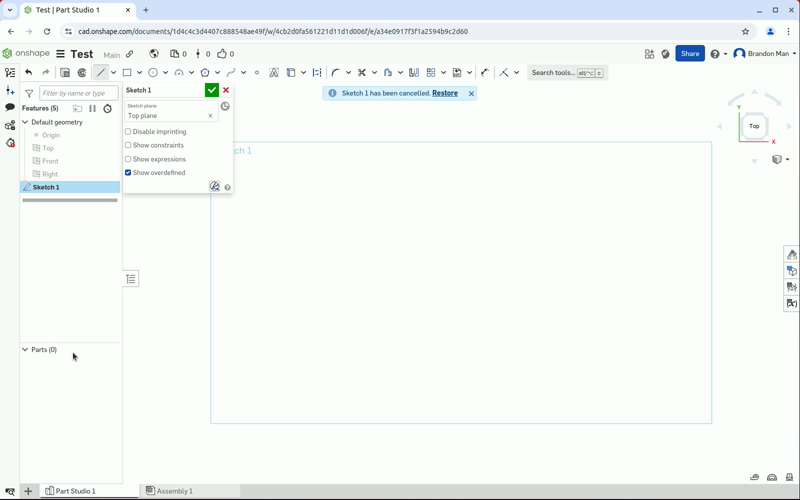
mouse_move(348, 353)
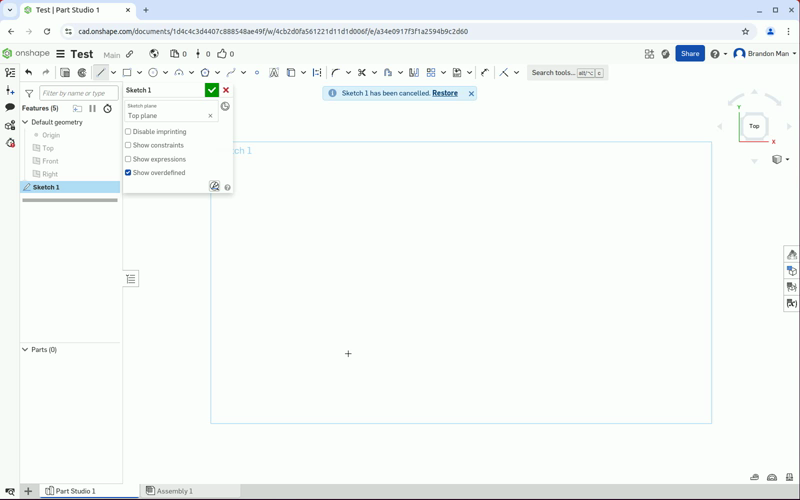
click(348, 353)
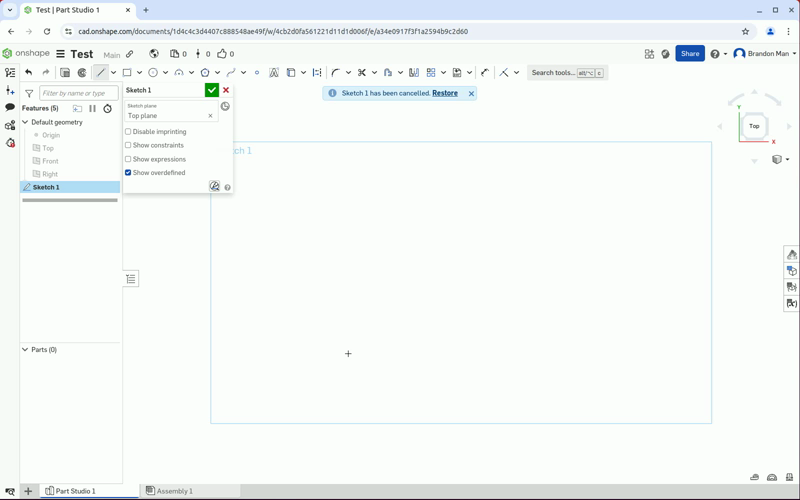
key_up(shift)
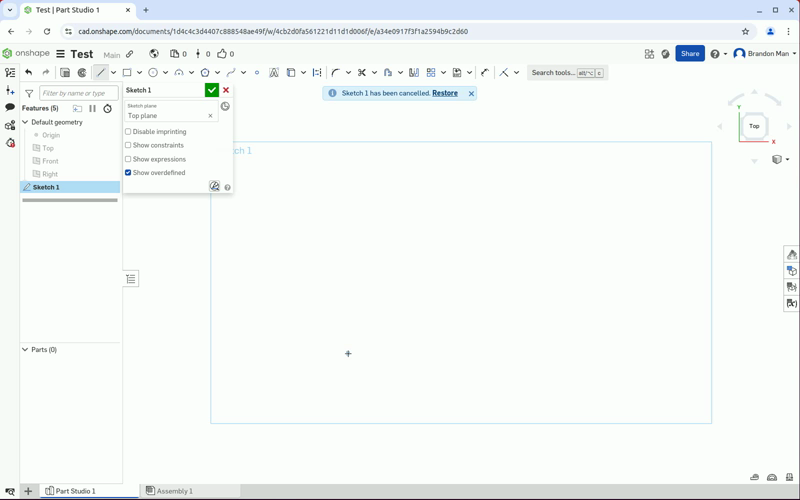
key_down(shift)
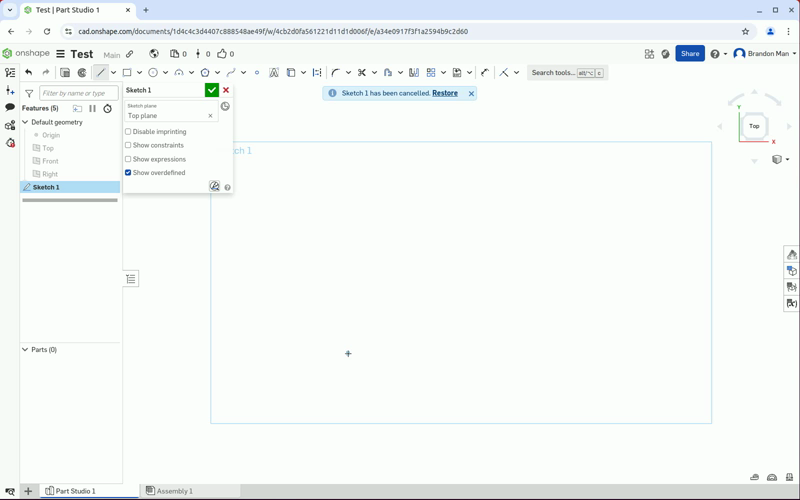
mouse_move(572, 353)
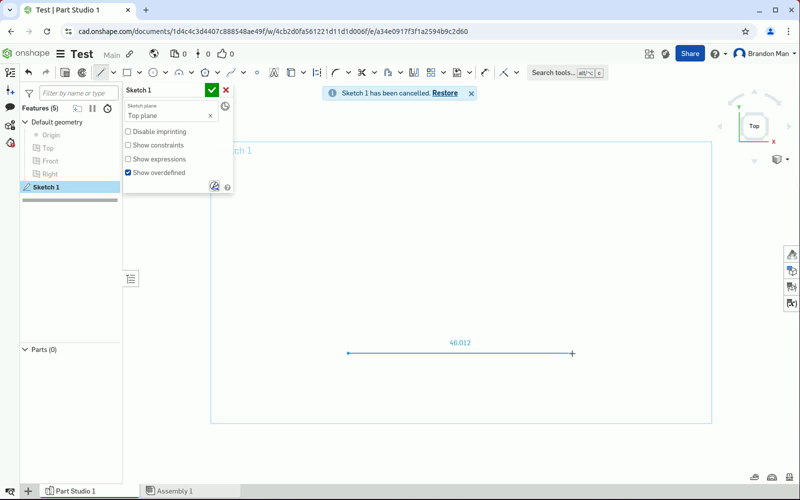
click(572, 353)
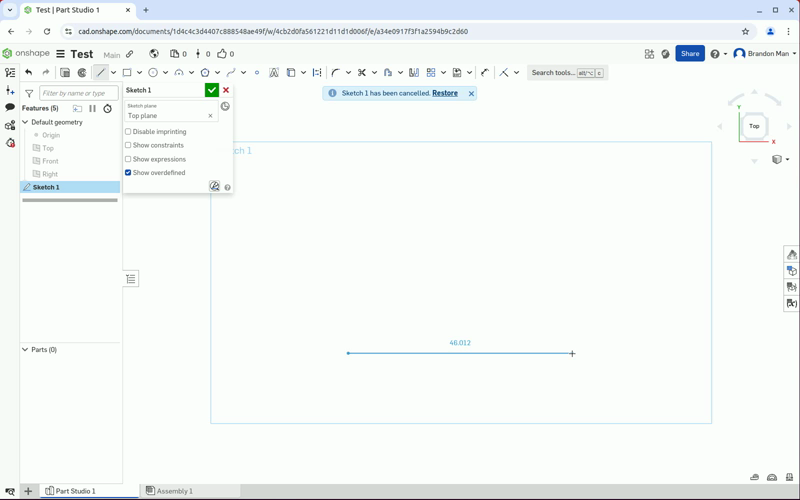
key_up(shift)
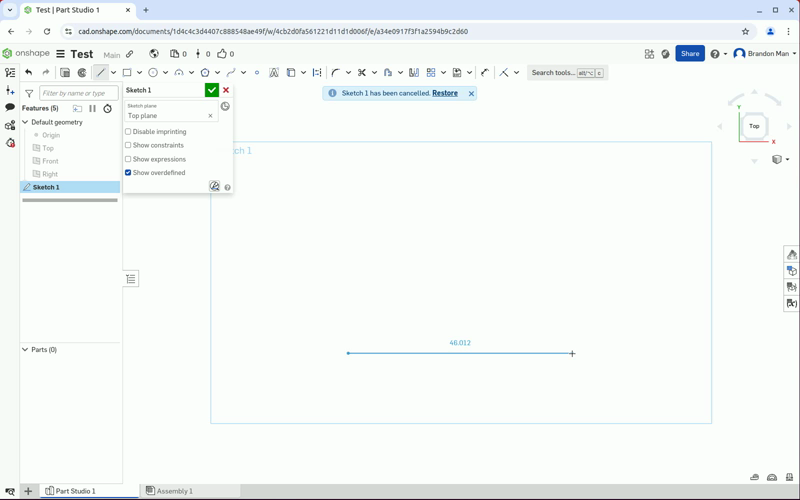
key_down(shift)
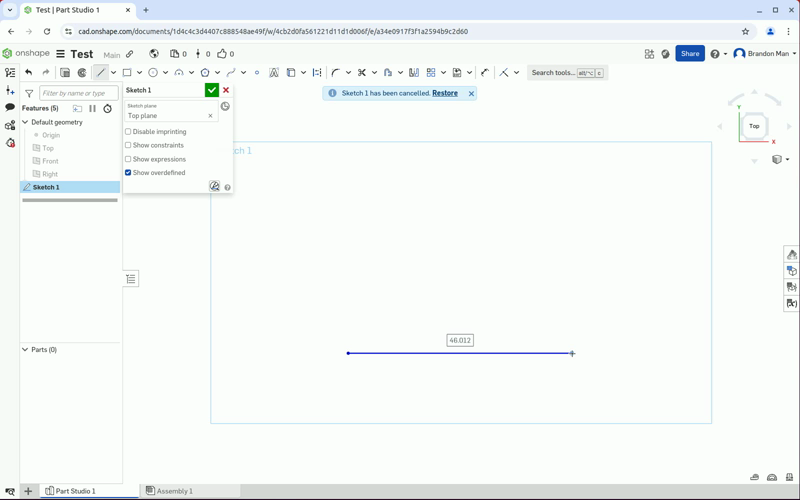
mouse_move(572, 214)
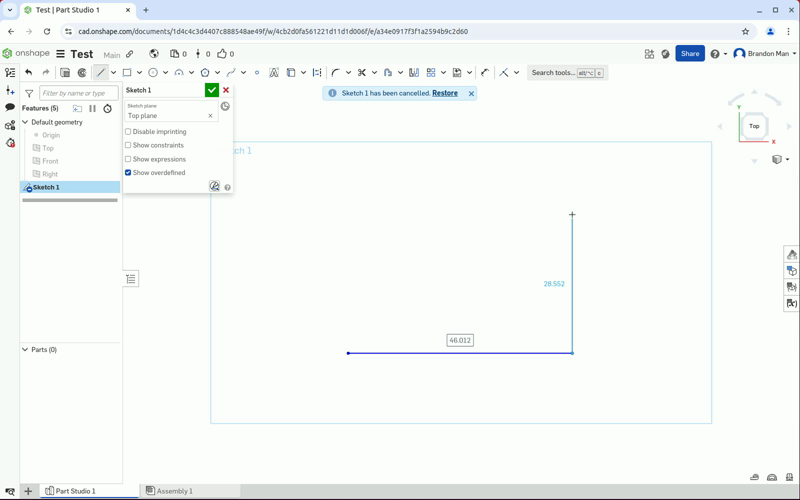
click(572, 214)
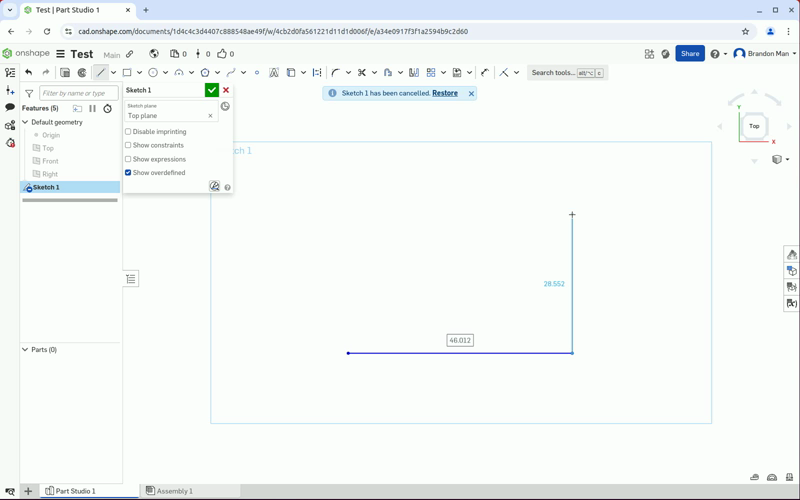
key_up(shift)
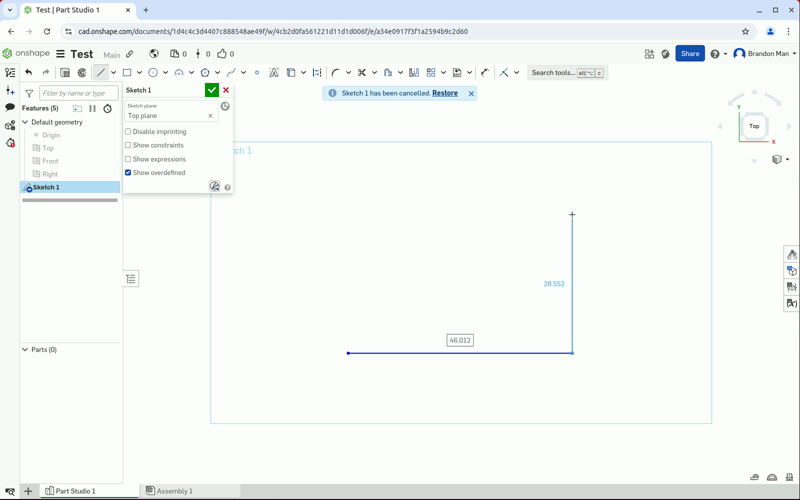
key_down(shift)
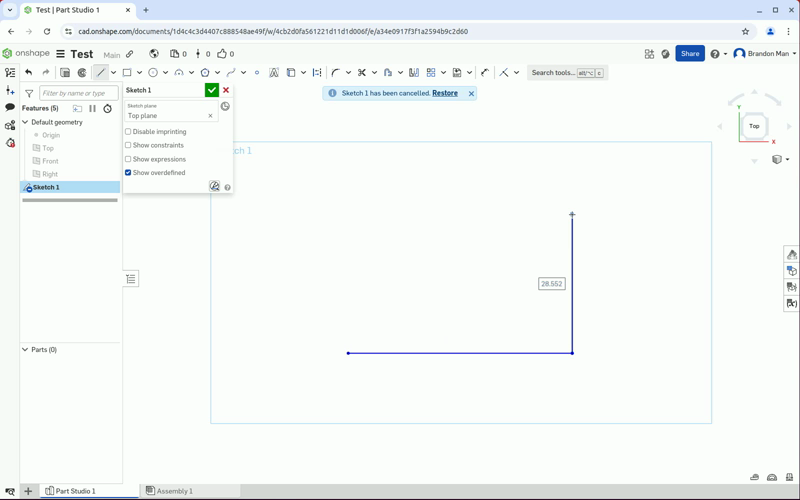
mouse_move(348, 214)
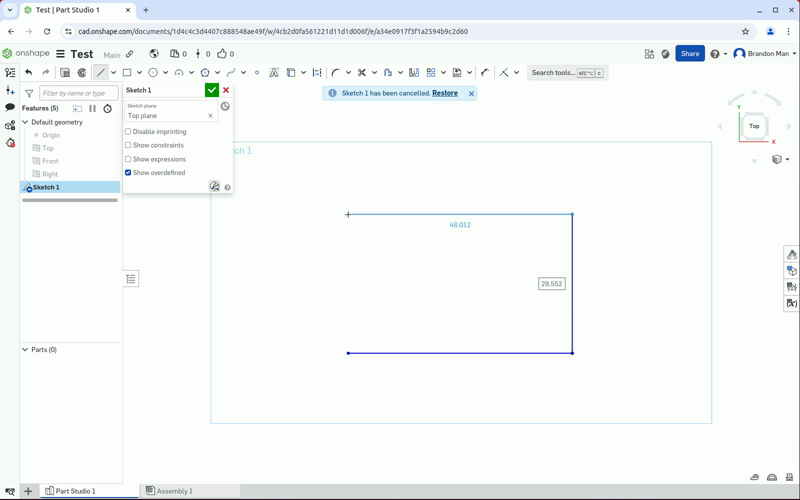
click(348, 214)
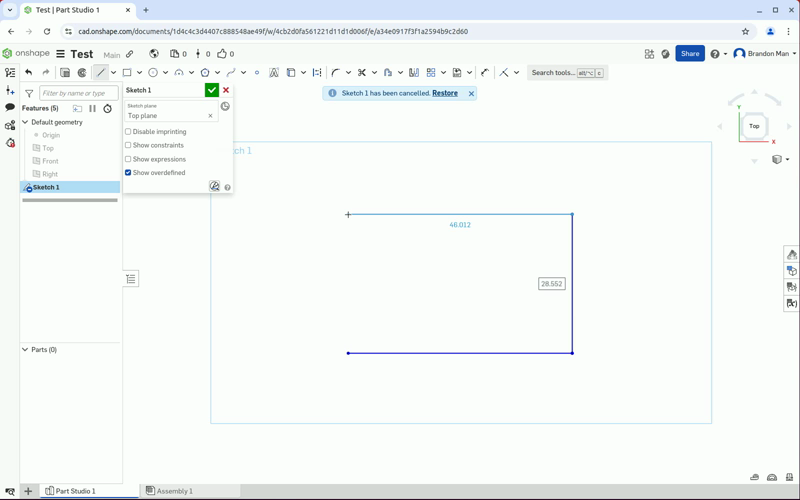
key_up(shift)
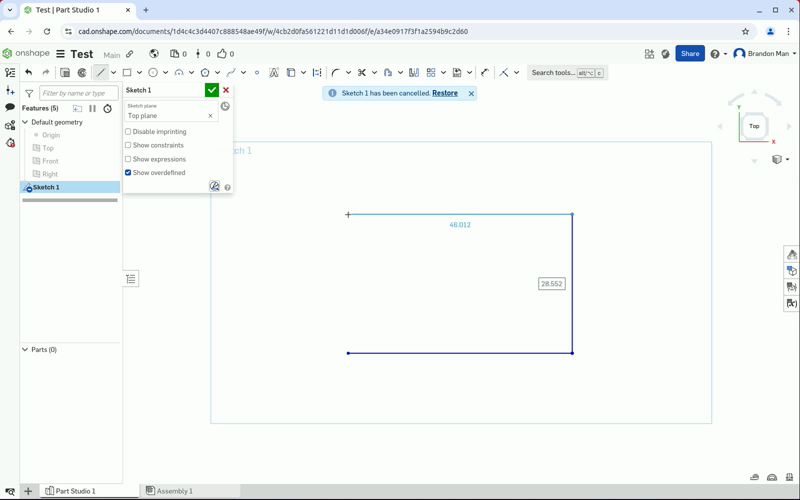
key_down(shift)
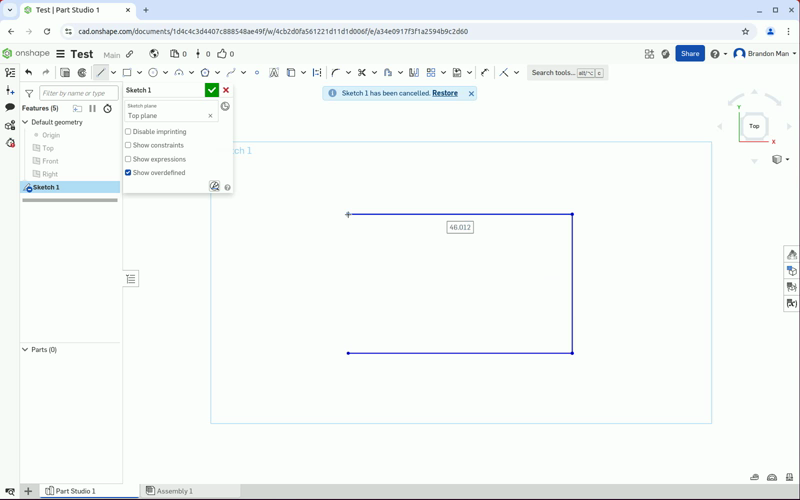
mouse_move(348, 353)
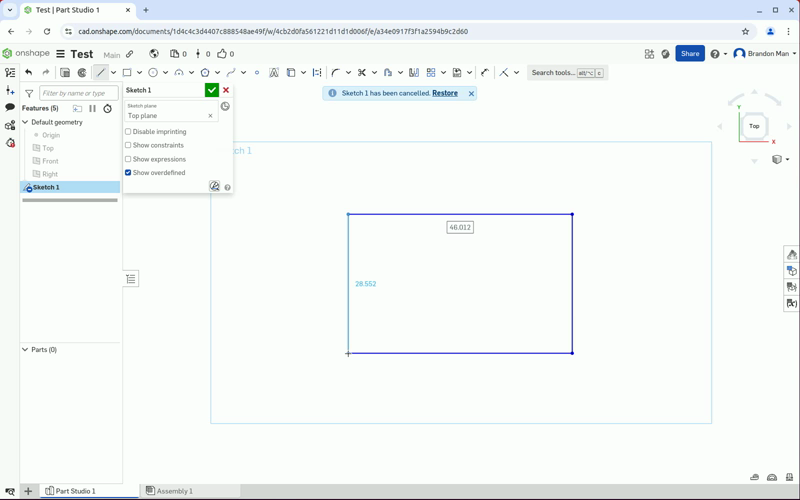
key_up(shift)
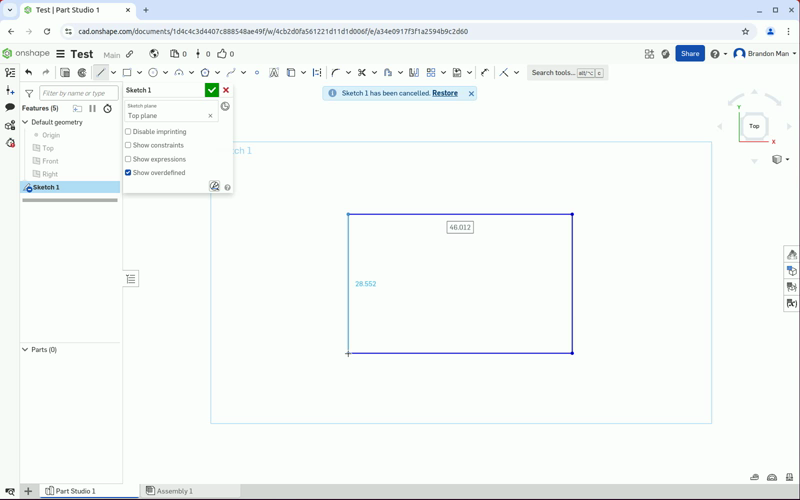
click(348, 353)
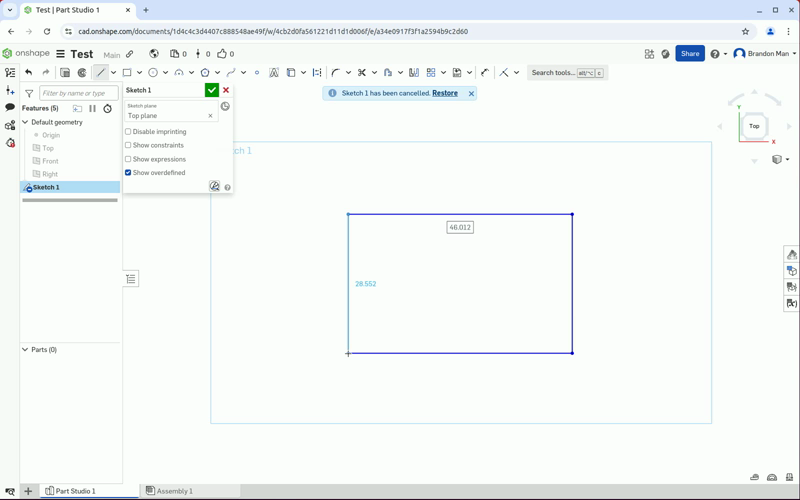
key(esc)
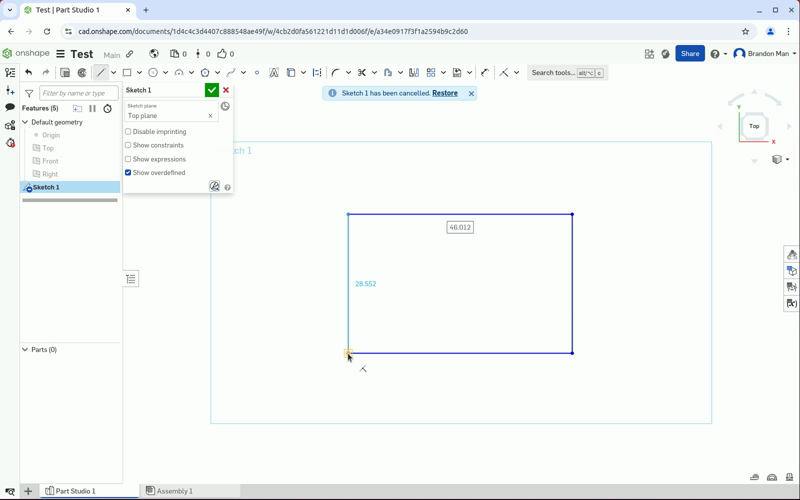
mouse_move(476, 294)
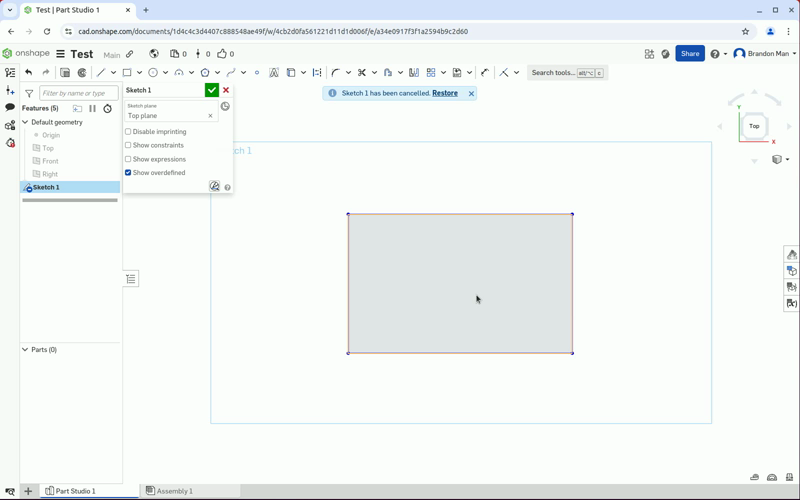
click(476, 294)
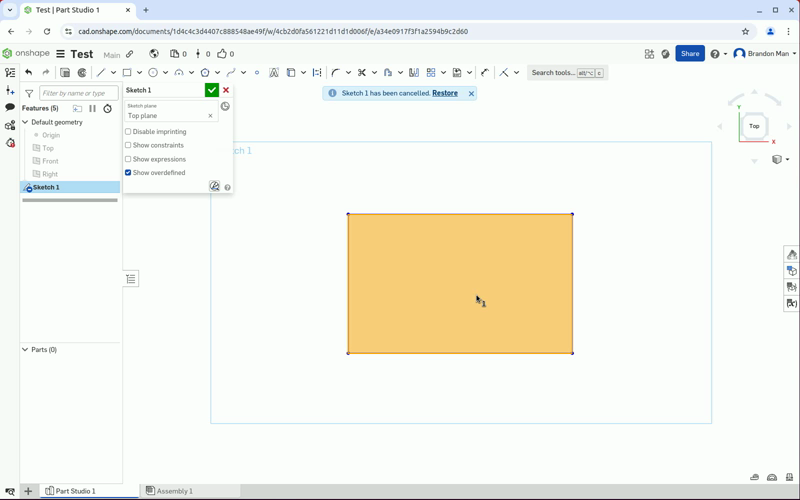
mouse_move(73, 352)
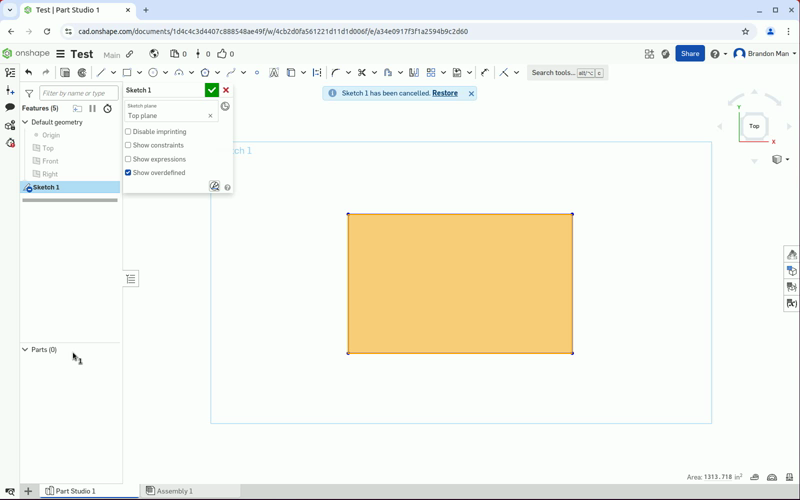
key(shift+y)
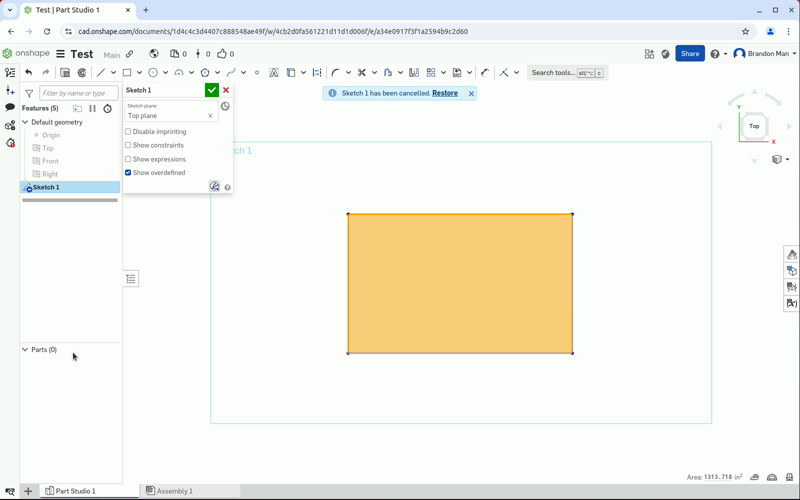
key(shift+e)
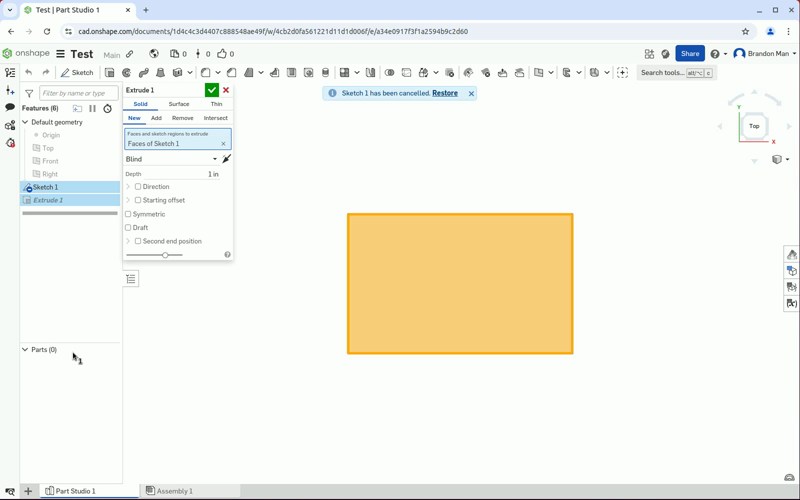
mouse_move(143, 106)
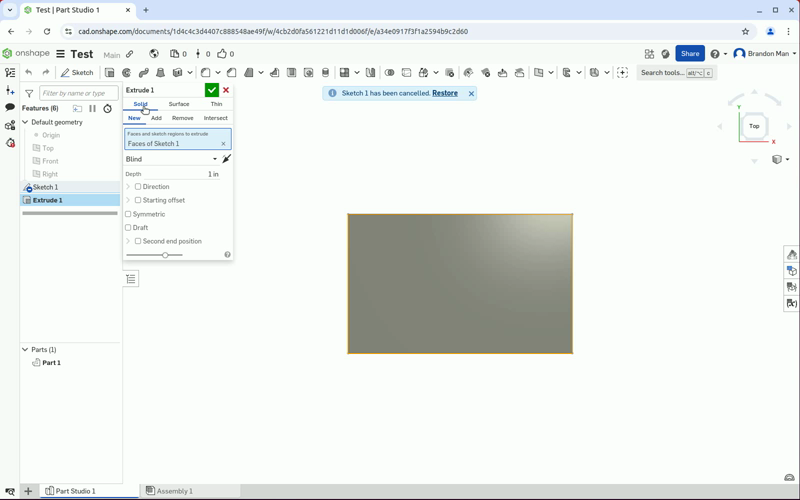
click(143, 106)
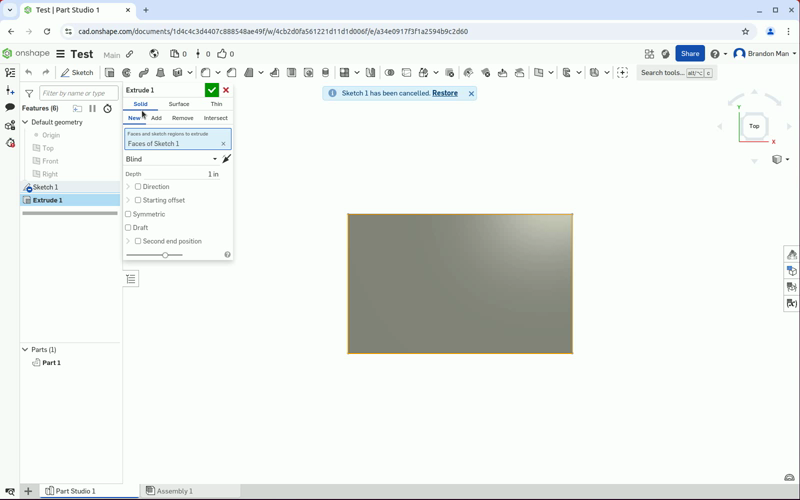
mouse_move(137, 120)
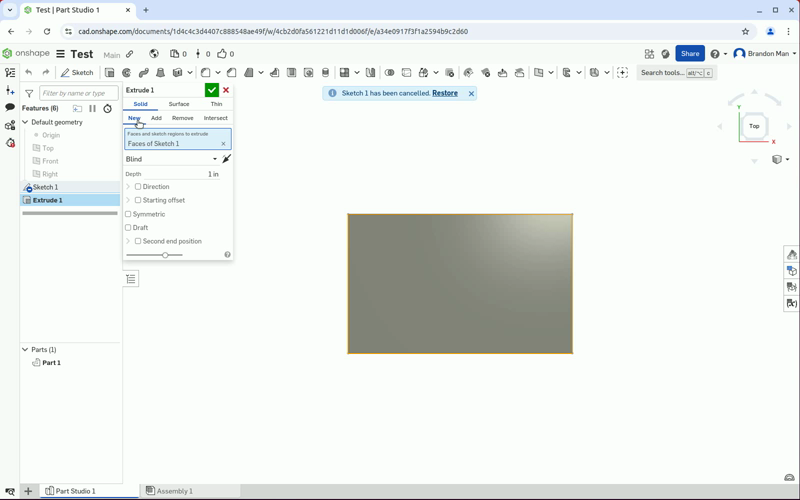
click(137, 120)
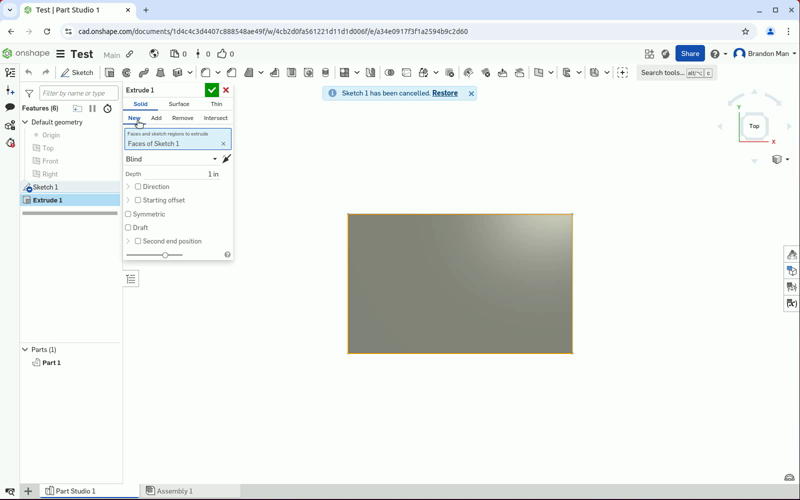
key(tab, 4)
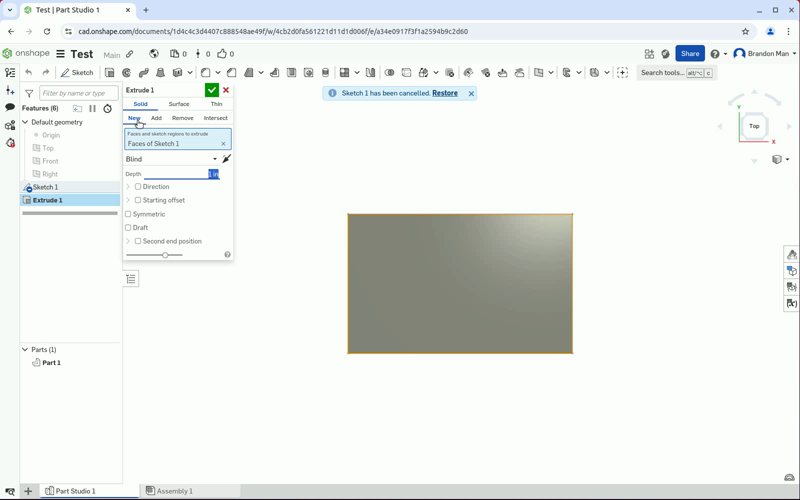
text(20.46)
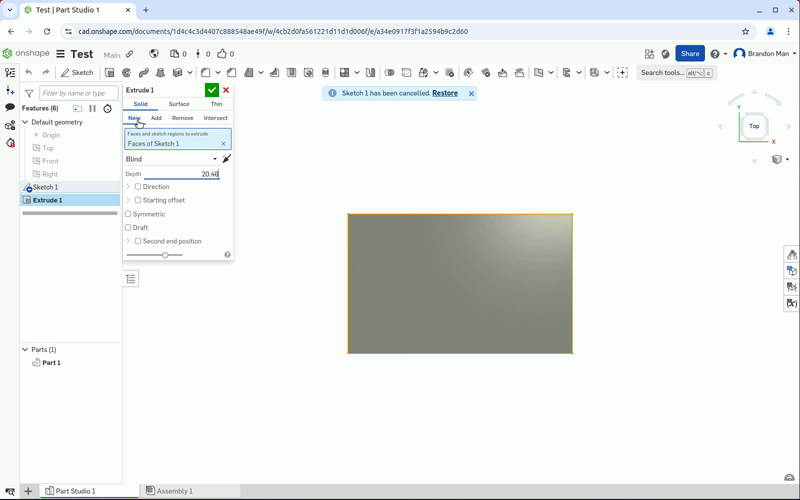
key(enter)
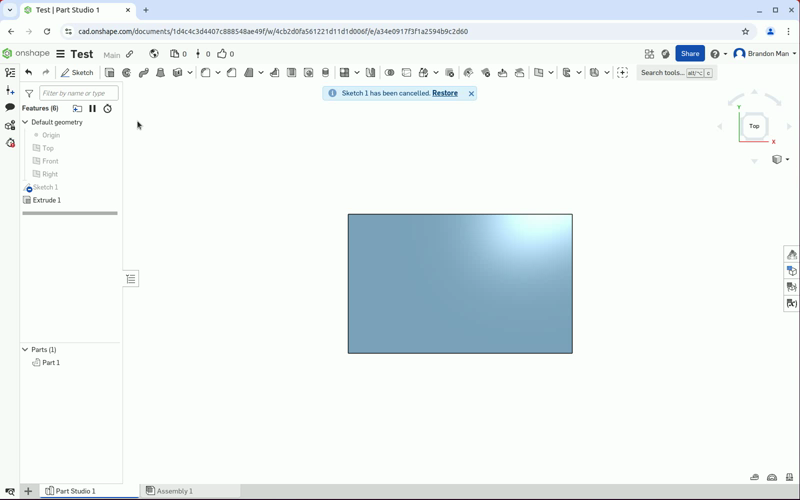
key(shift+h)
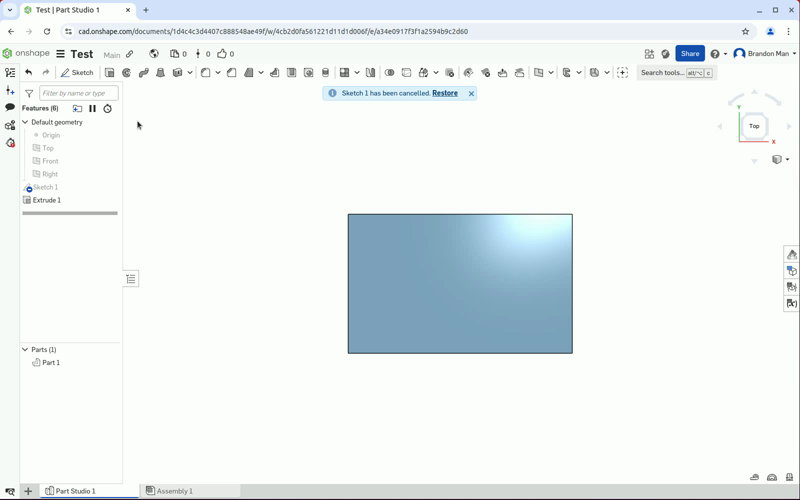
key(shift+h)
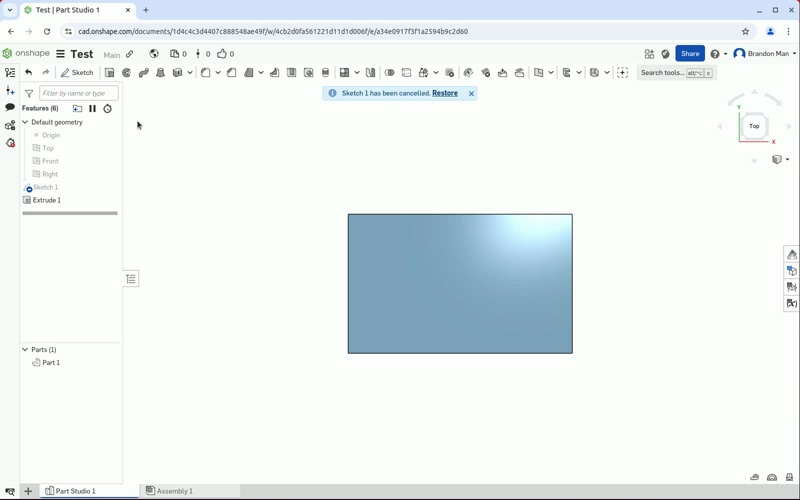
mouse_move(73, 189)
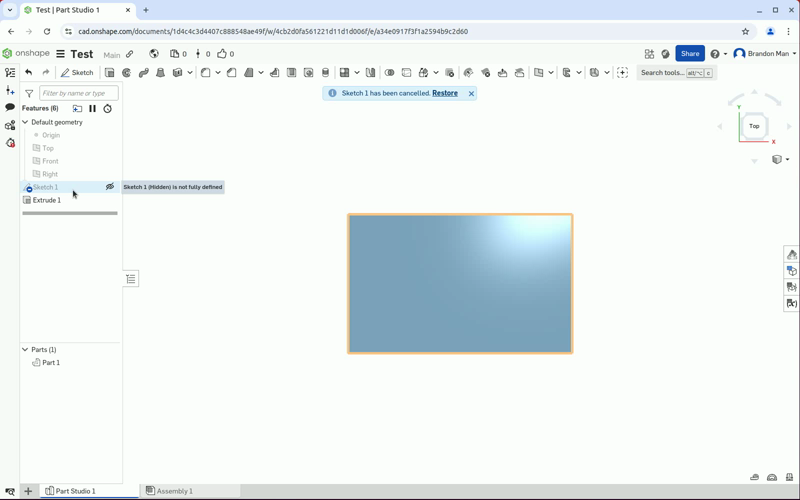
click(73, 189)
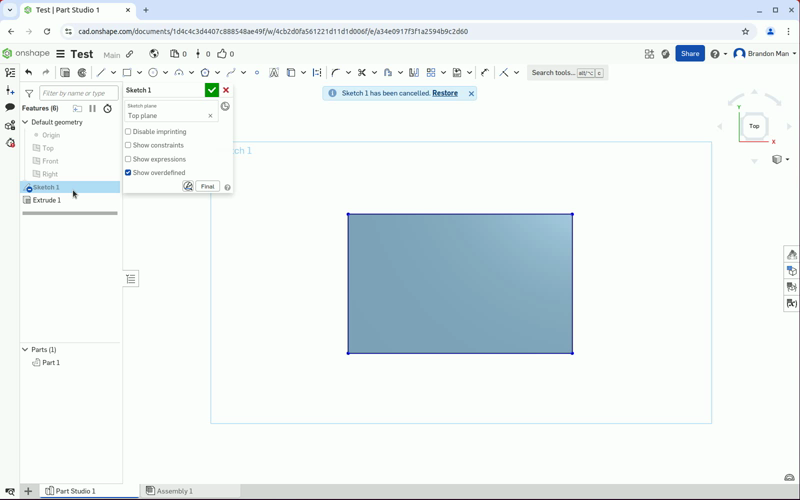
mouse_move(229, 92)
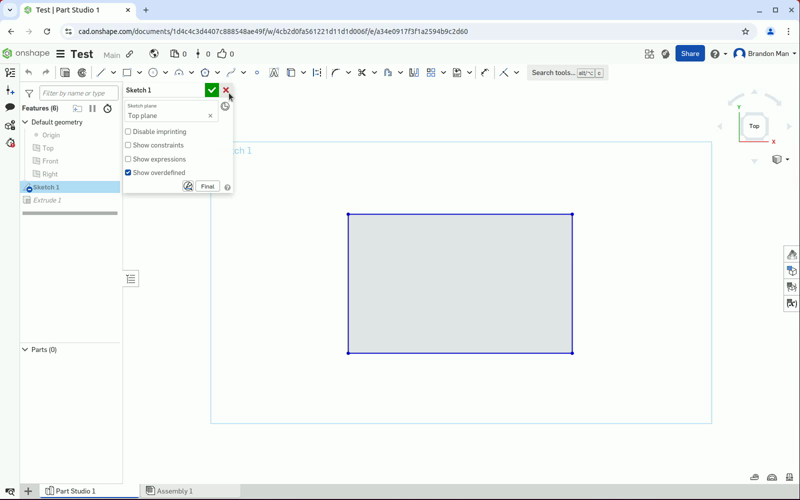
click(229, 92)
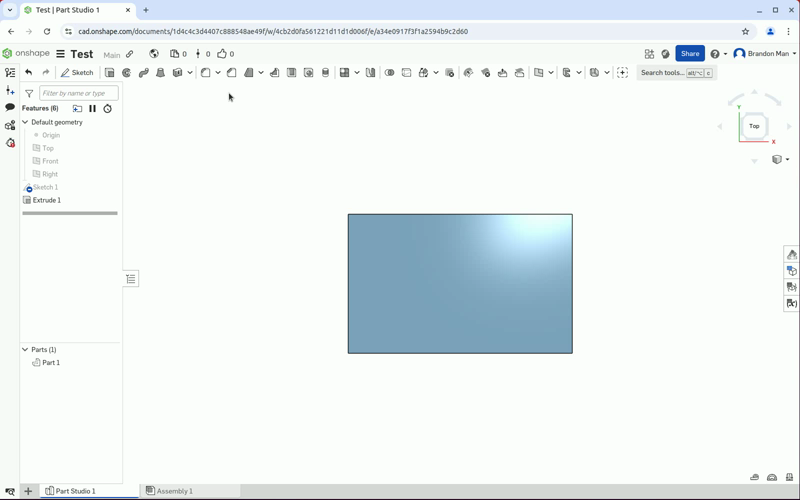
mouse_move(73, 352)
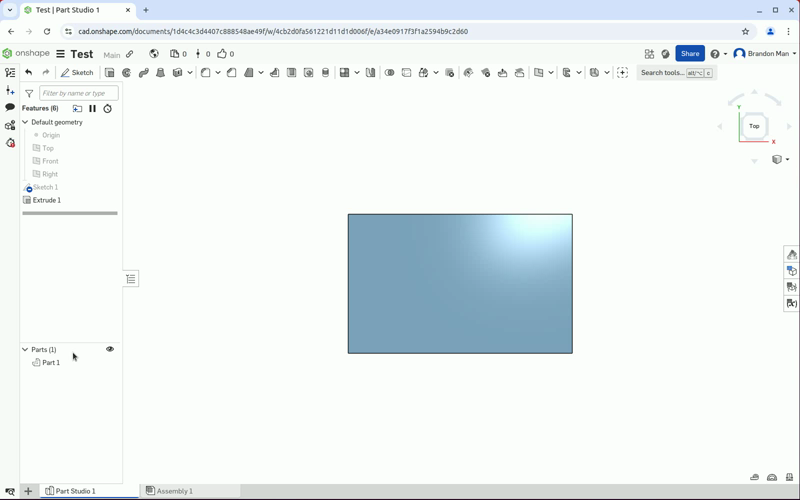
key(y)
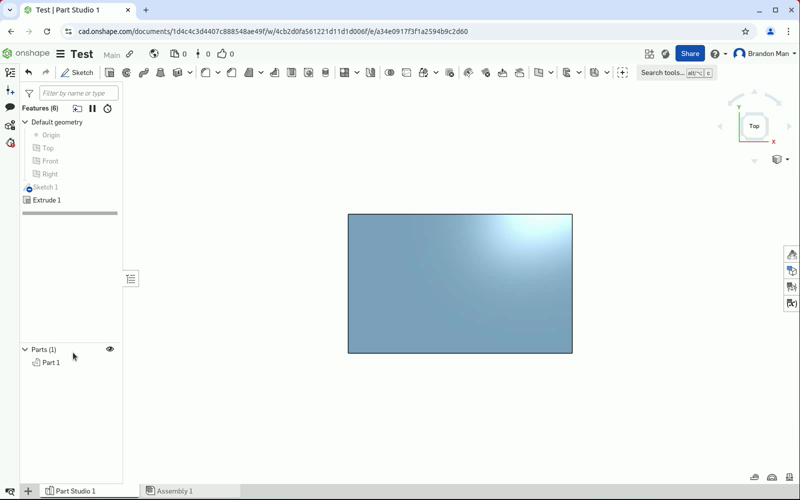
key(shift+p)
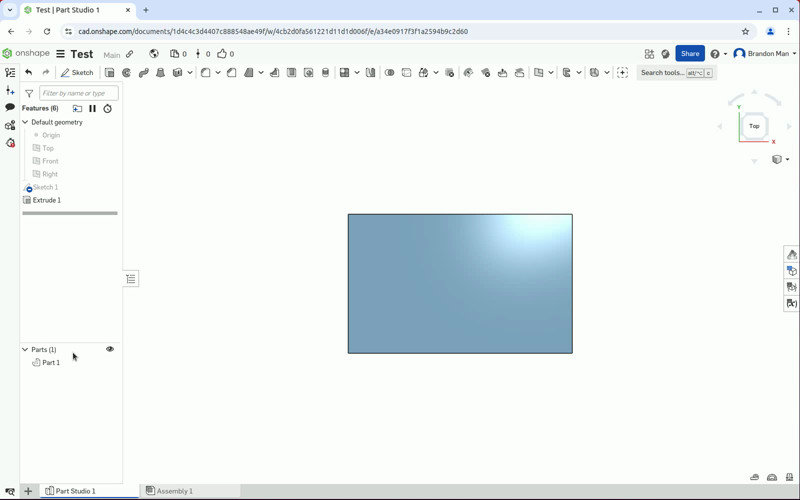
key(space)
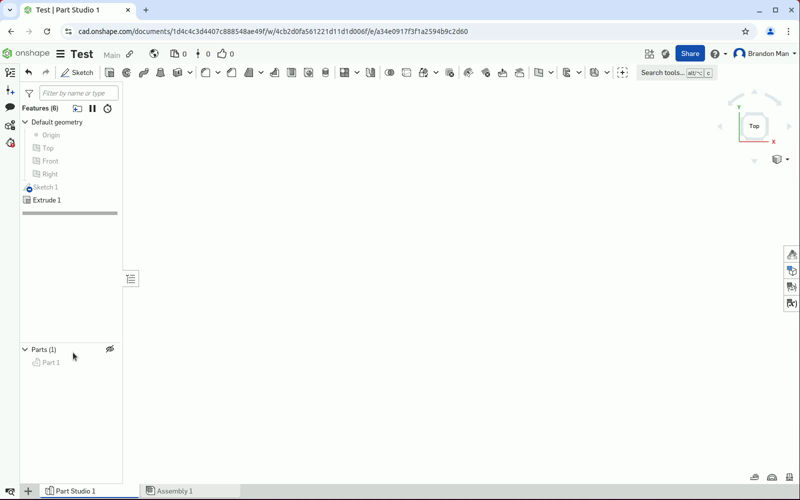
key_down(shift)
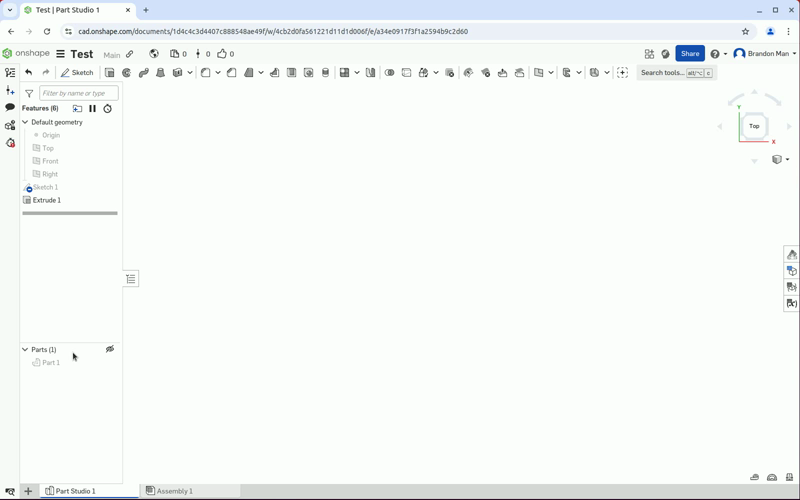
key(up)
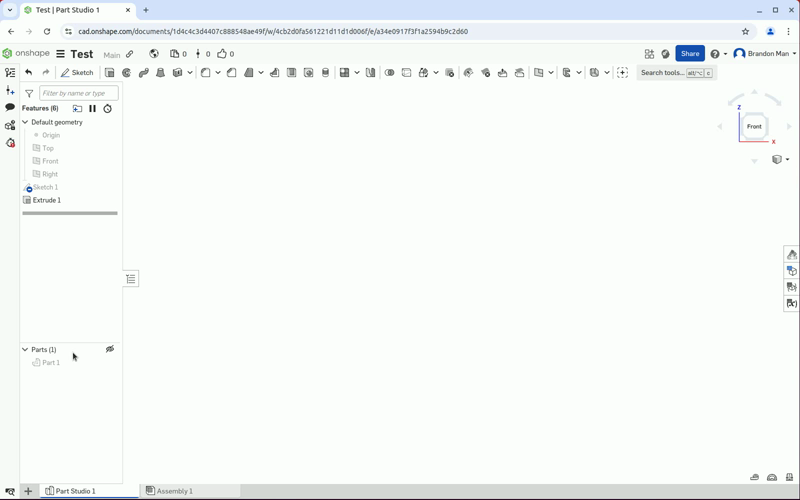
key_up(shift)
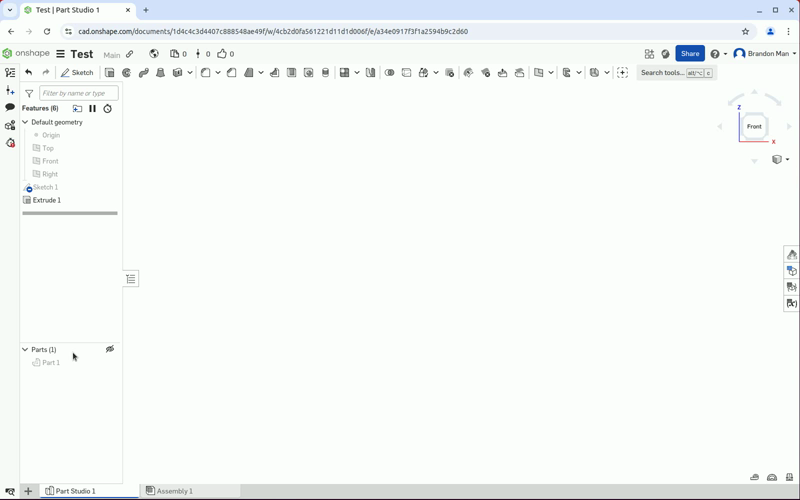
mouse_move(73, 352)
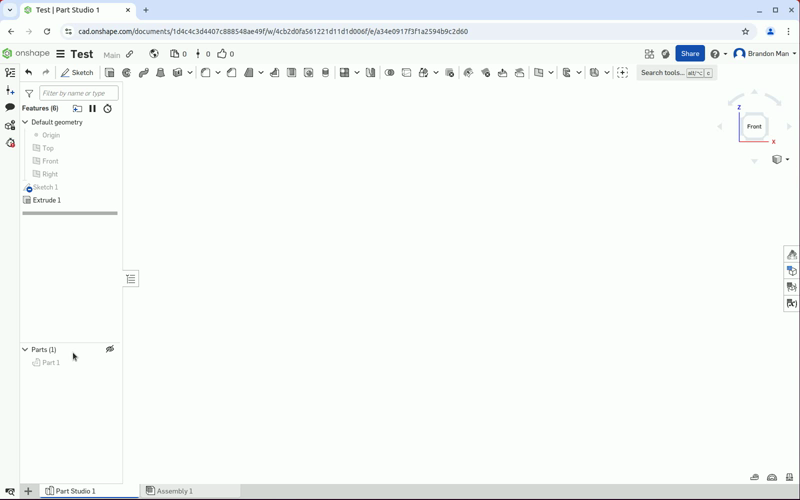
key(shift+y)
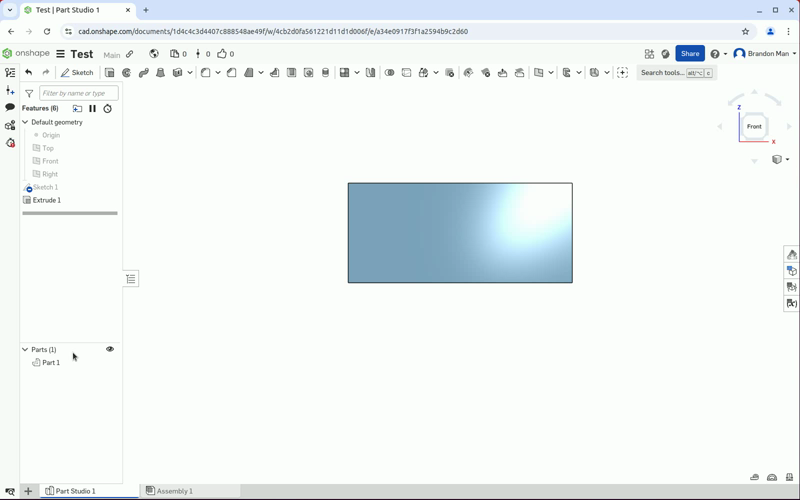
mouse_move(541, 75)
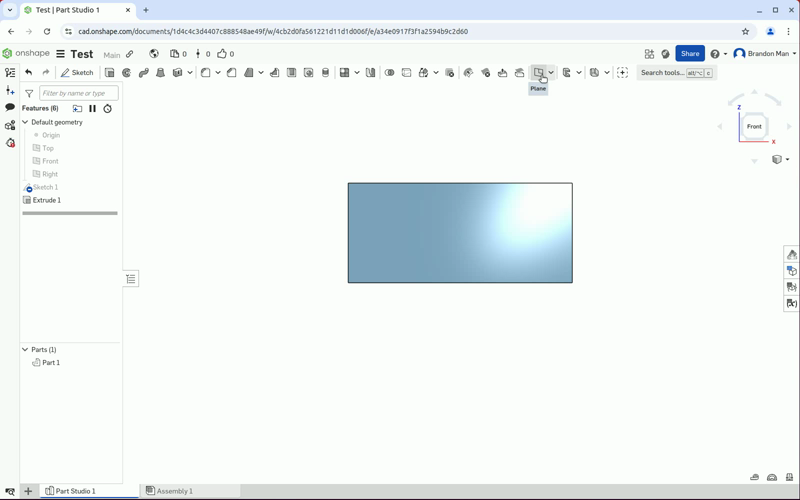
click(541, 75)
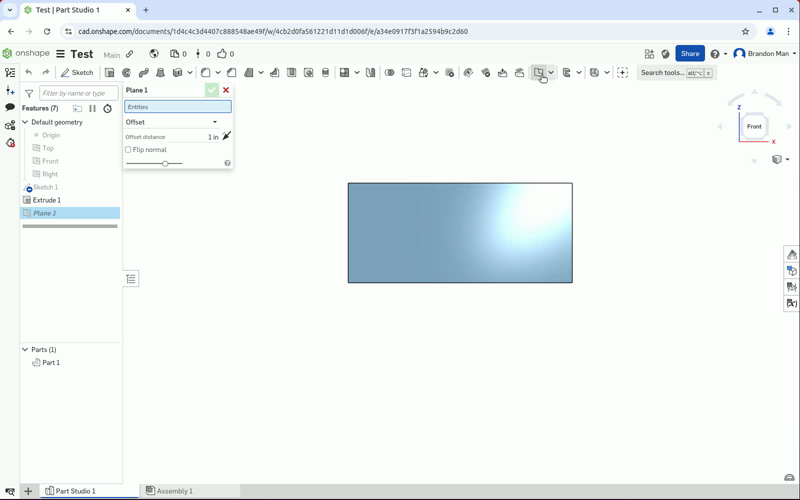
mouse_move(73, 163)
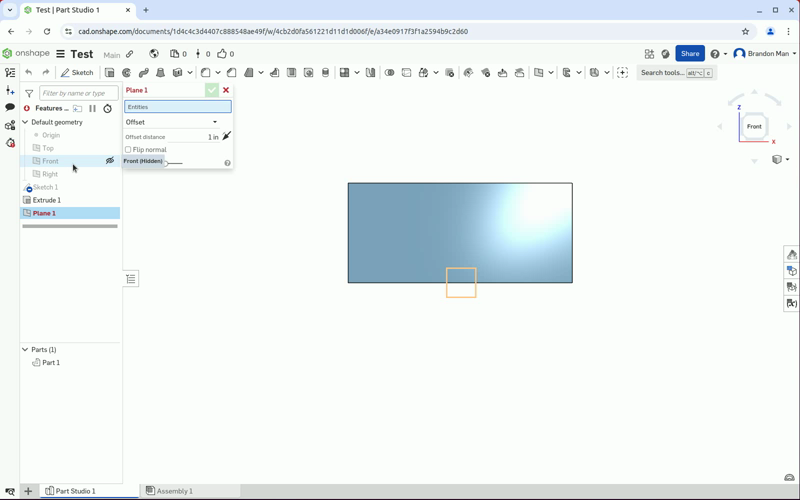
click(73, 163)
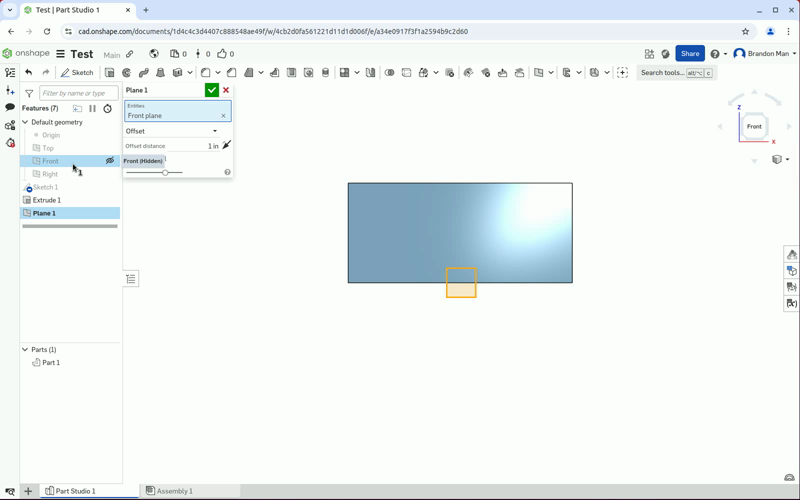
key(tab, 2)
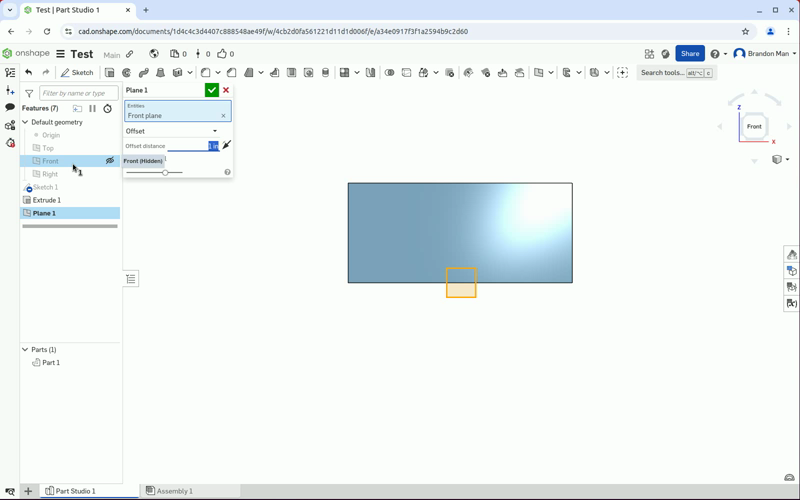
text(14.45)
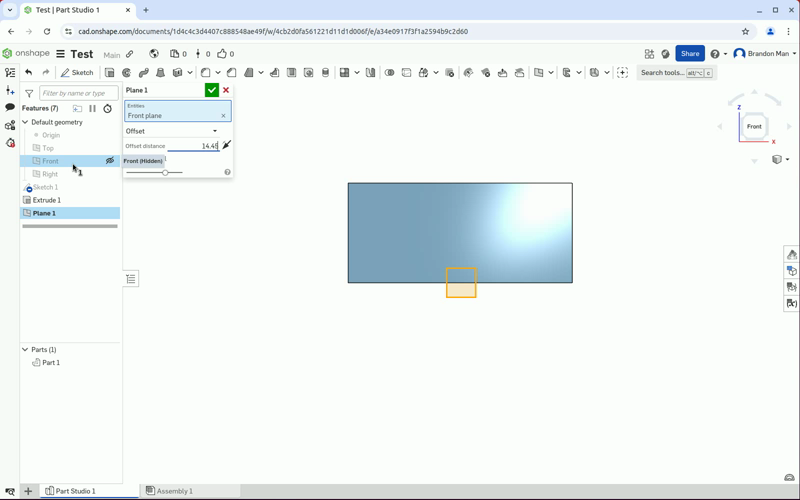
key(enter, 2)
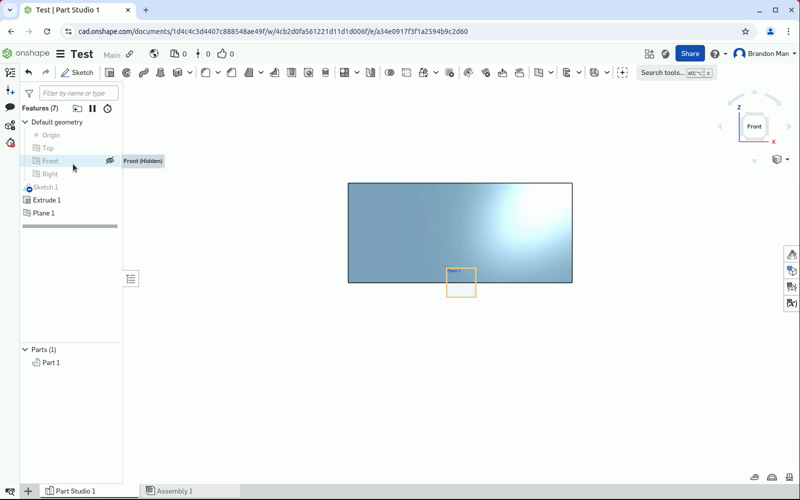
key(shift+s)
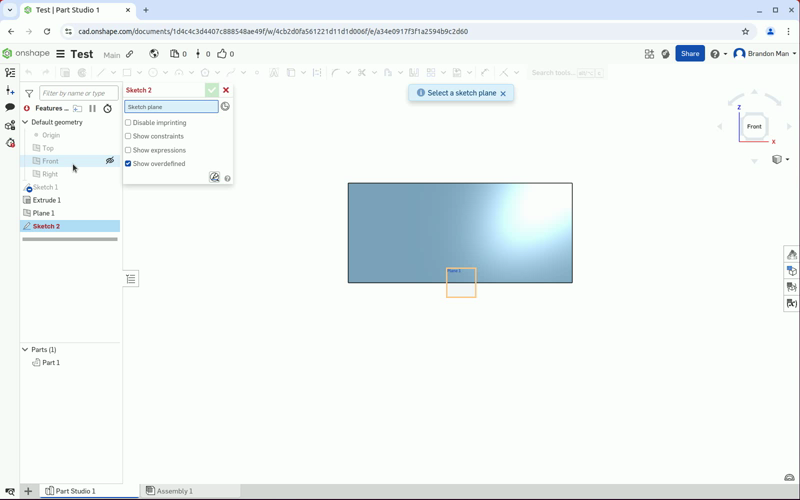
mouse_move(73, 215)
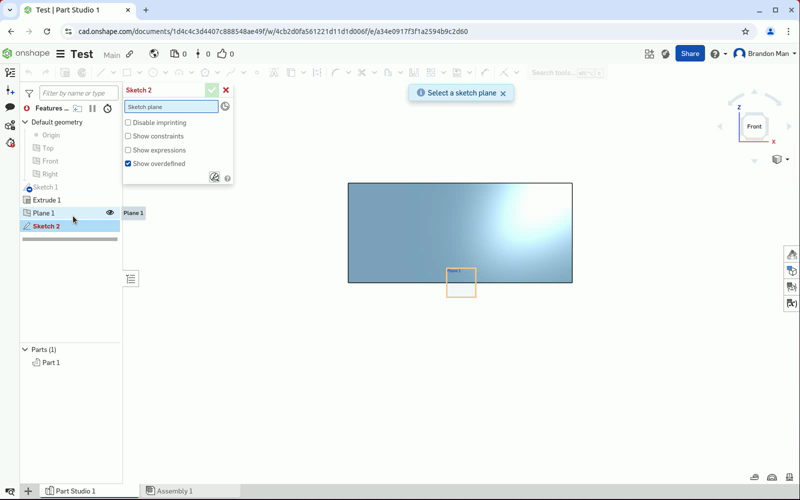
click(73, 215)
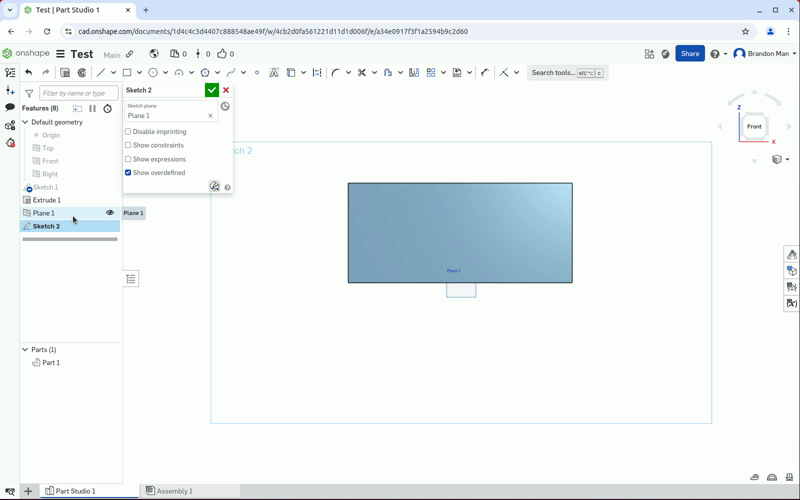
mouse_move(73, 352)
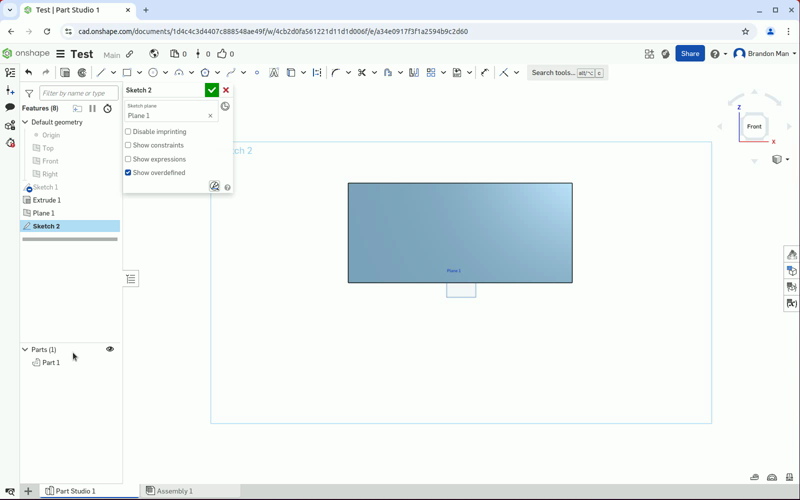
key(y)
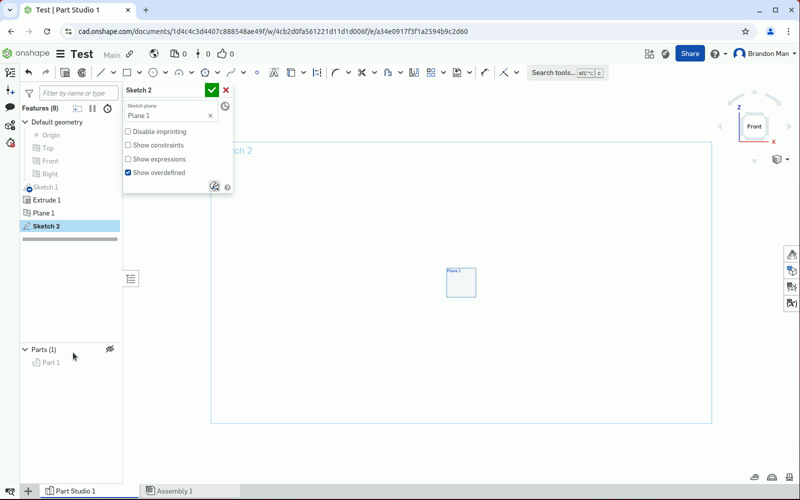
key(l)
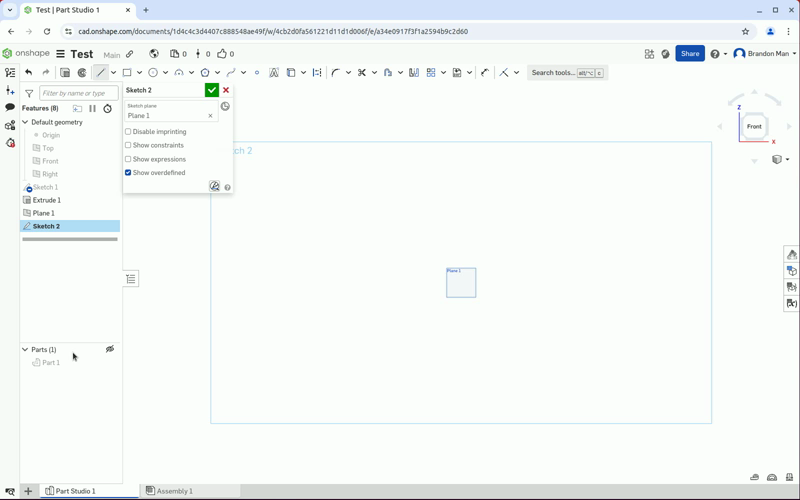
key_down(shift)
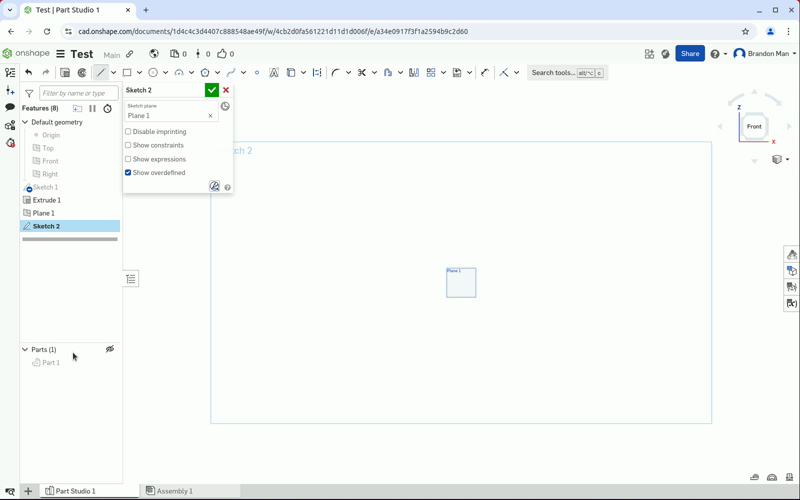
mouse_move(361, 270)
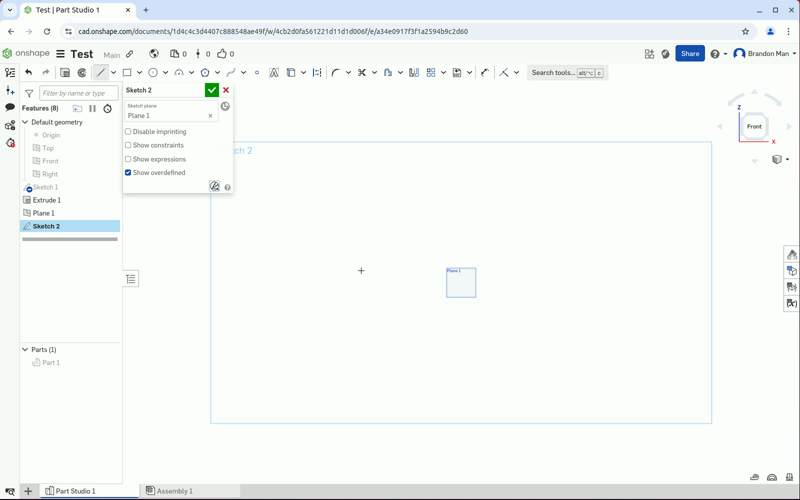
click(361, 270)
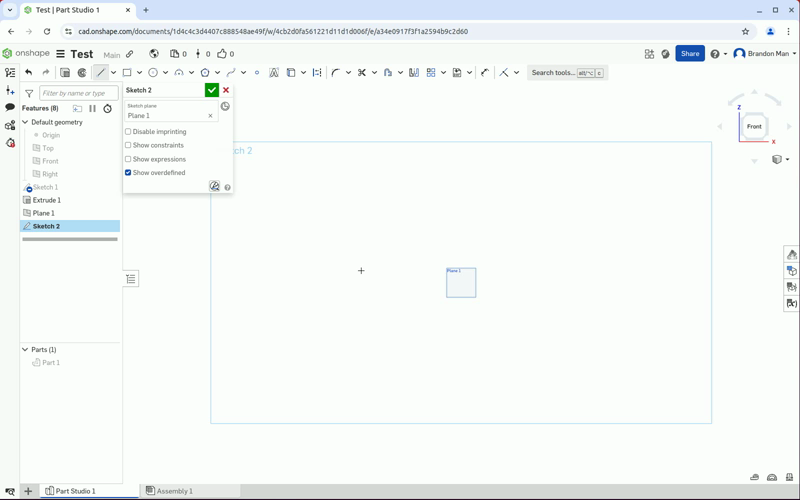
key_up(shift)
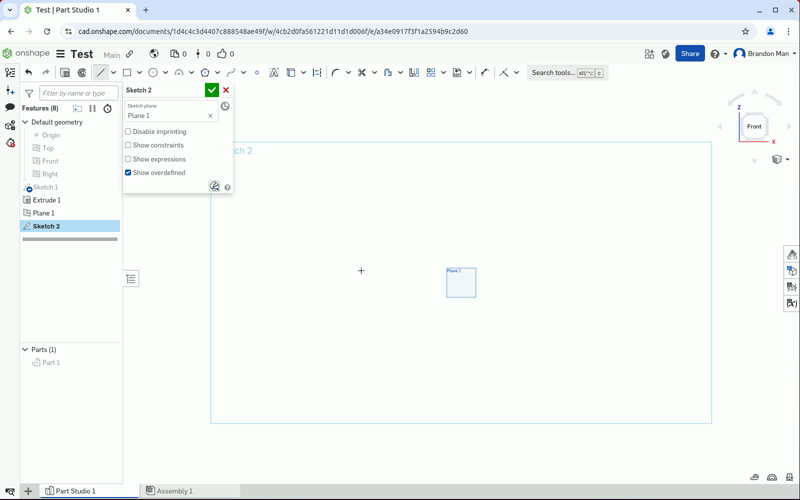
key_down(shift)
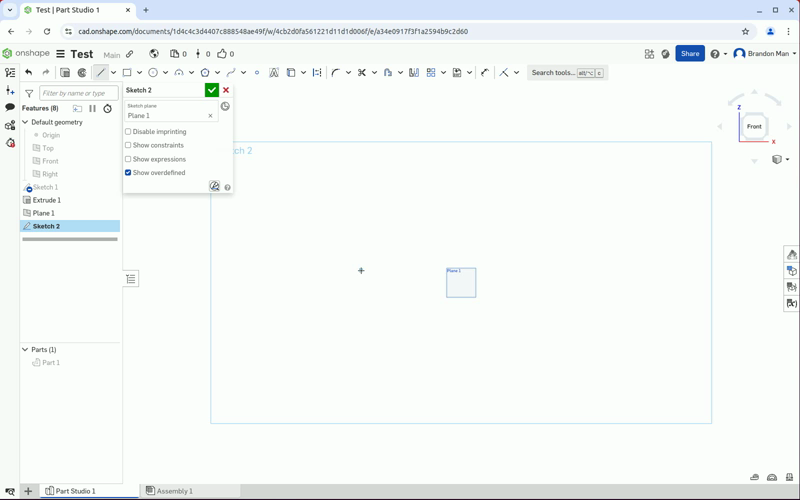
mouse_move(560, 270)
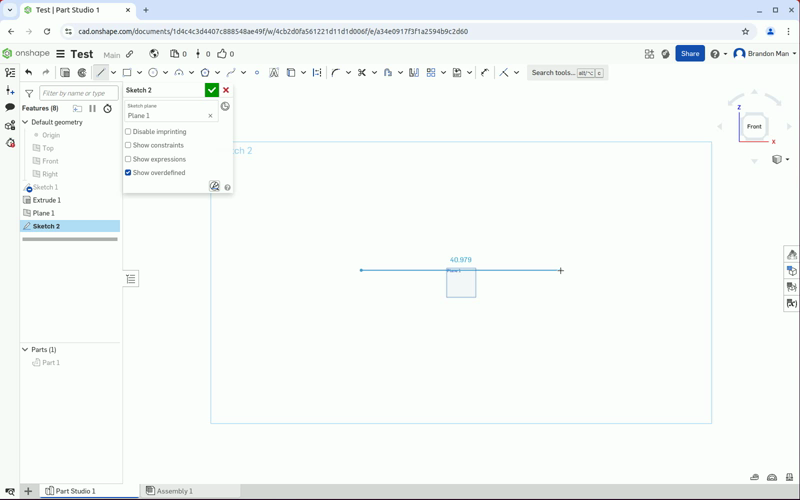
click(560, 270)
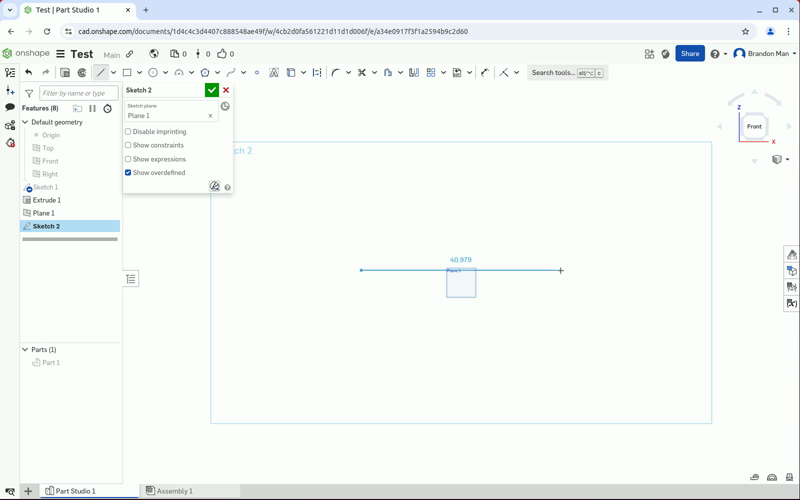
key_up(shift)
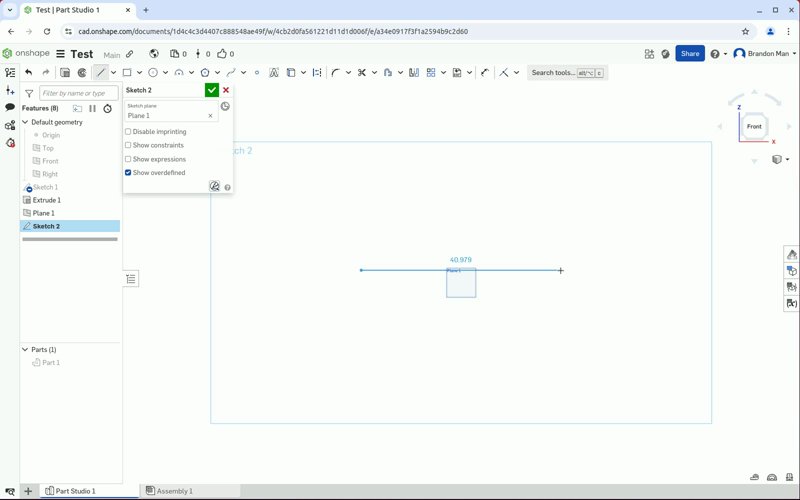
key_down(shift)
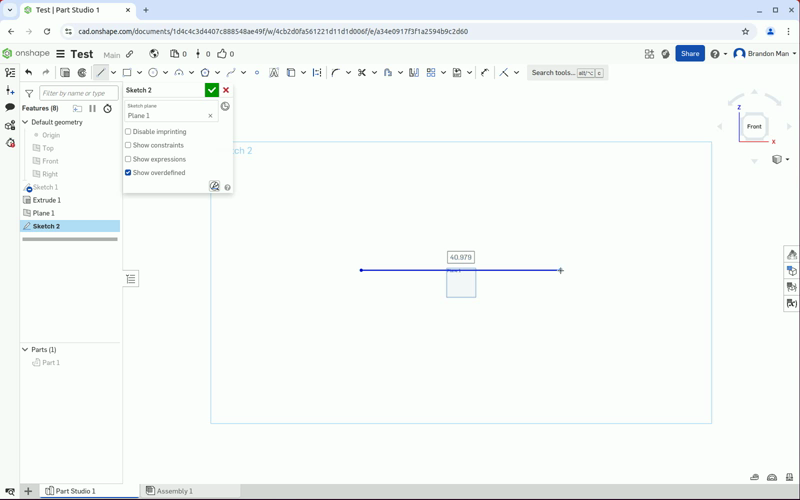
mouse_move(560, 194)
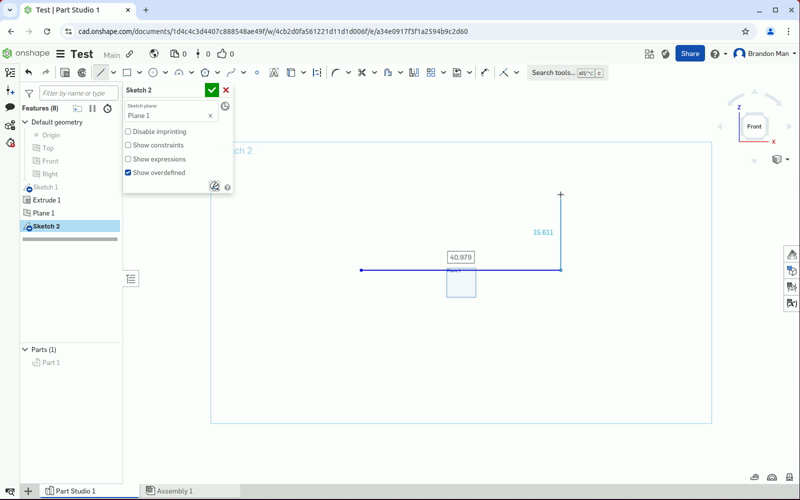
click(560, 194)
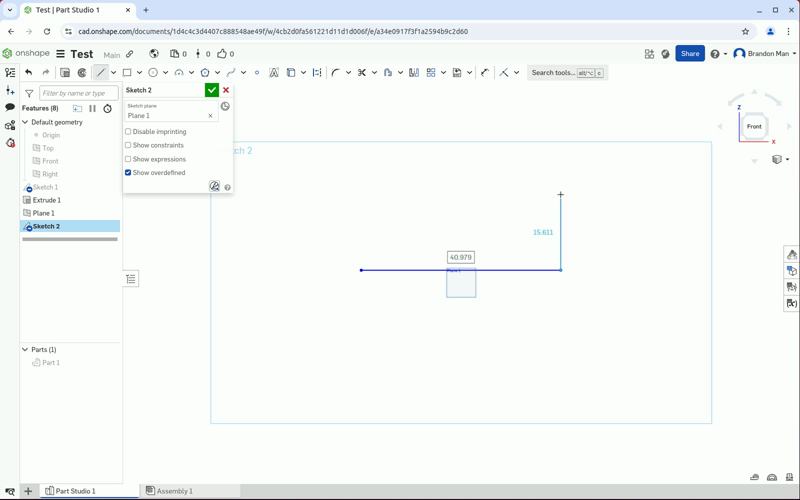
key_up(shift)
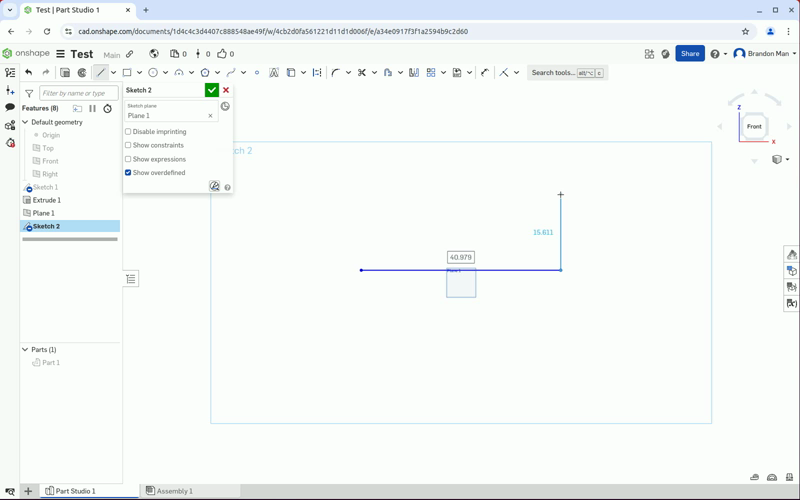
key_down(shift)
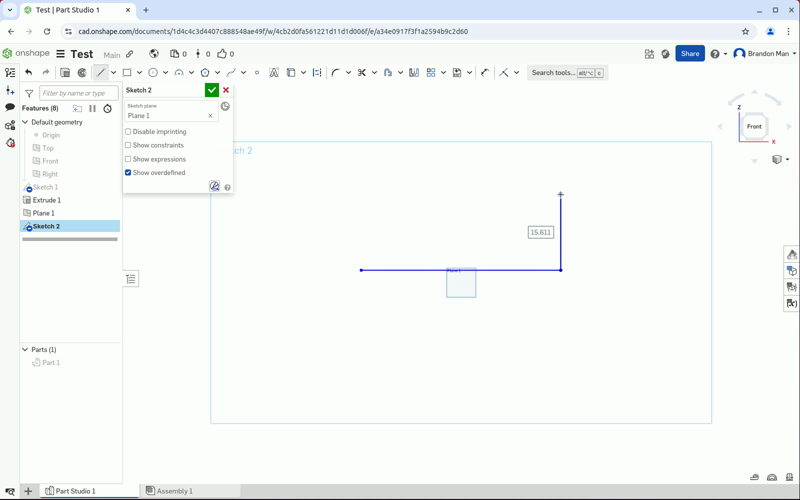
mouse_move(361, 194)
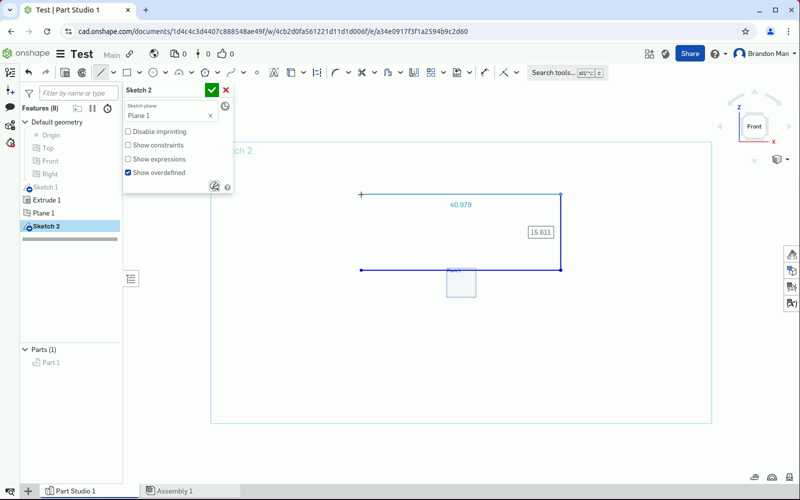
click(361, 194)
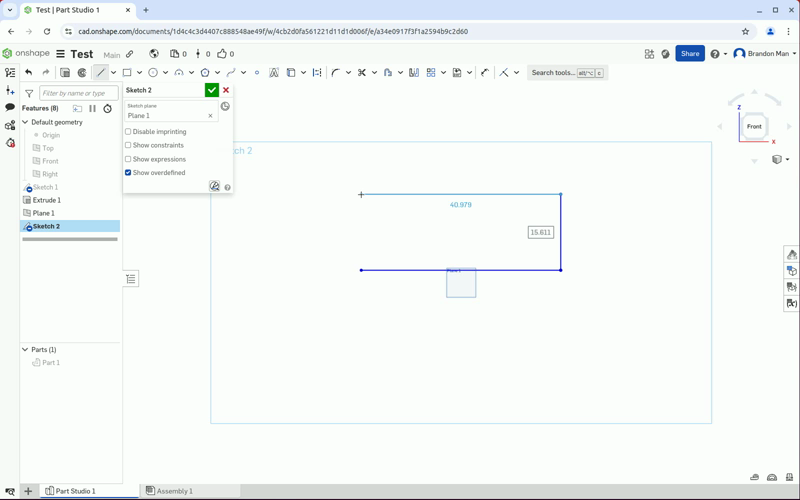
key_up(shift)
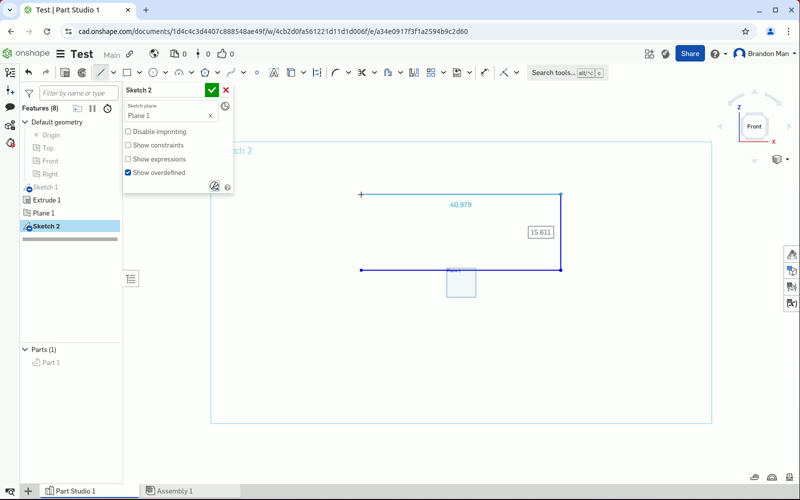
key_down(shift)
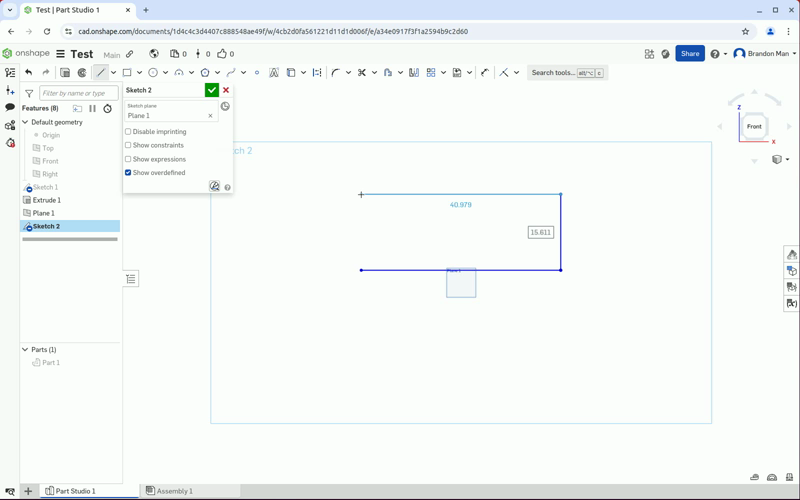
mouse_move(361, 270)
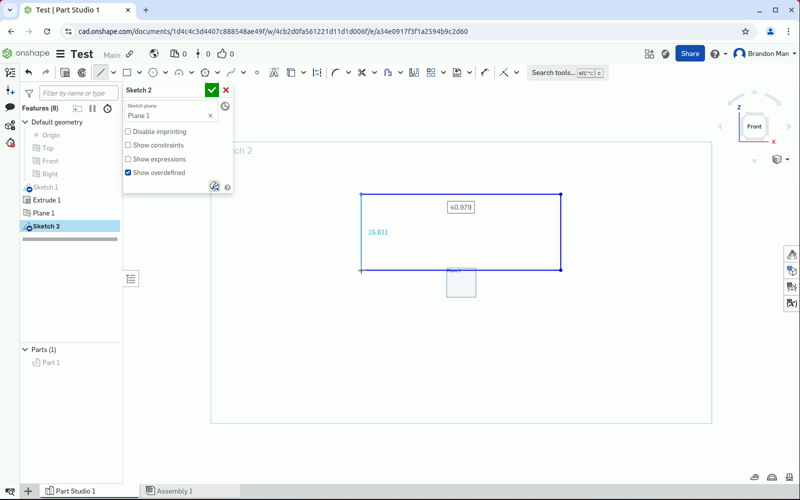
key_up(shift)
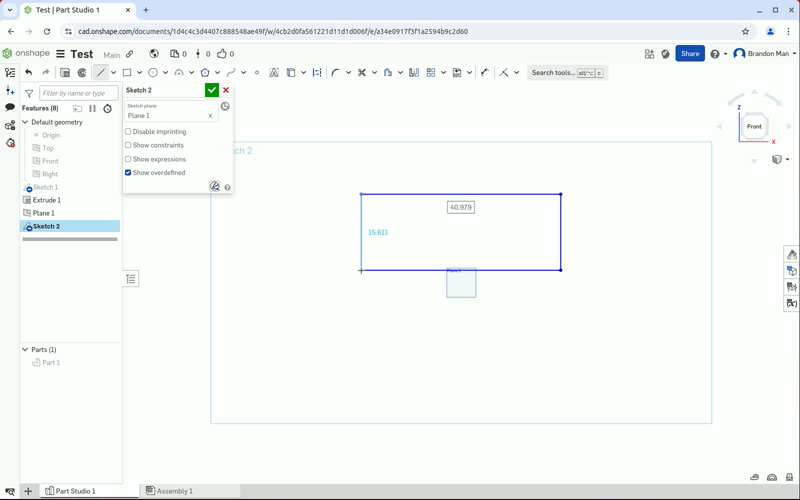
click(361, 270)
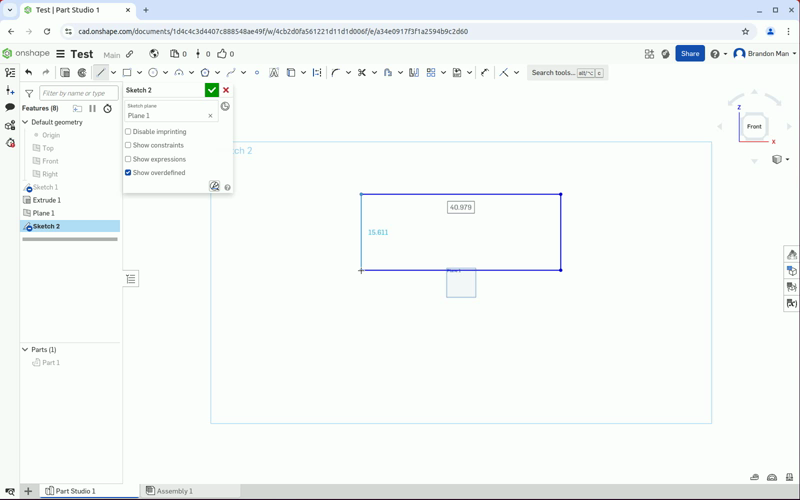
key(esc)
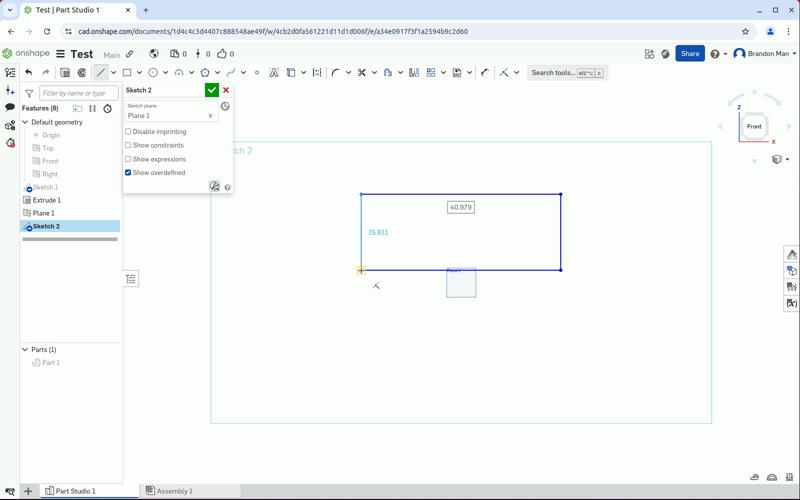
key(l)
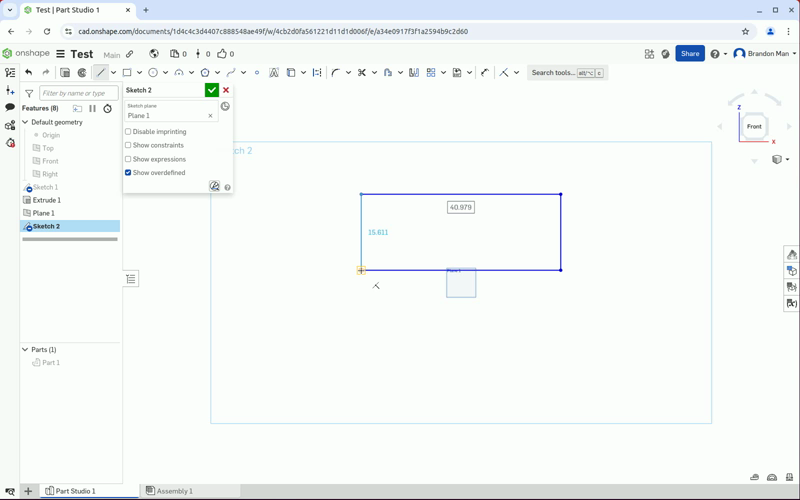
key_down(shift)
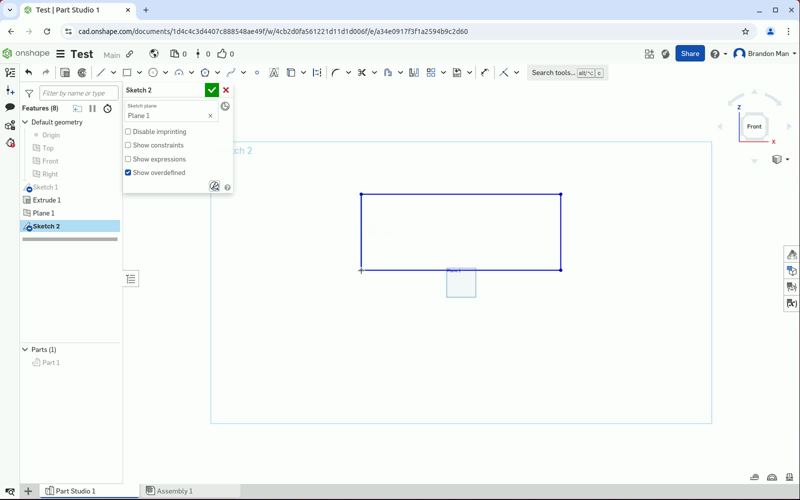
mouse_move(363, 267)
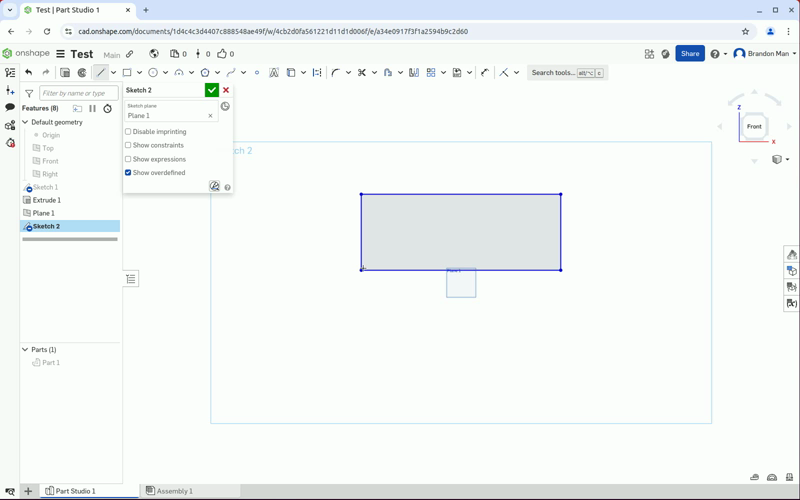
scroll(6)
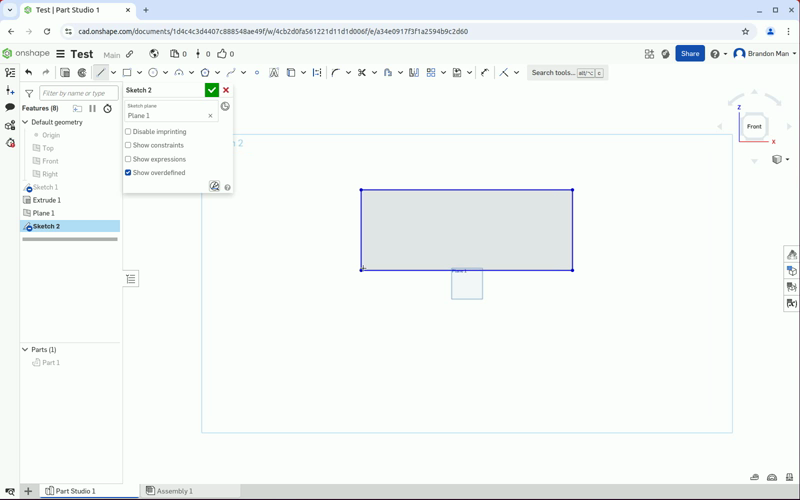
scroll(6)
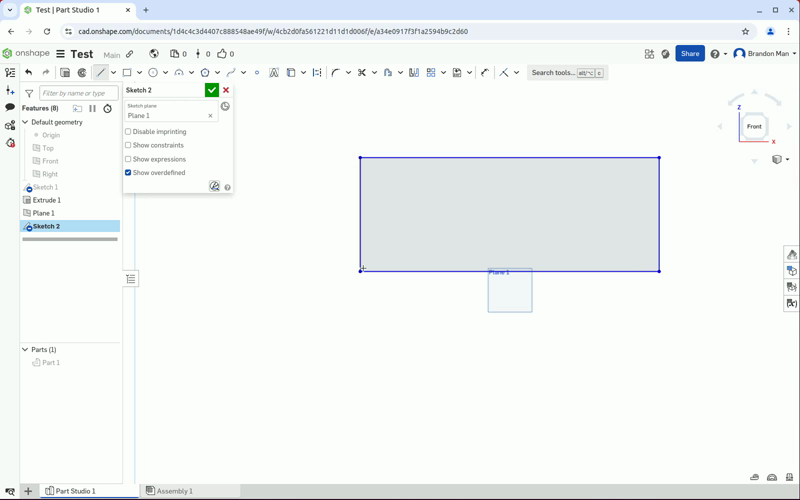
scroll(6)
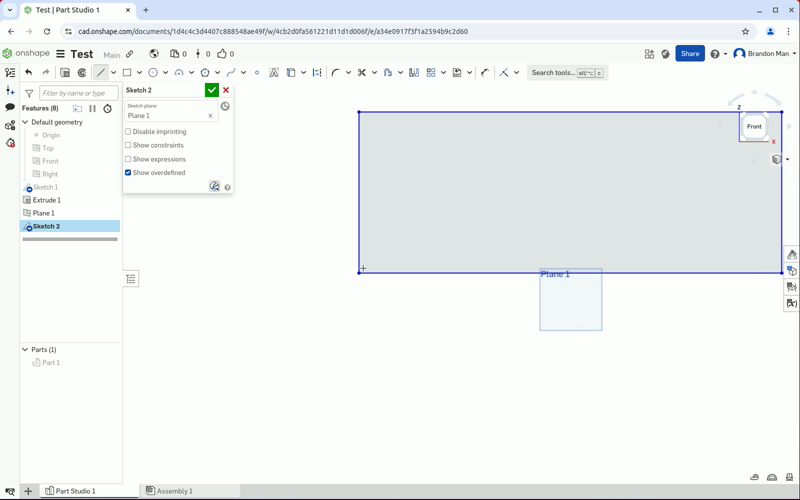
scroll(6)
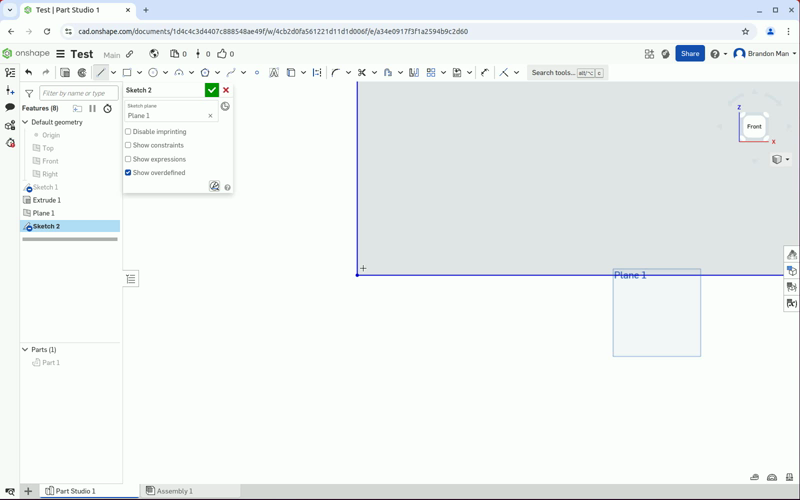
scroll(6)
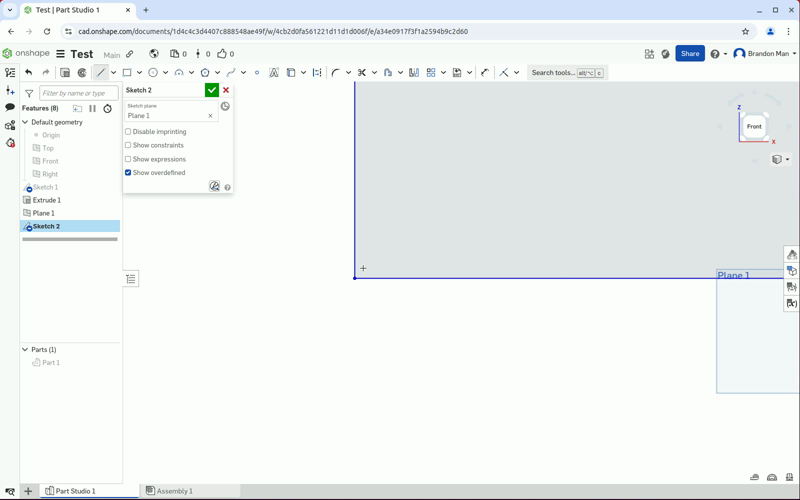
scroll(6)
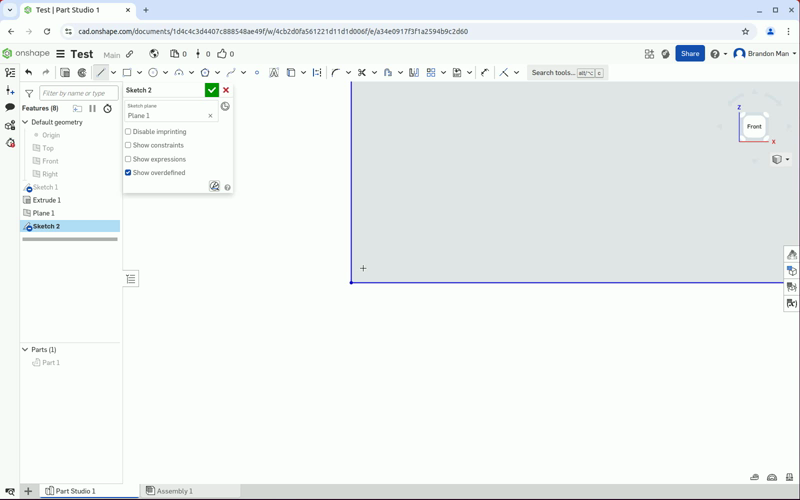
scroll(6)
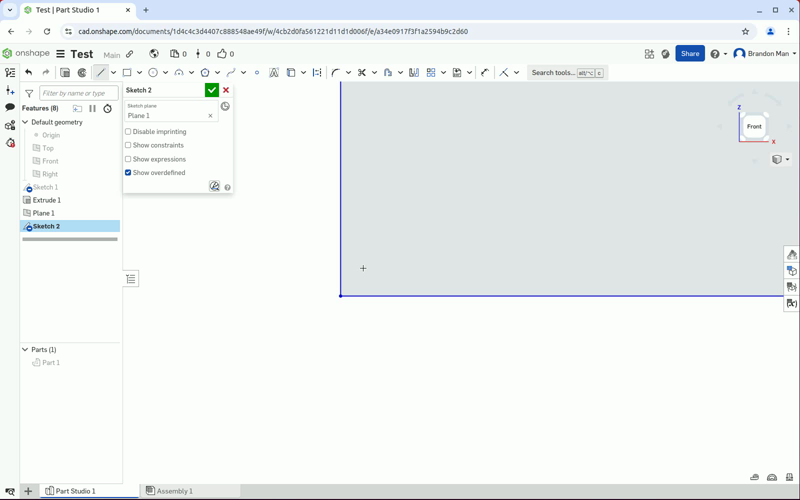
click(363, 267)
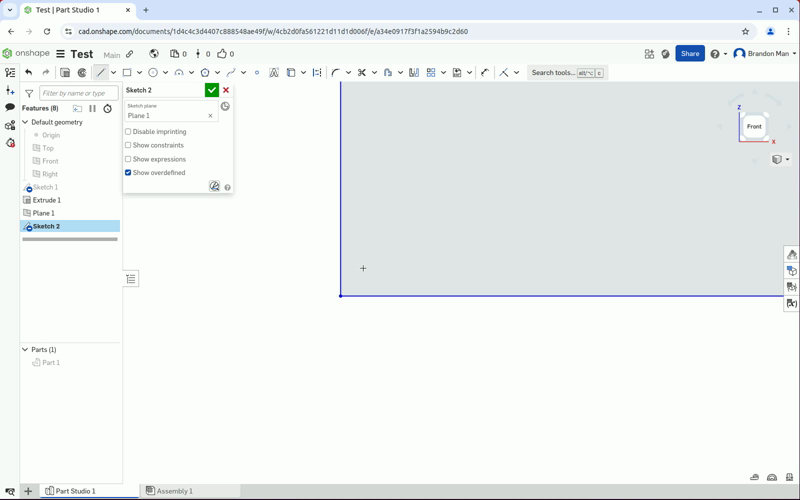
scroll(-6)
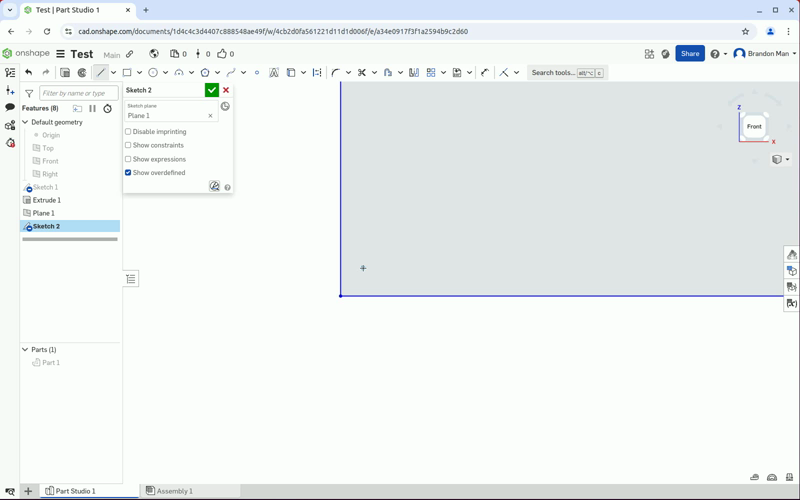
scroll(-6)
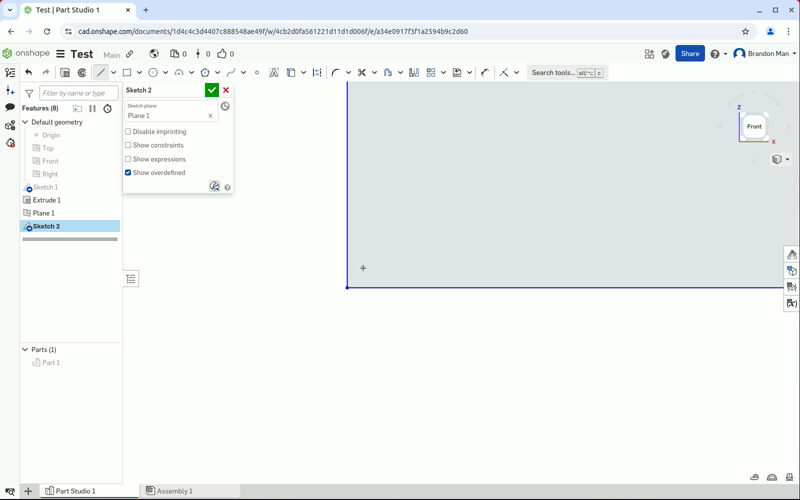
scroll(-6)
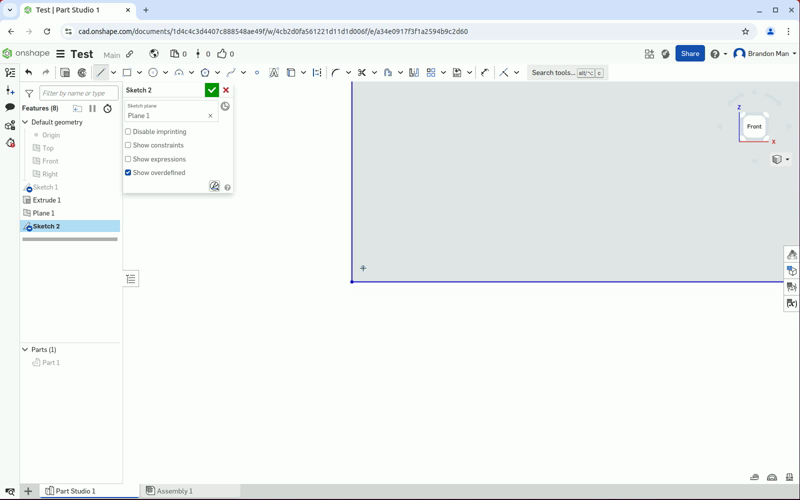
scroll(-6)
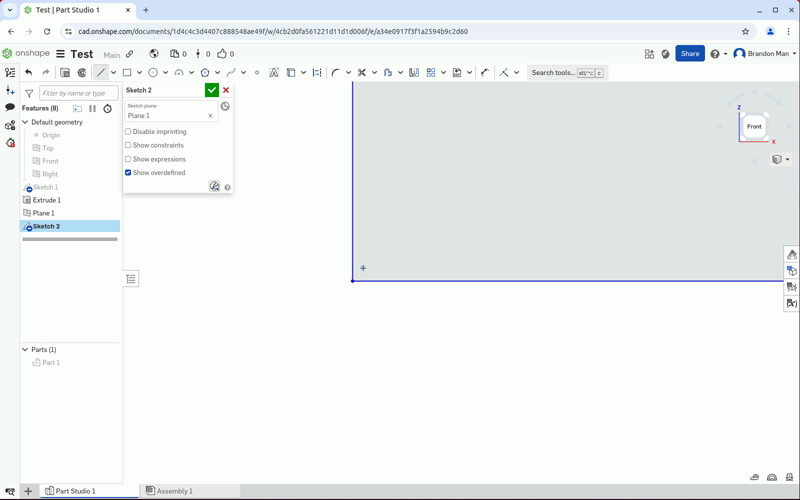
scroll(-6)
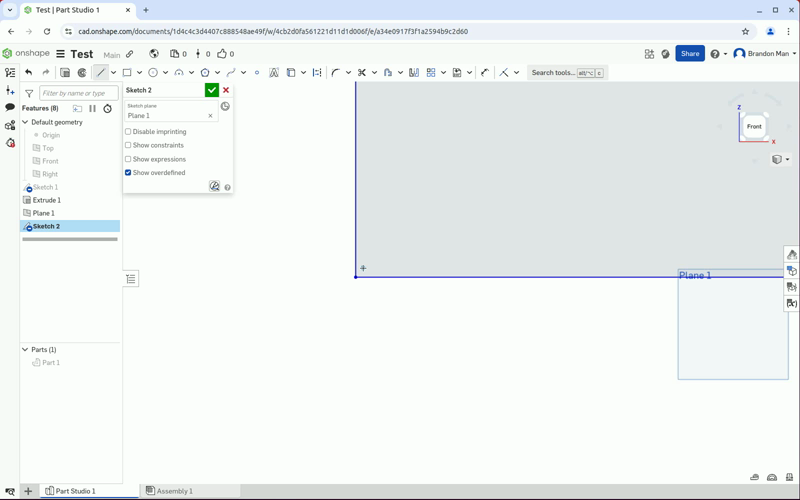
scroll(-6)
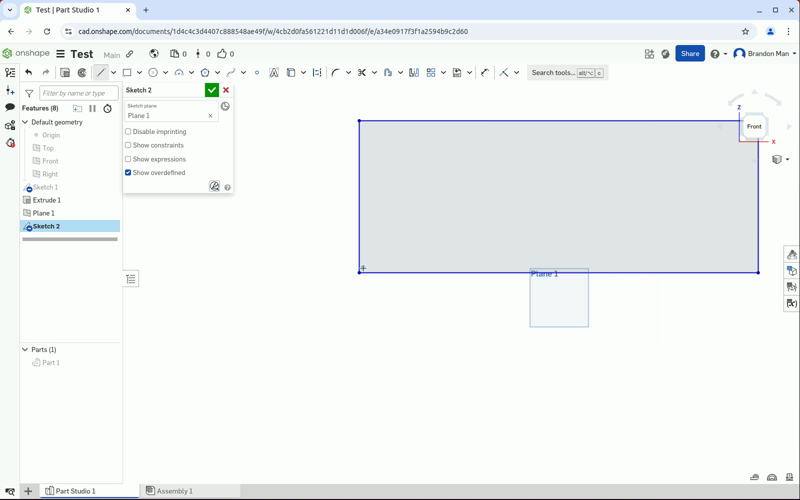
scroll(-6)
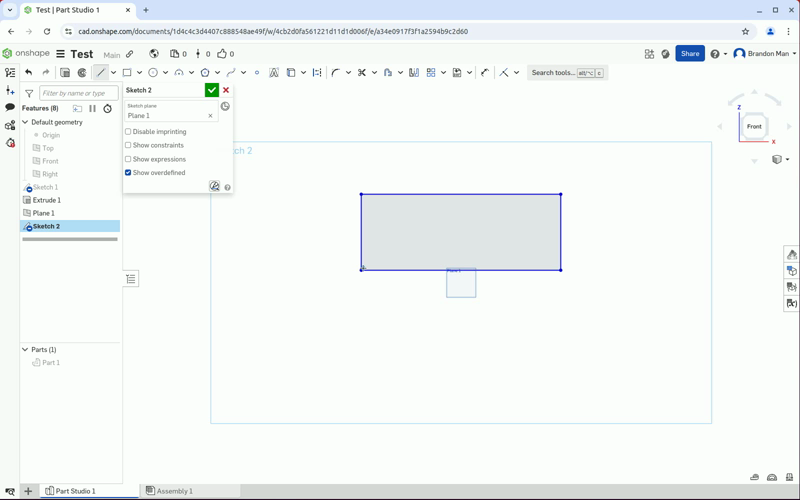
key_up(shift)
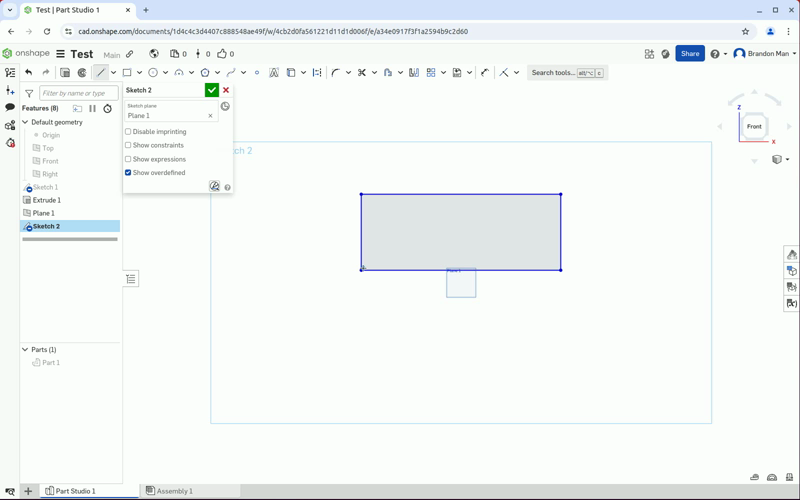
key_down(shift)
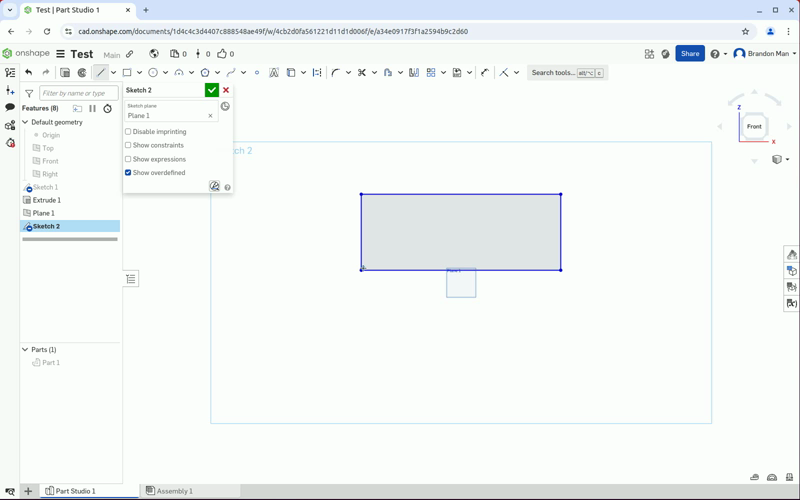
mouse_move(558, 267)
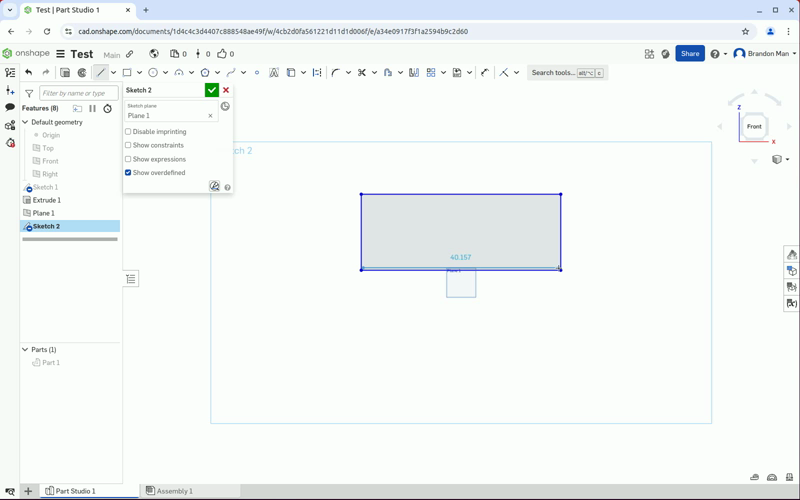
scroll(6)
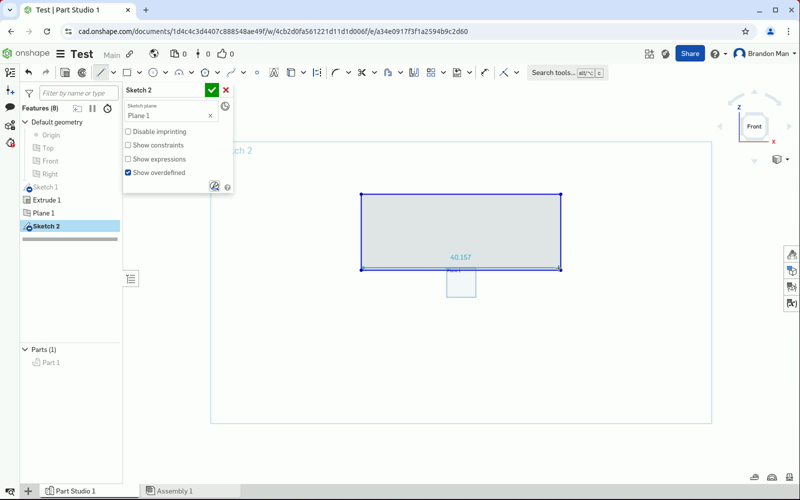
scroll(6)
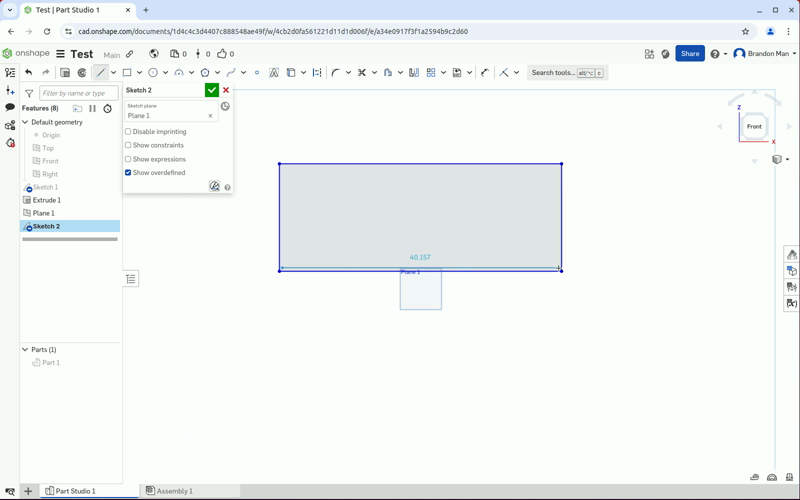
scroll(6)
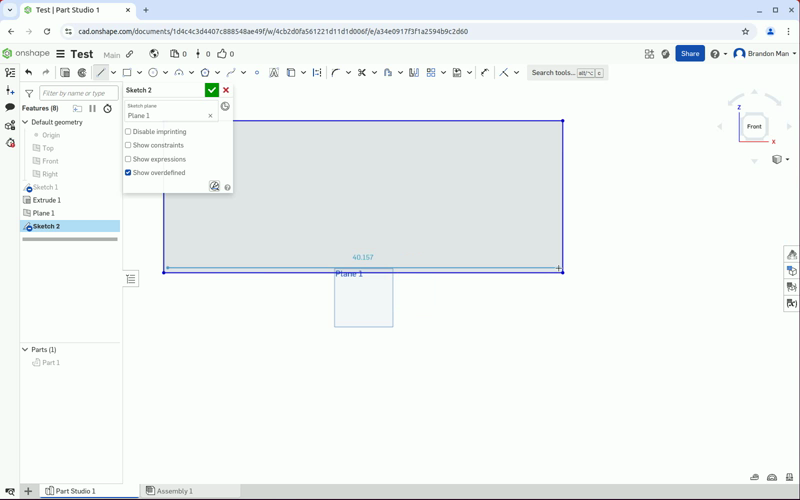
scroll(6)
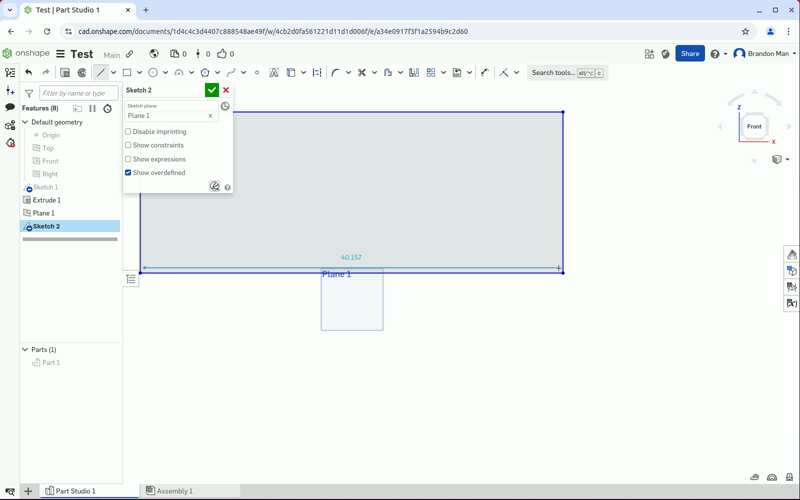
scroll(6)
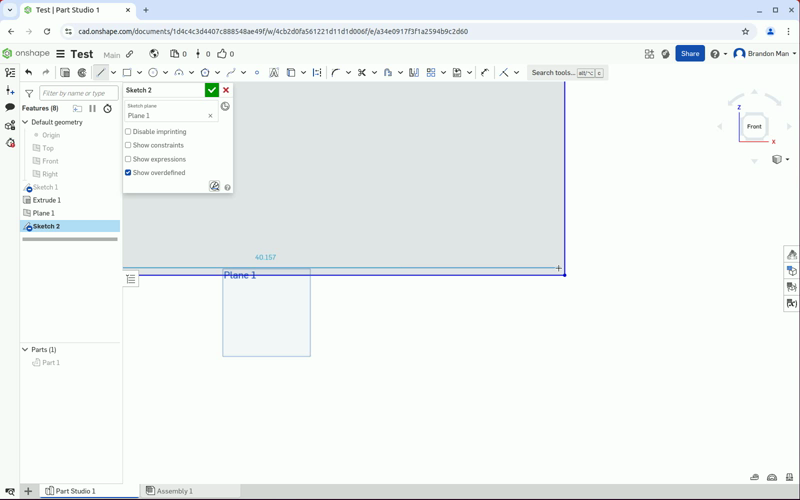
scroll(6)
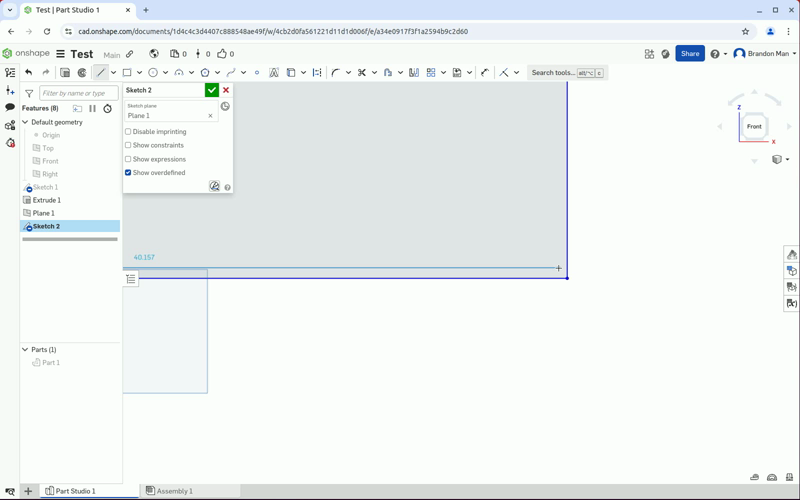
scroll(6)
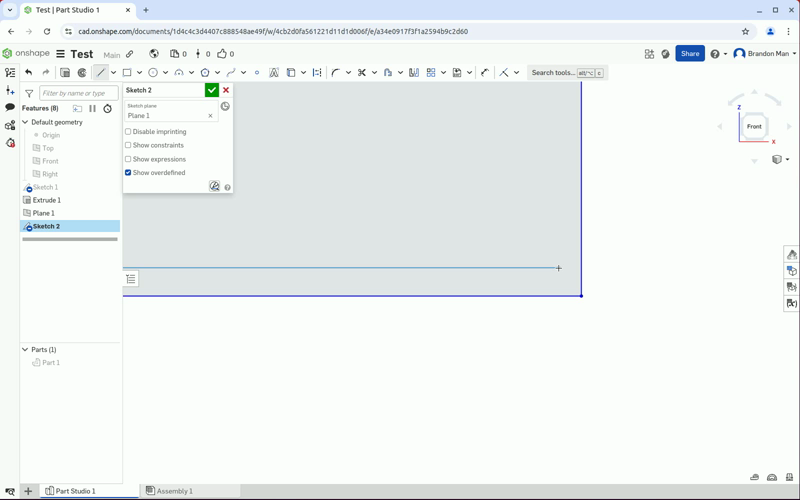
click(558, 267)
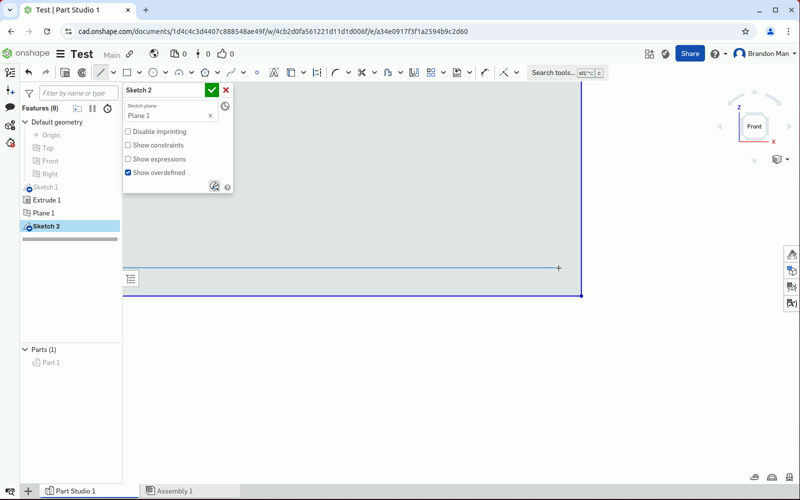
scroll(-6)
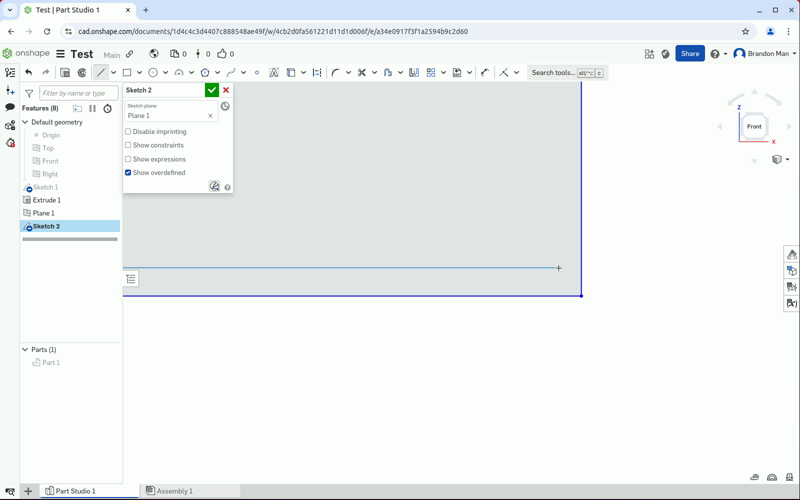
scroll(-6)
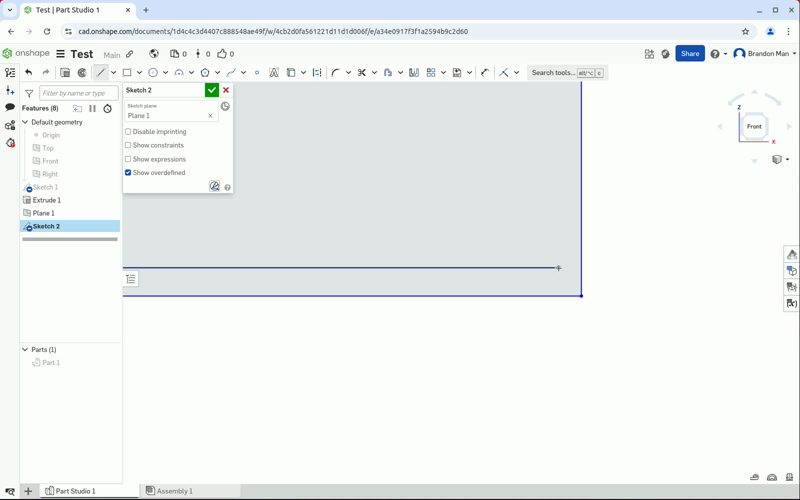
scroll(-6)
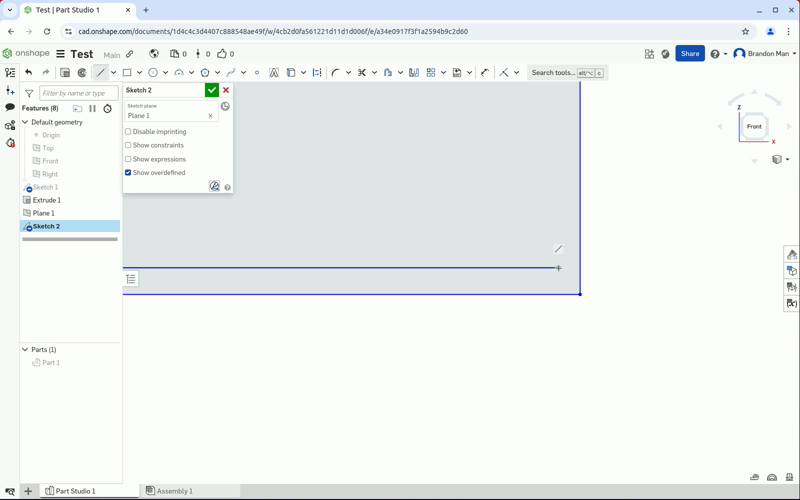
scroll(-6)
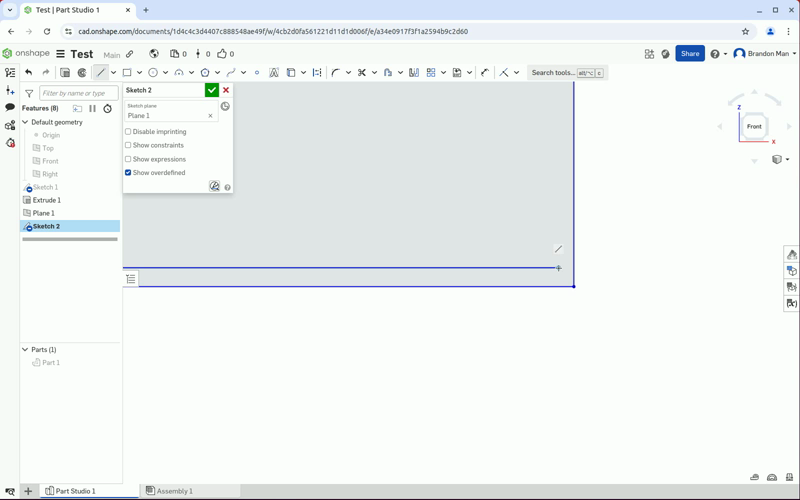
scroll(-6)
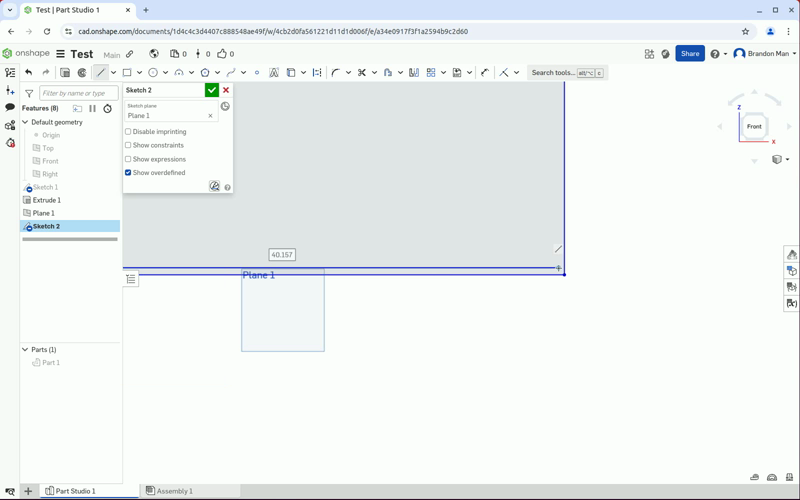
scroll(-6)
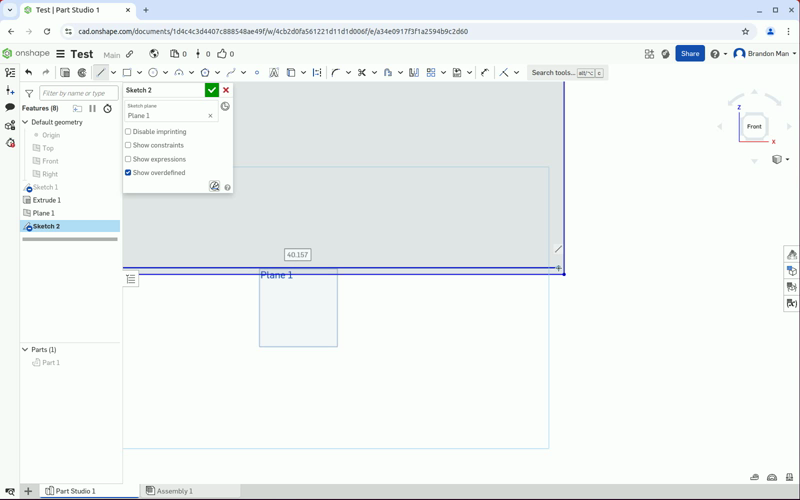
scroll(-6)
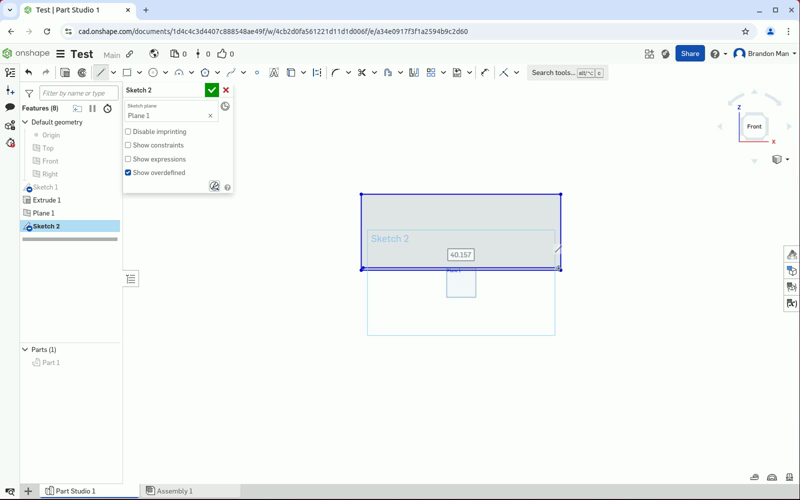
key_up(shift)
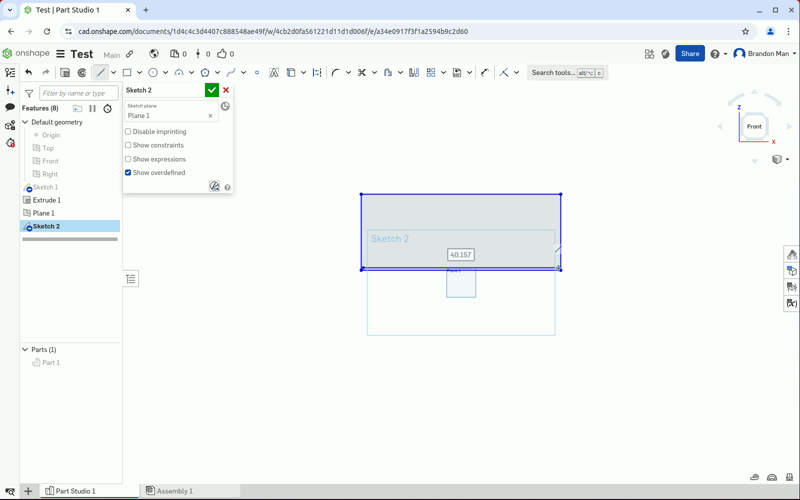
key_down(shift)
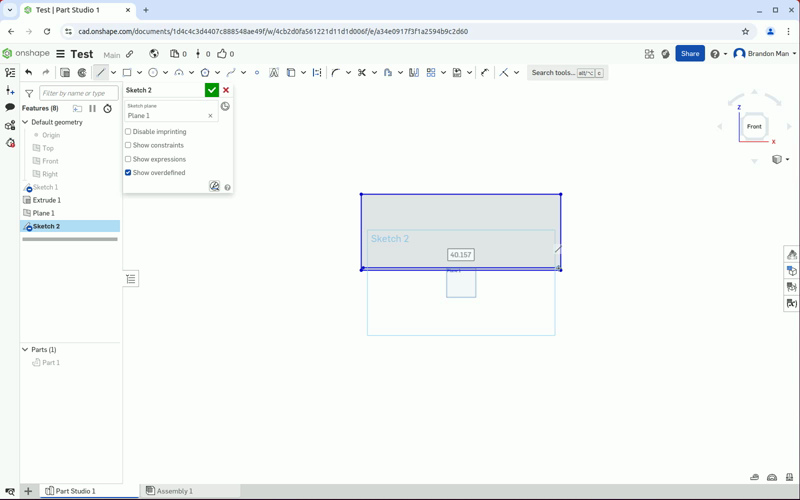
mouse_move(558, 196)
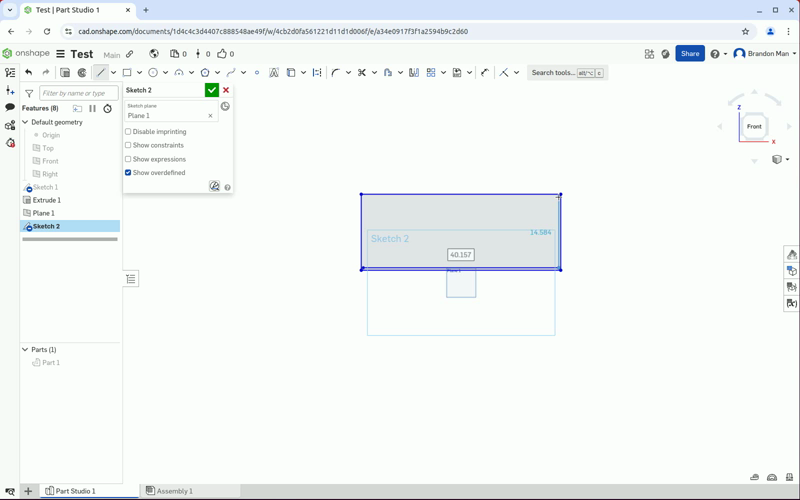
scroll(6)
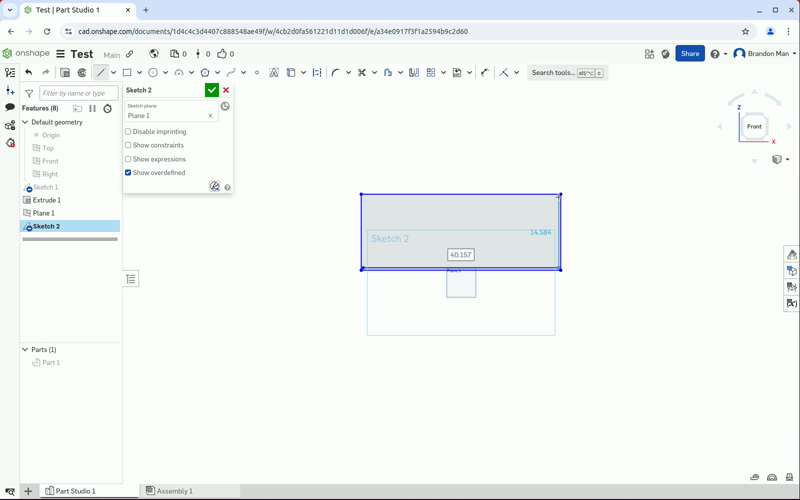
scroll(6)
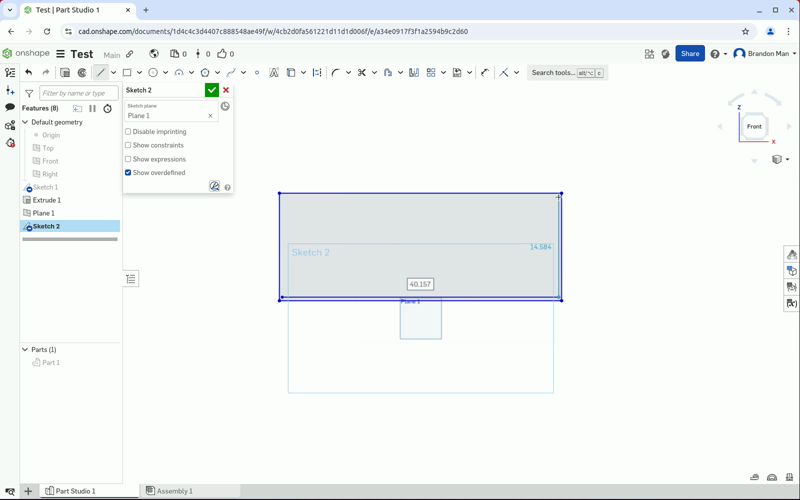
scroll(6)
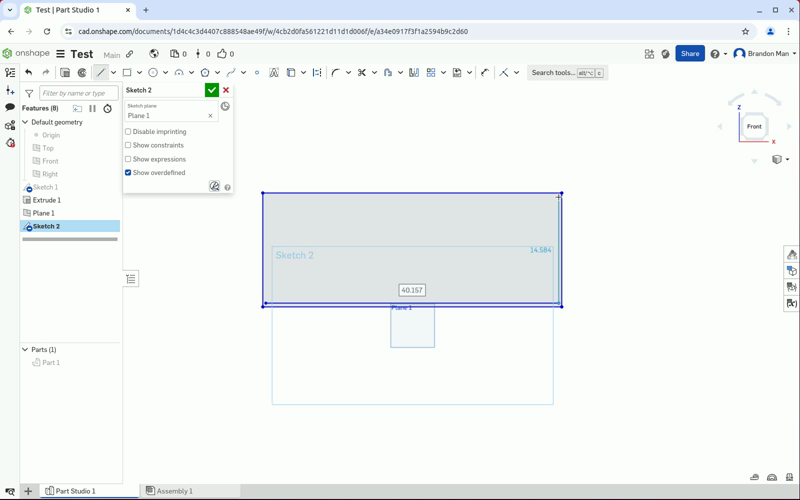
scroll(6)
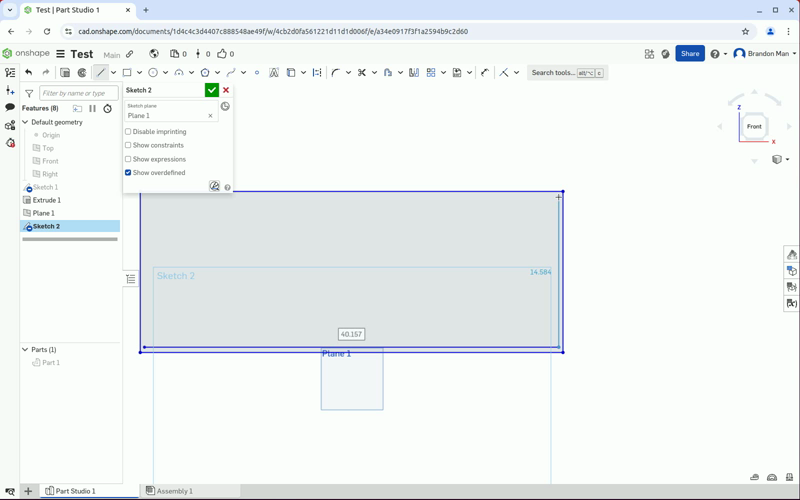
scroll(6)
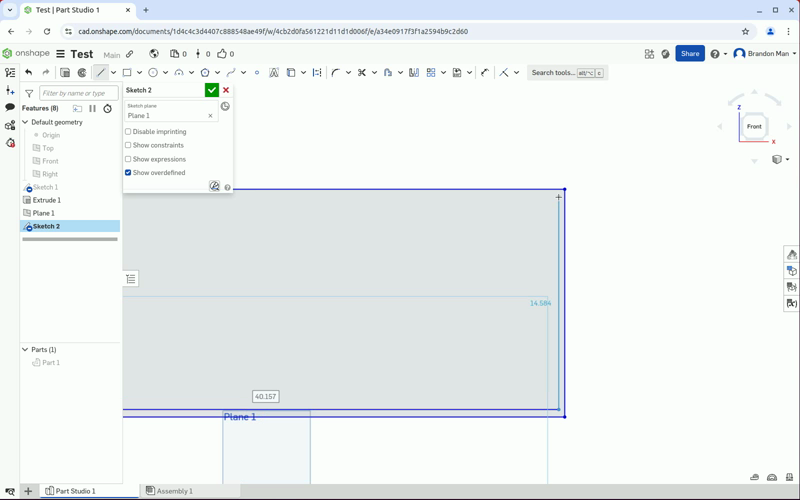
scroll(6)
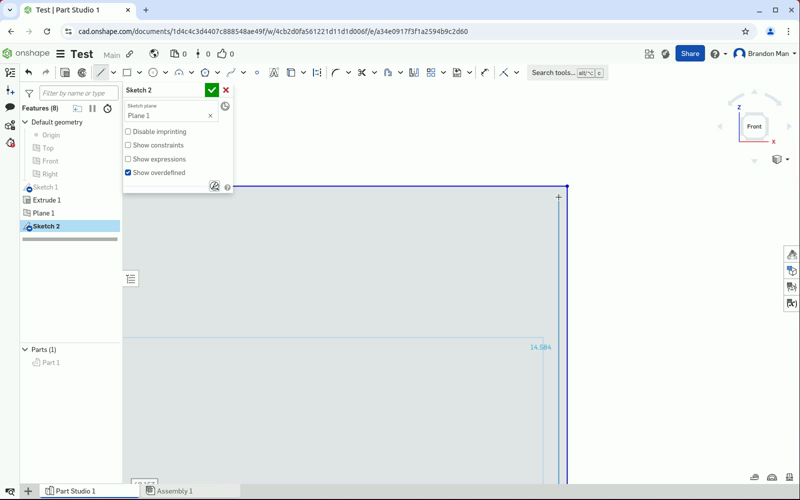
scroll(6)
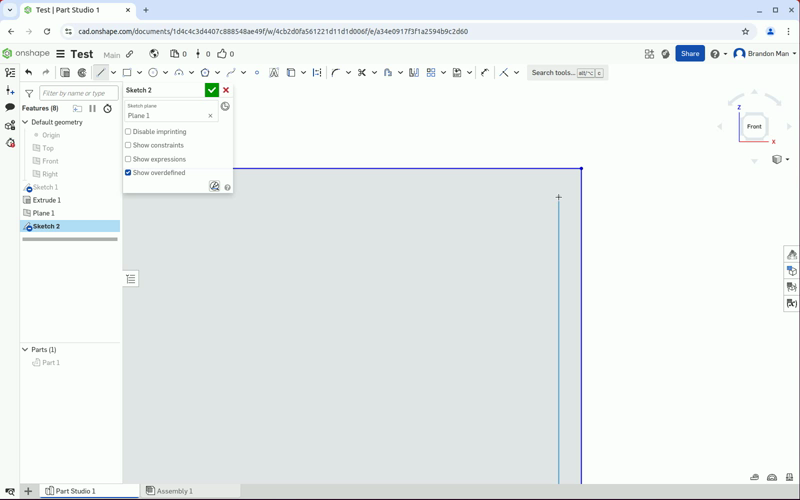
click(558, 196)
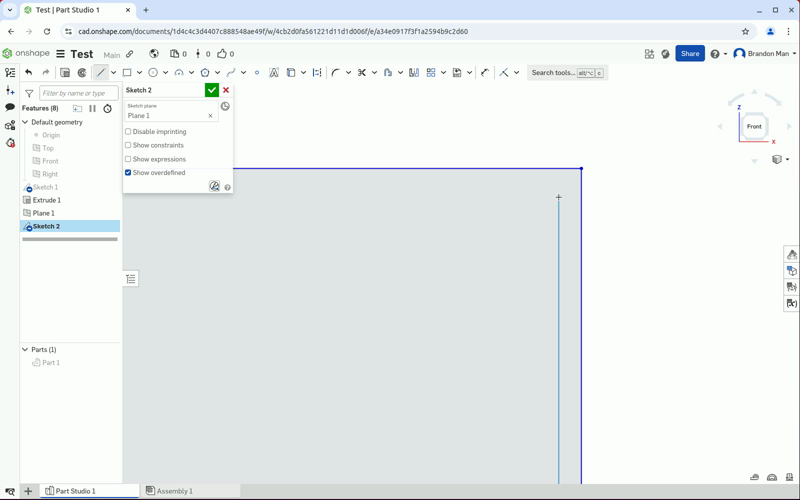
scroll(-6)
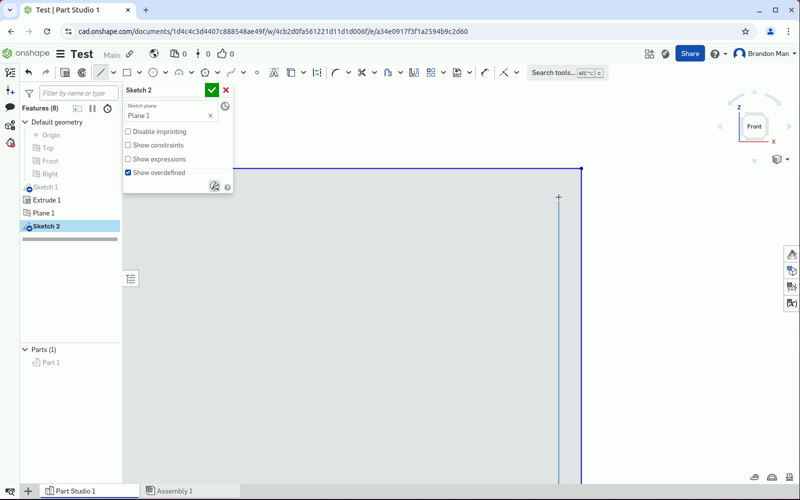
scroll(-6)
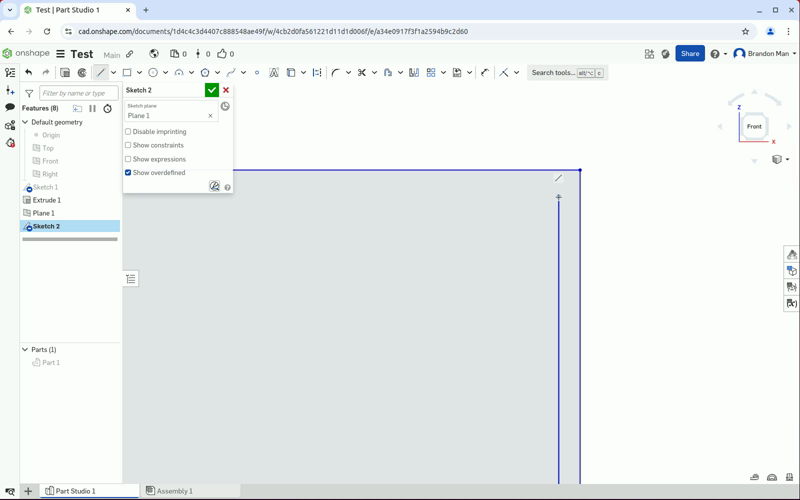
scroll(-6)
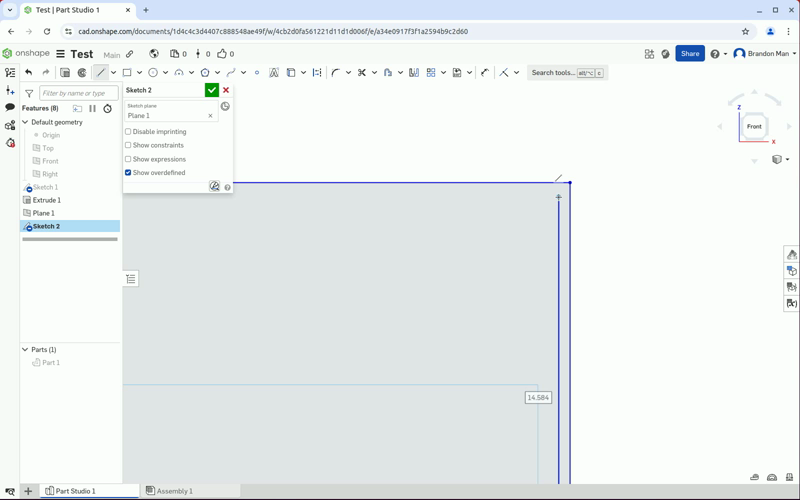
scroll(-6)
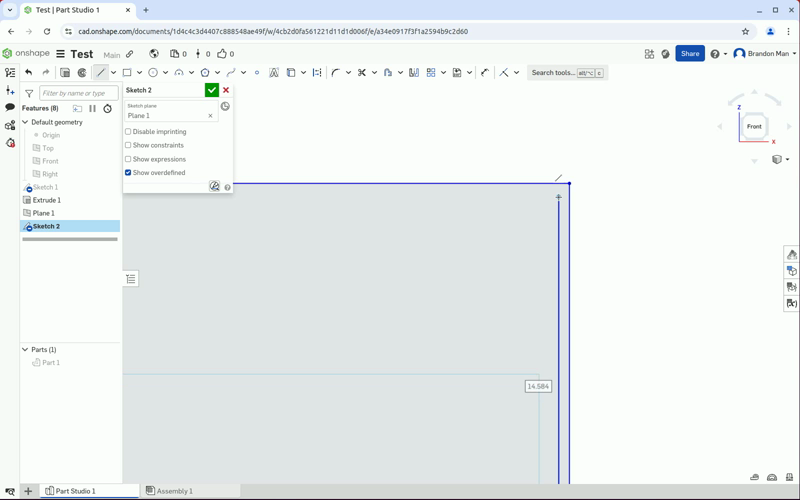
scroll(-6)
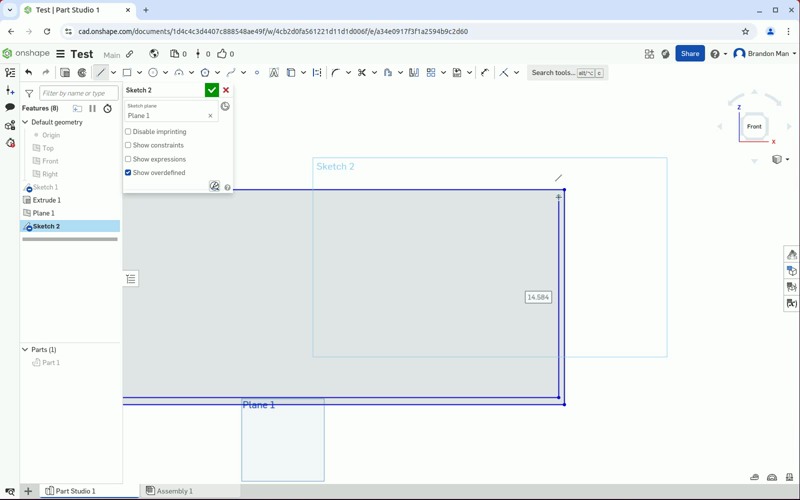
scroll(-6)
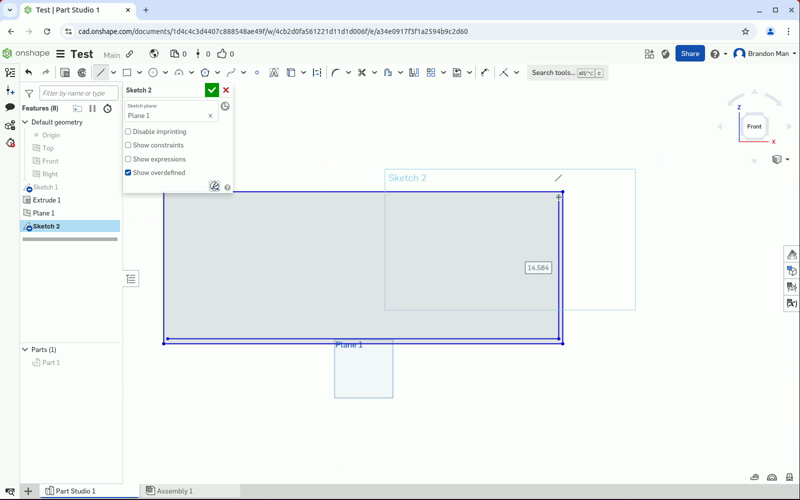
scroll(-6)
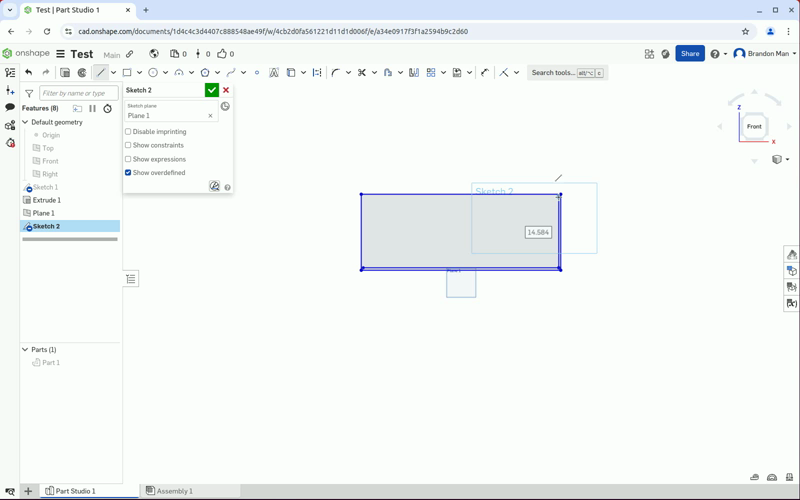
key_up(shift)
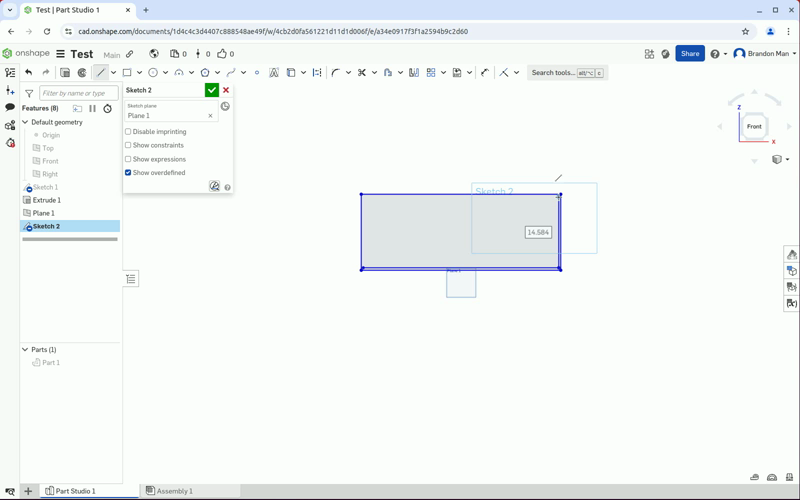
key_down(shift)
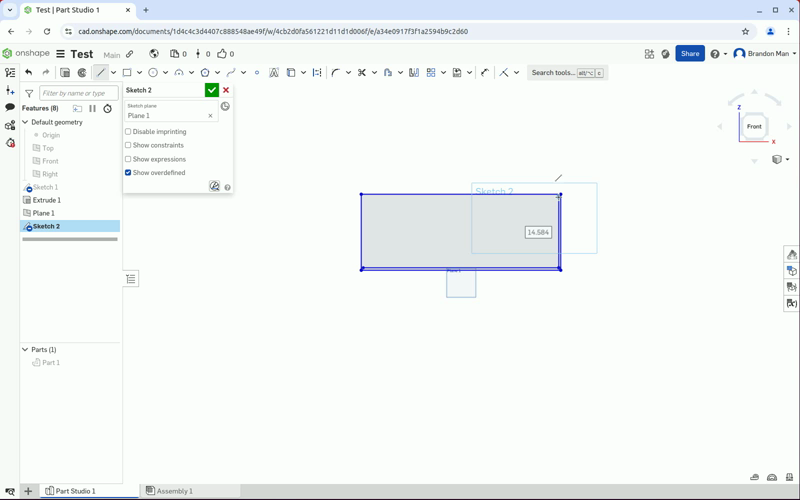
mouse_move(363, 196)
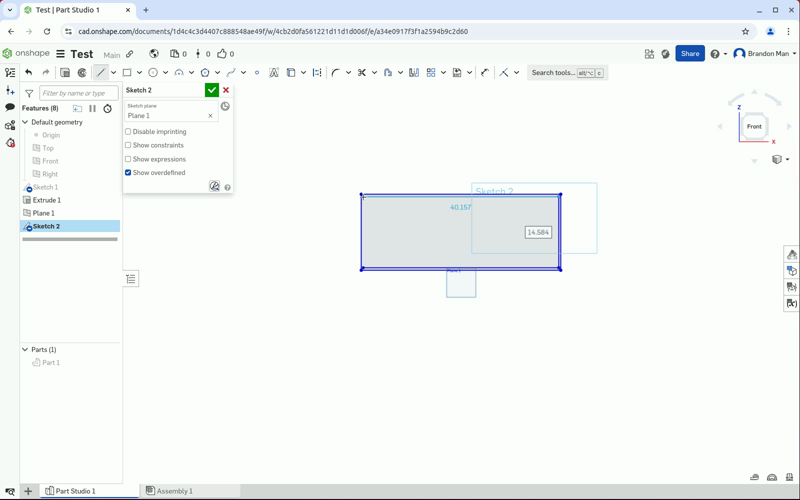
scroll(6)
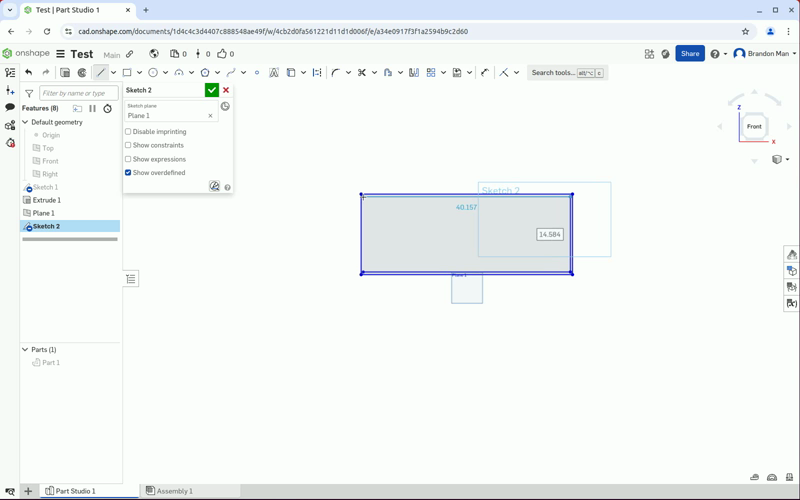
scroll(6)
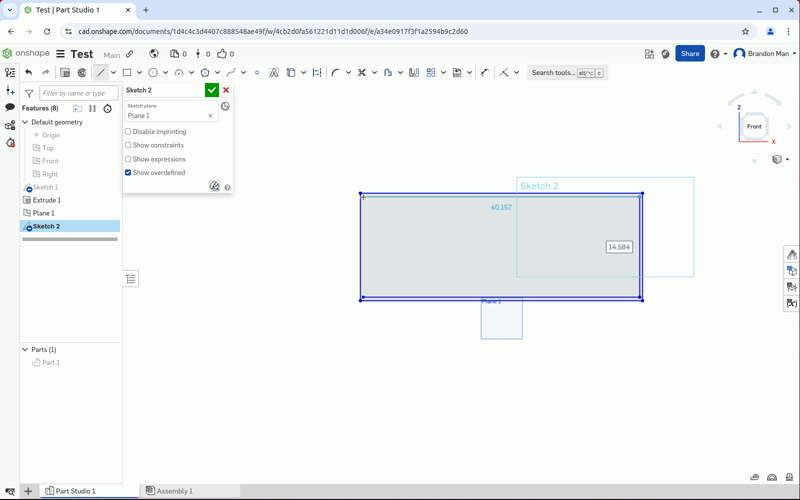
scroll(6)
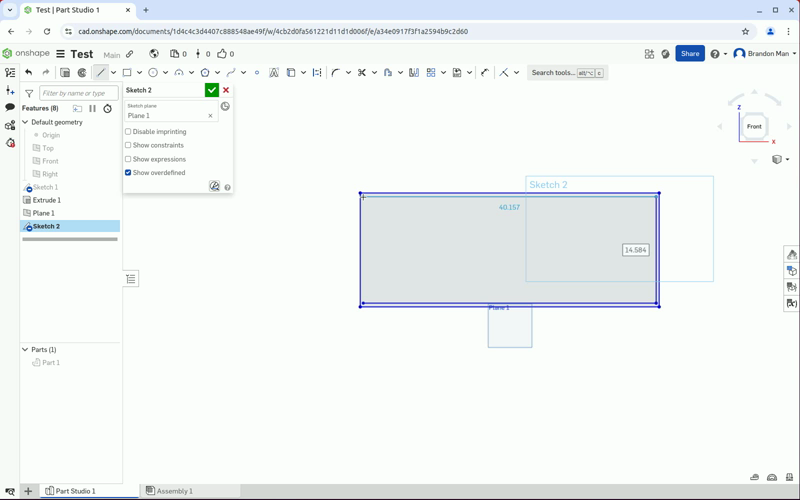
scroll(6)
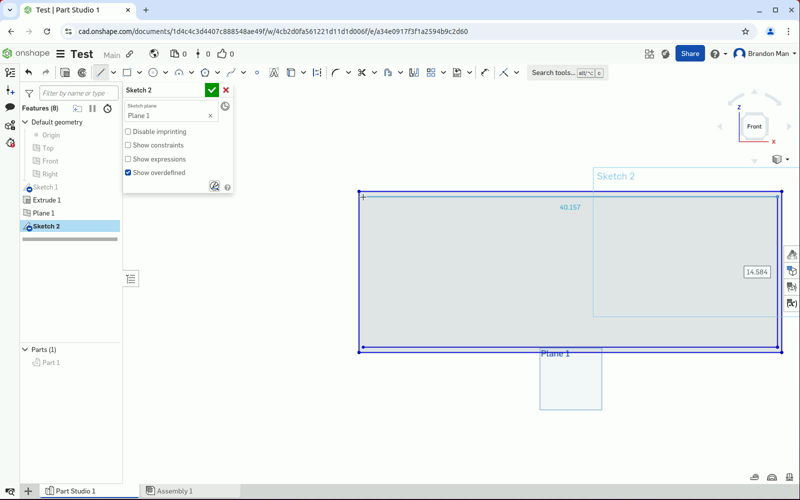
scroll(6)
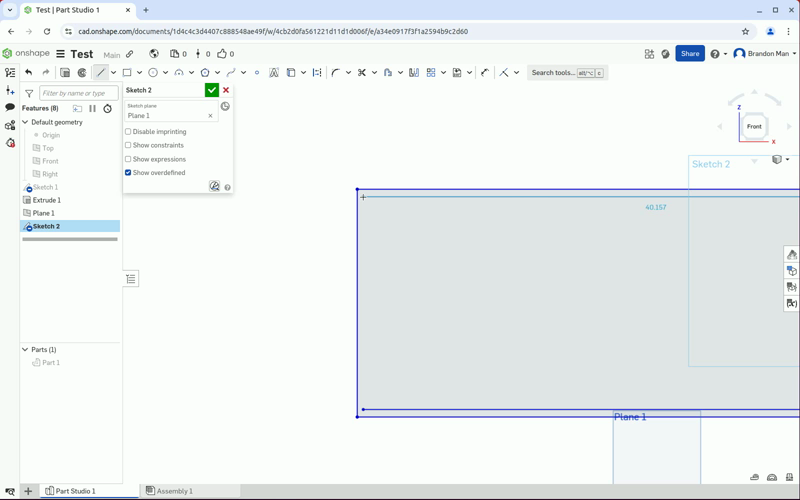
scroll(6)
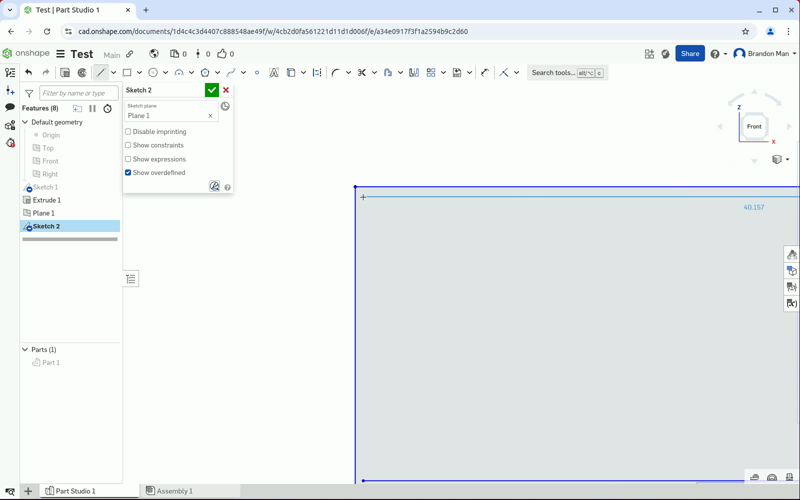
scroll(6)
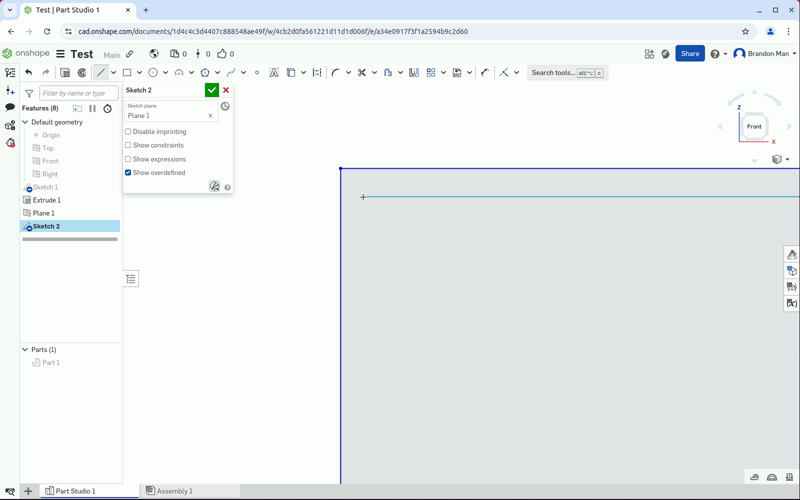
click(363, 196)
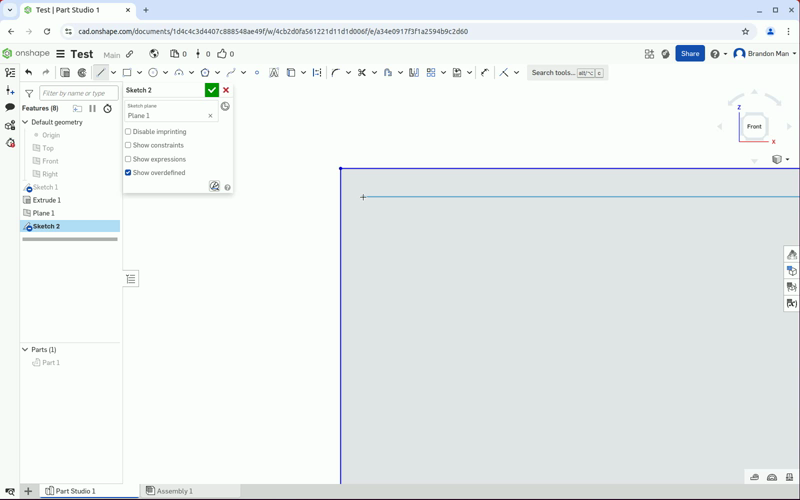
scroll(-6)
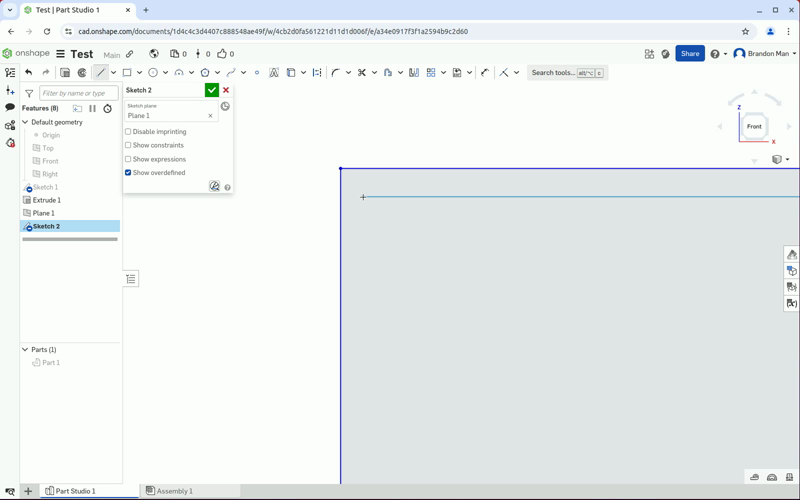
scroll(-6)
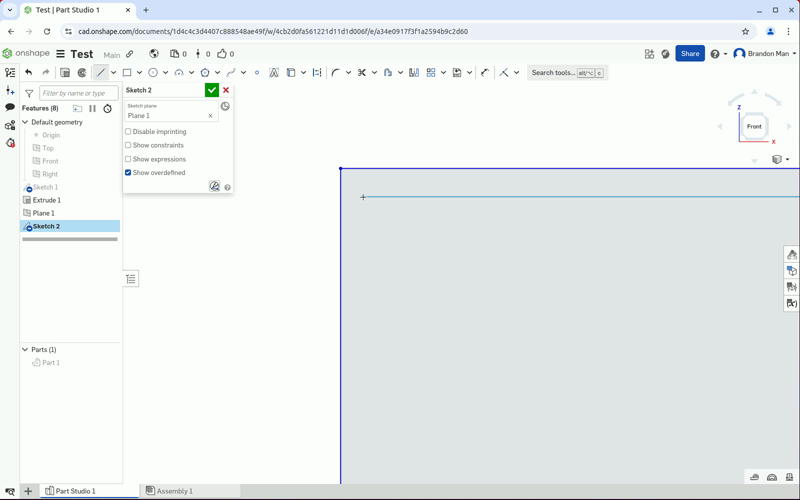
scroll(-6)
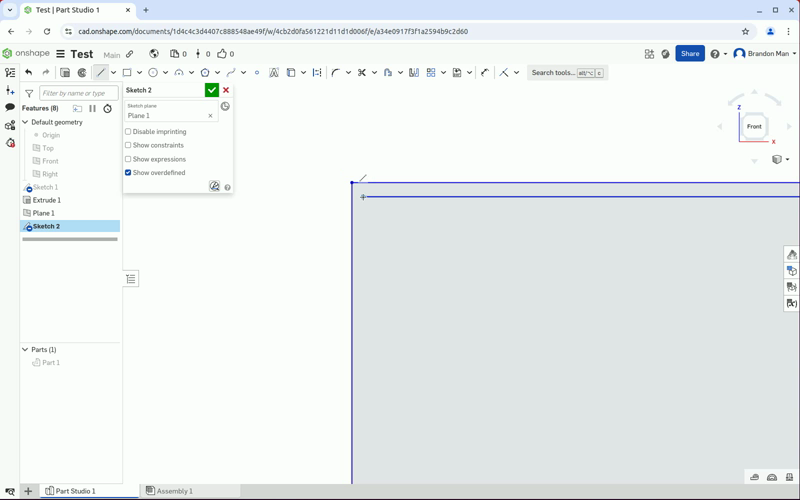
scroll(-6)
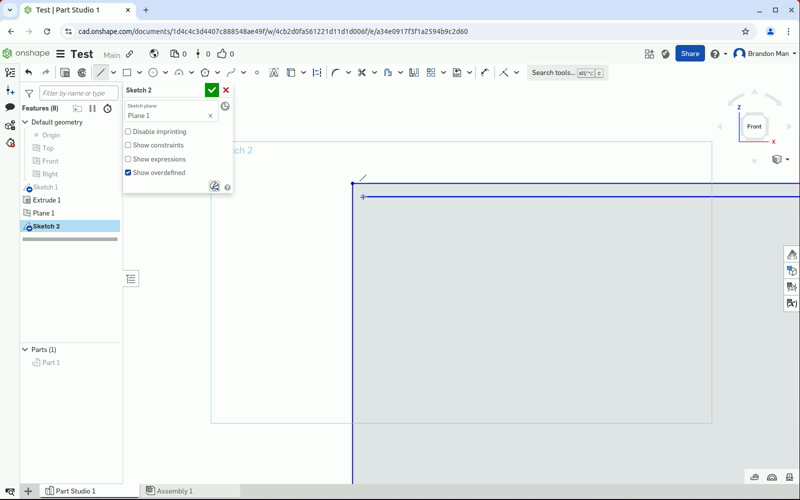
scroll(-6)
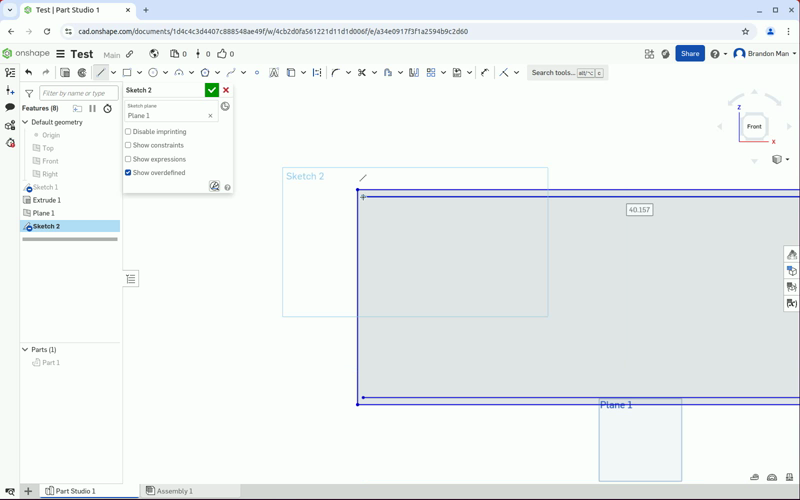
scroll(-6)
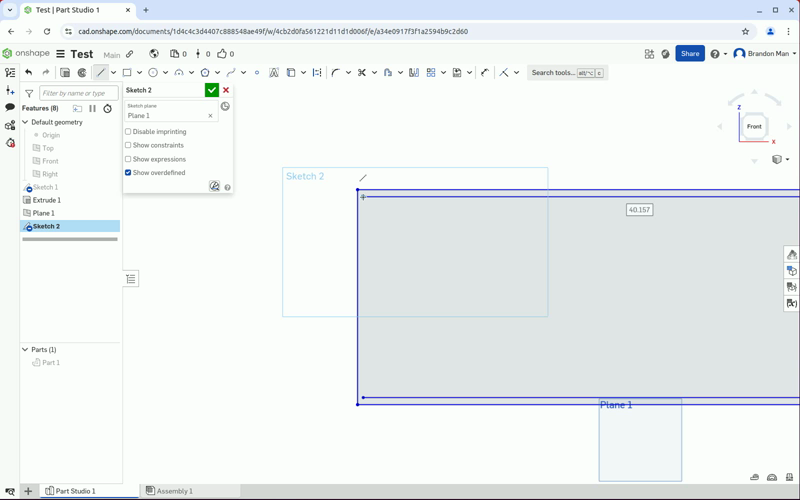
scroll(-6)
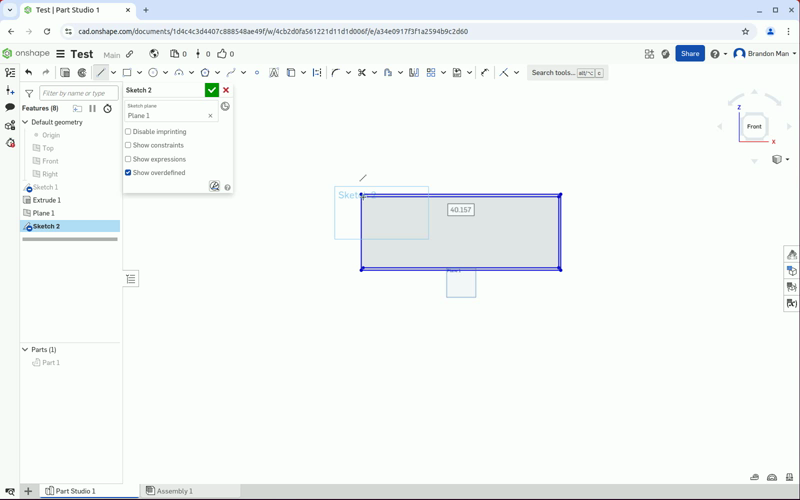
key_up(shift)
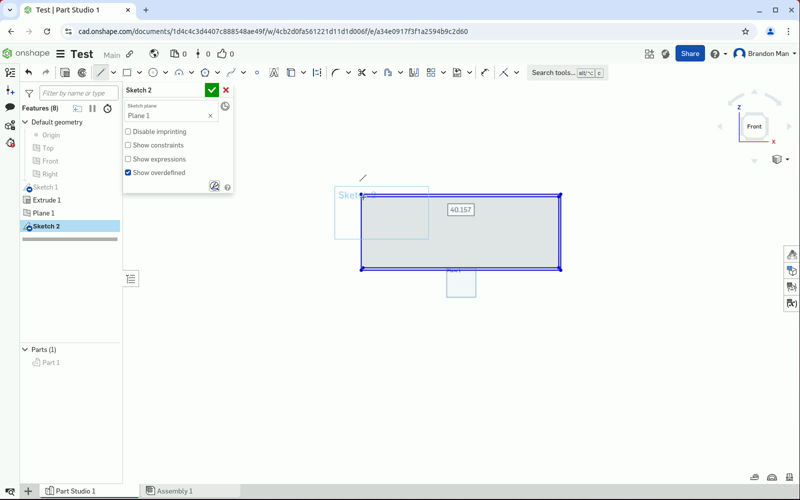
key_down(shift)
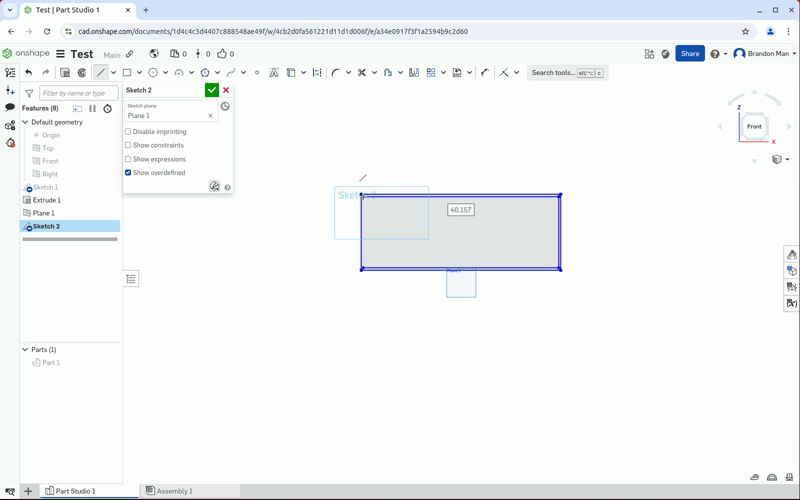
mouse_move(363, 267)
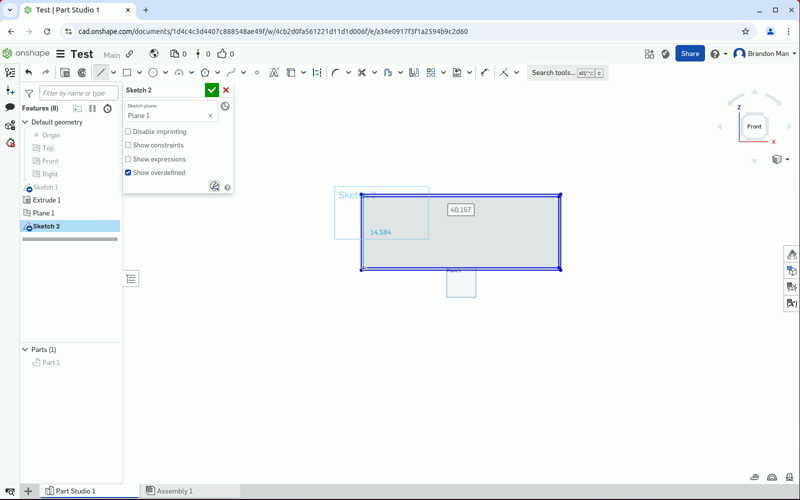
scroll(6)
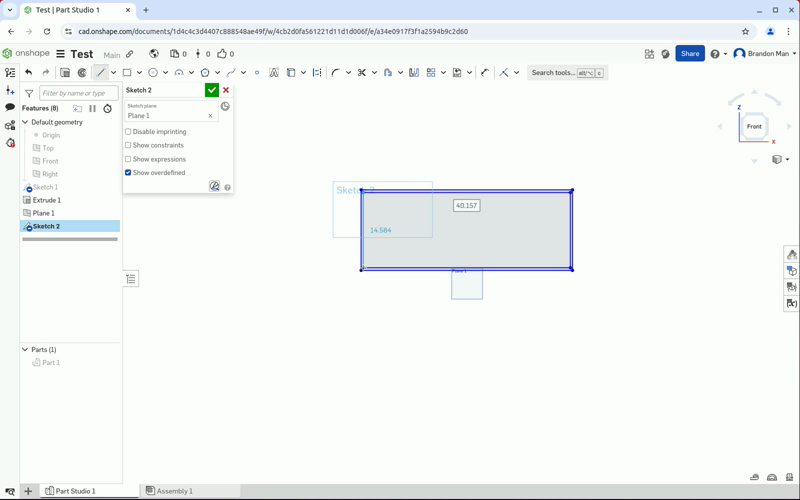
scroll(6)
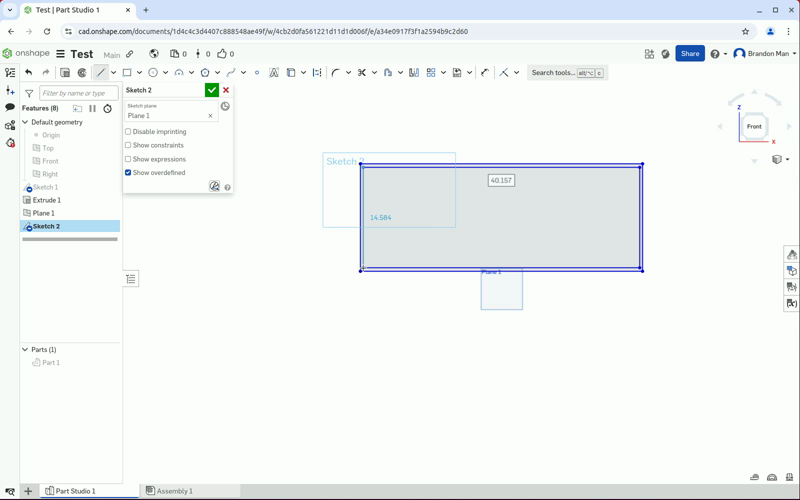
scroll(6)
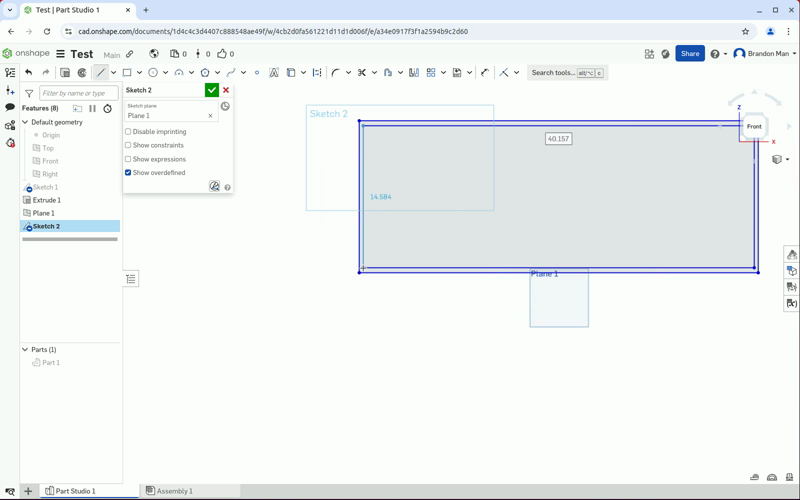
scroll(6)
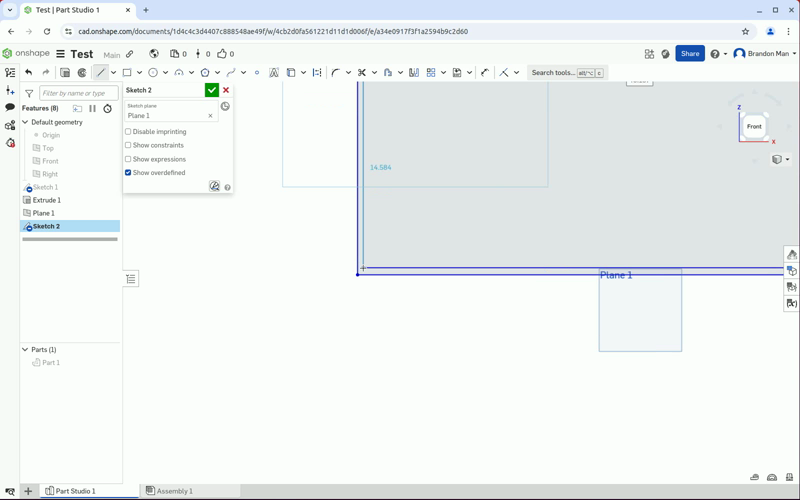
scroll(6)
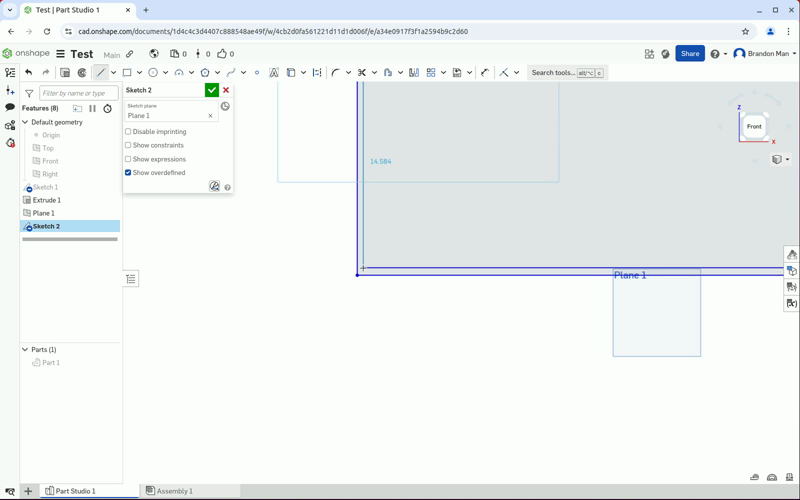
scroll(6)
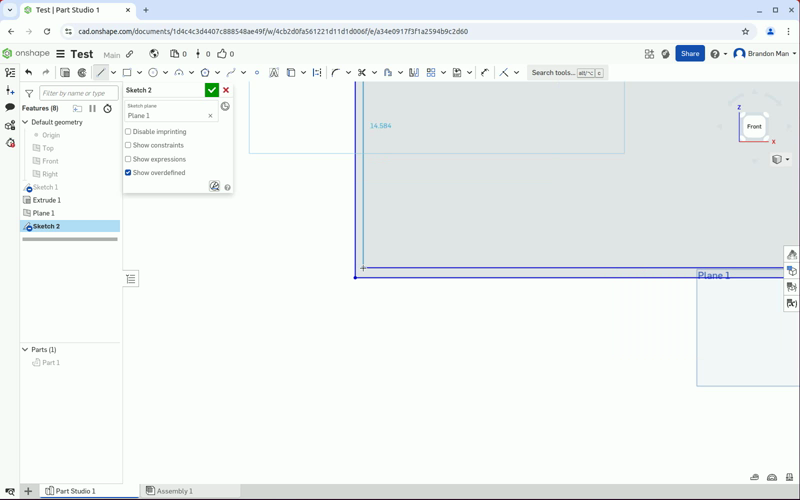
scroll(6)
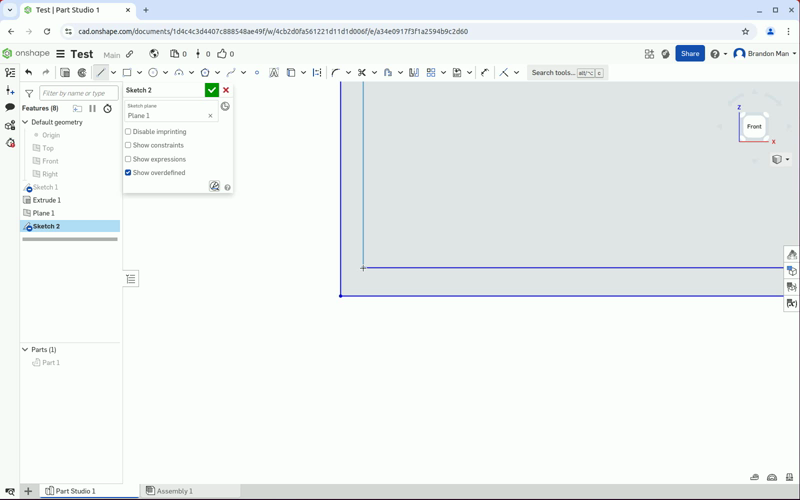
key_up(shift)
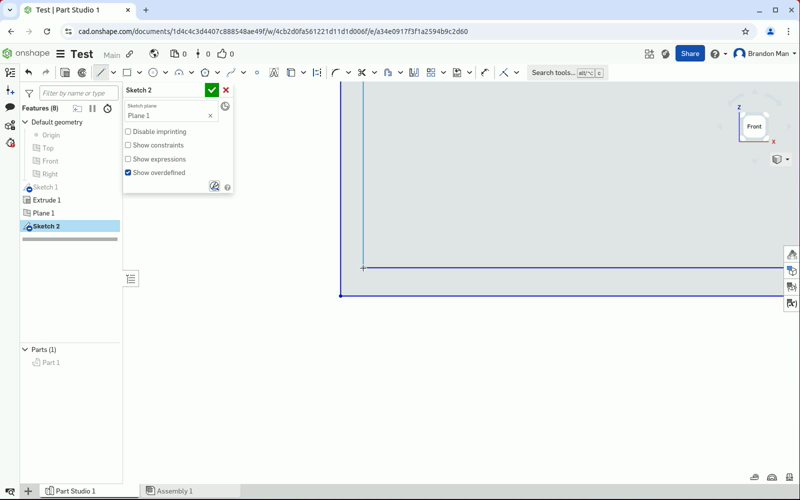
click(363, 267)
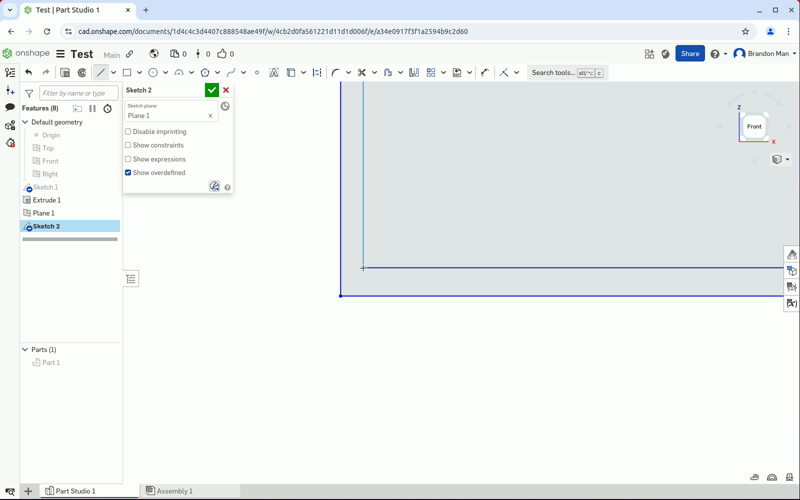
scroll(-6)
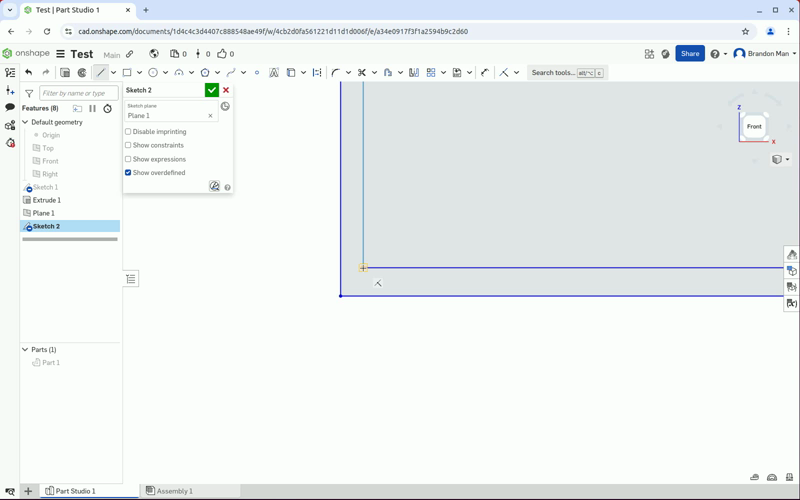
scroll(-6)
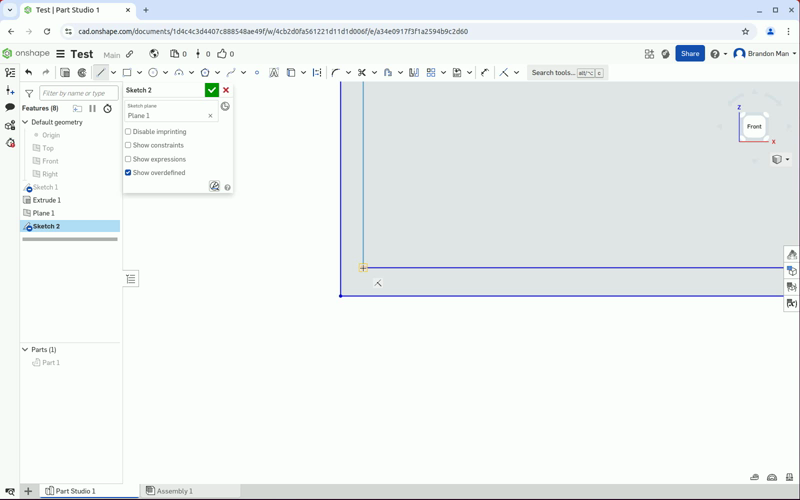
scroll(-6)
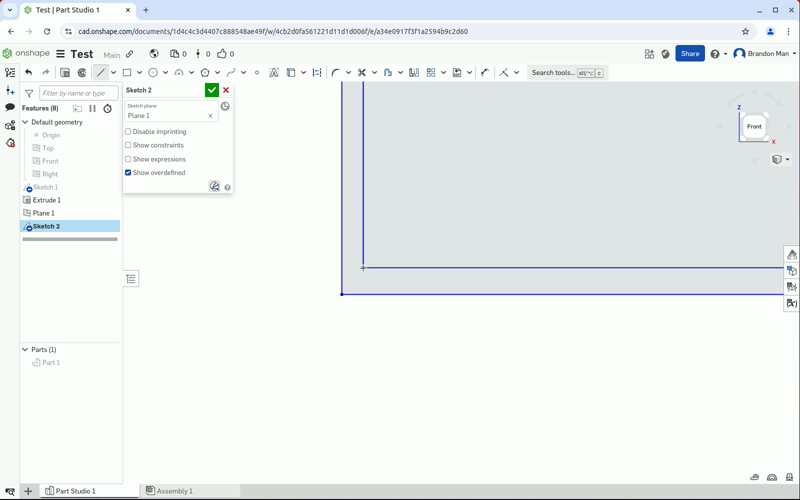
scroll(-6)
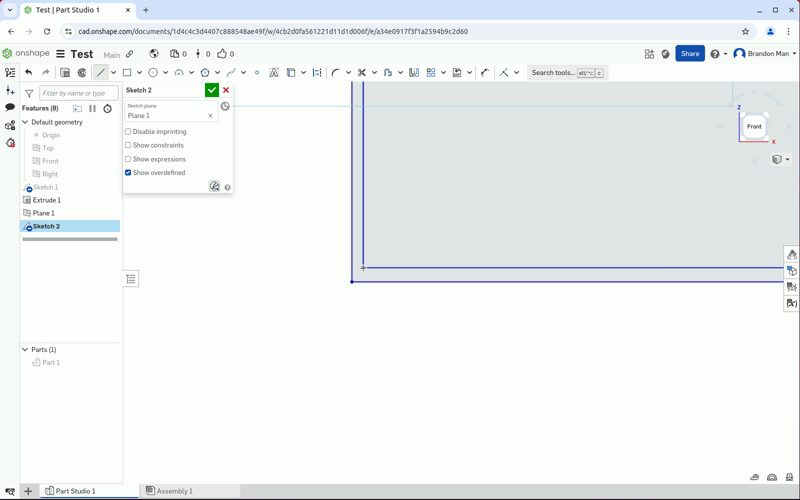
scroll(-6)
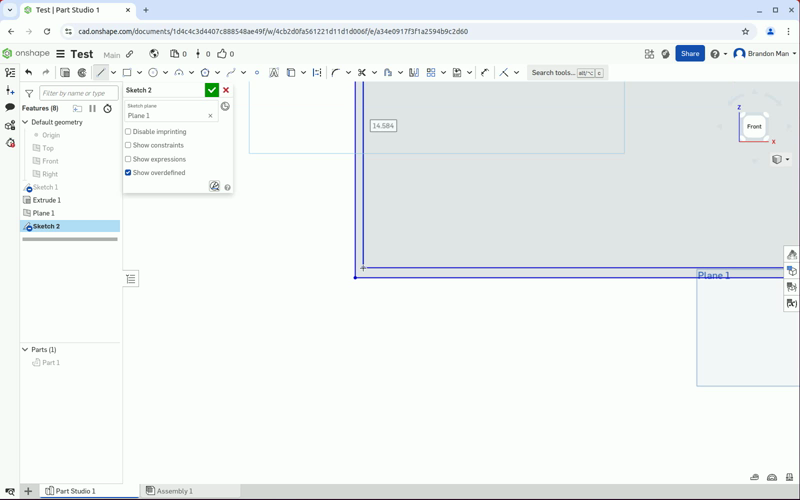
scroll(-6)
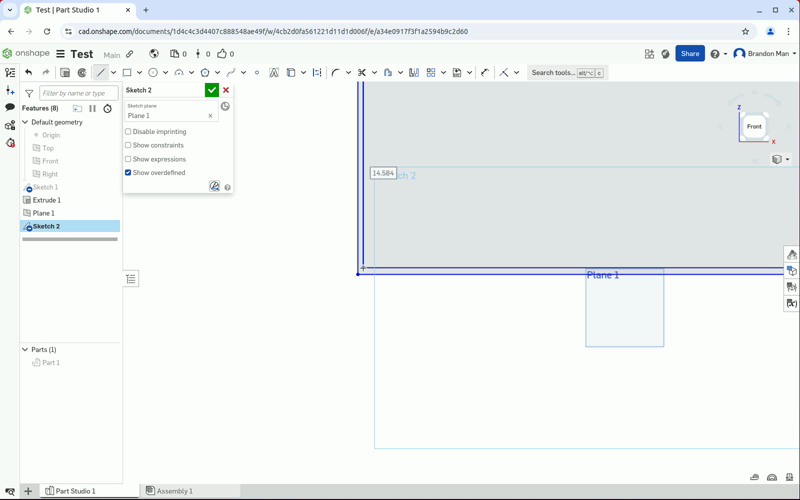
scroll(-6)
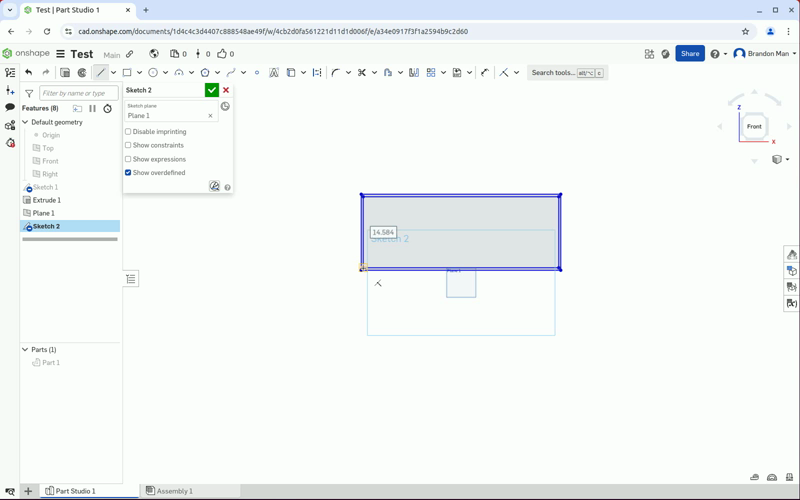
key(esc)
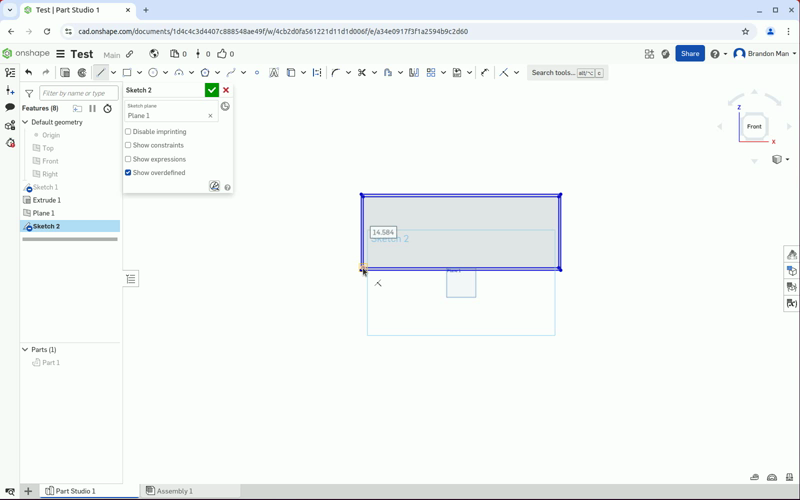
mouse_move(396, 195)
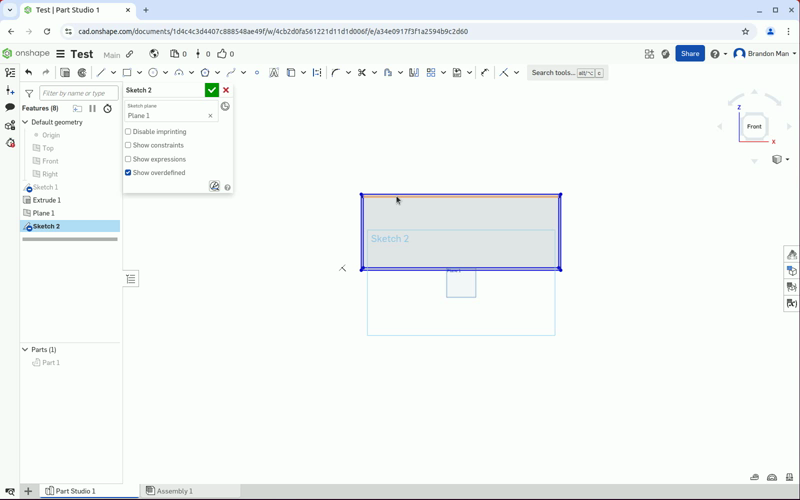
scroll(6)
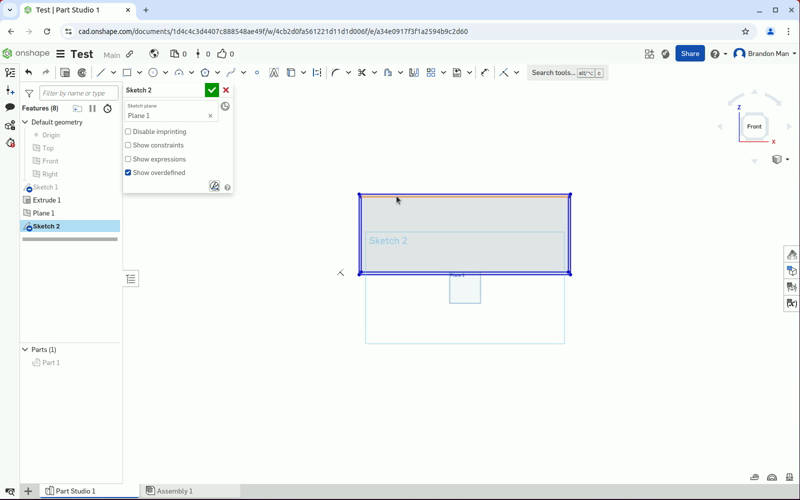
scroll(6)
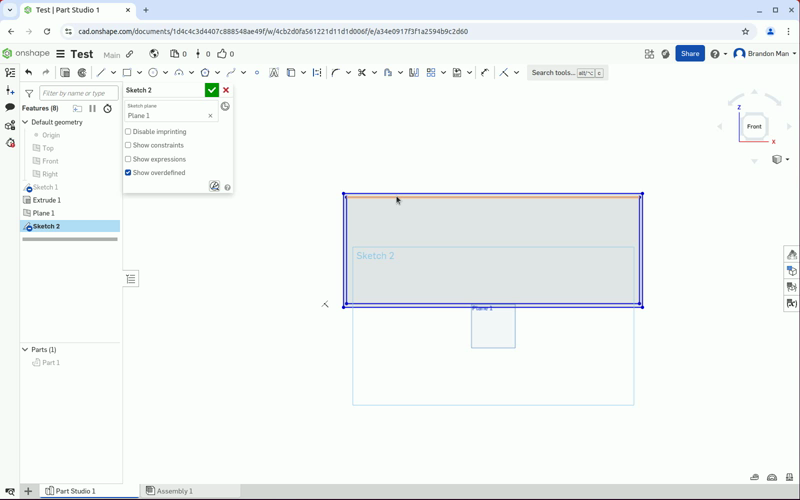
scroll(6)
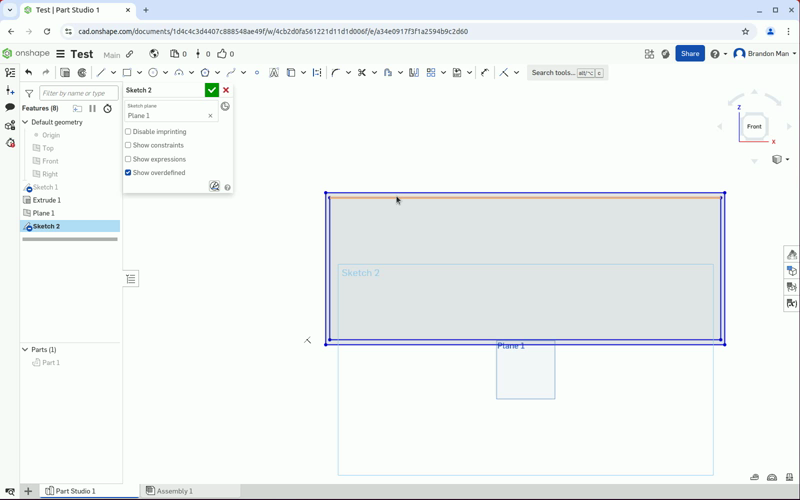
scroll(6)
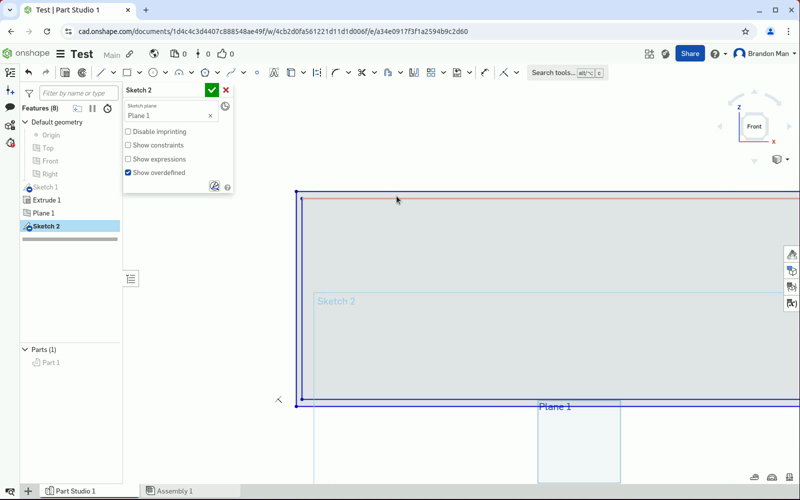
scroll(6)
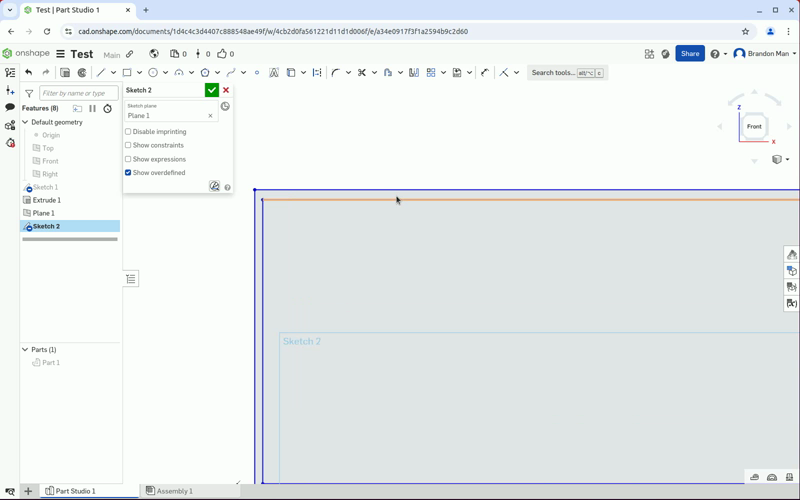
scroll(6)
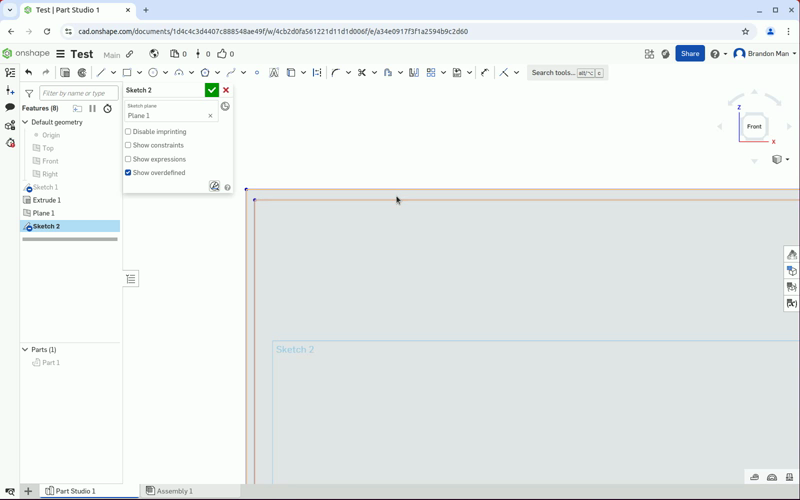
scroll(6)
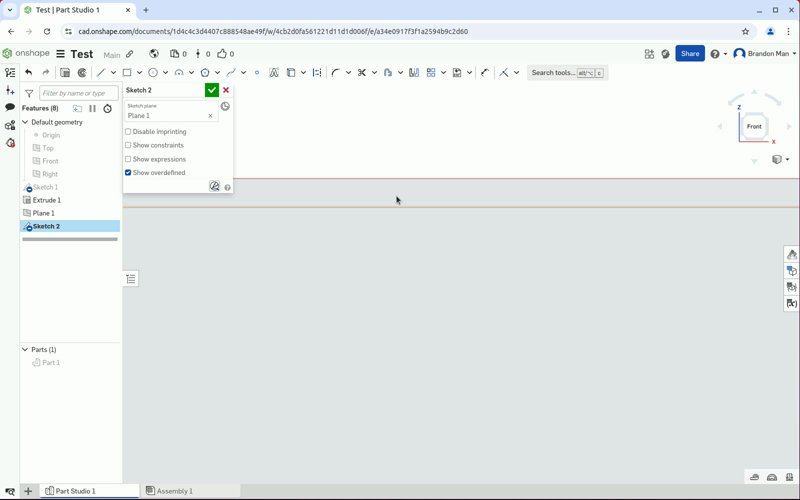
click(396, 195)
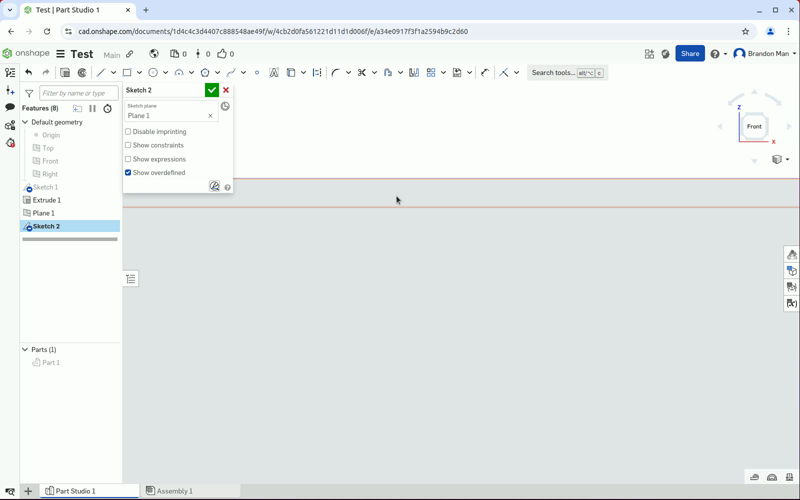
scroll(-6)
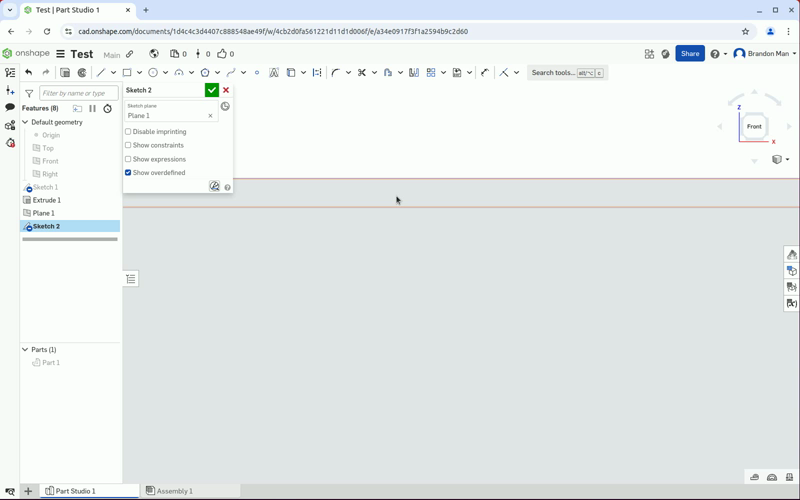
scroll(-6)
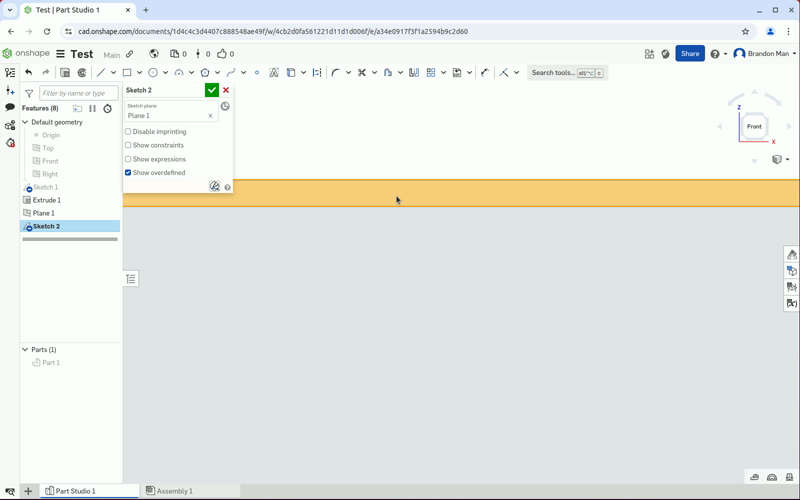
scroll(-6)
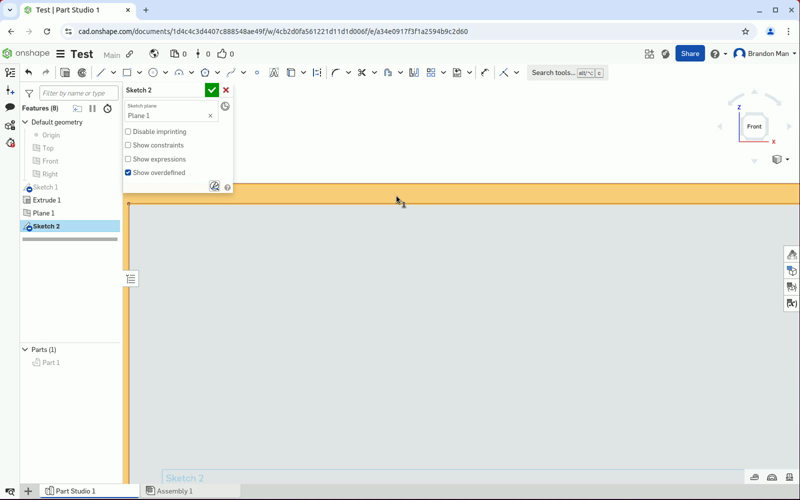
scroll(-6)
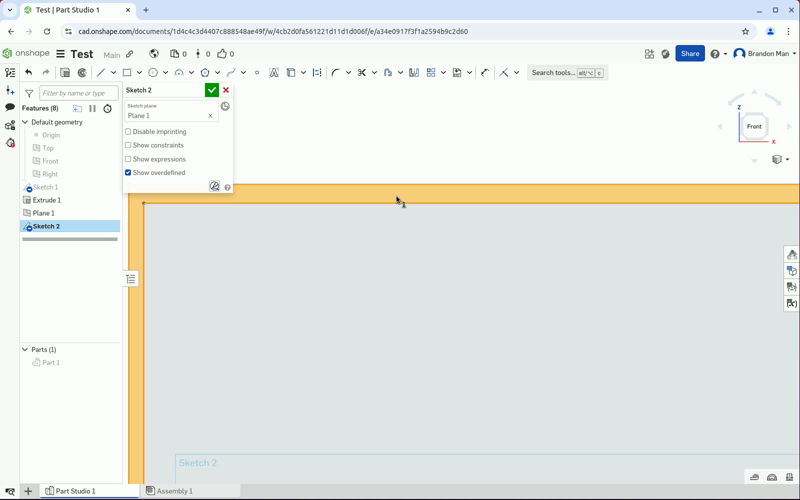
scroll(-6)
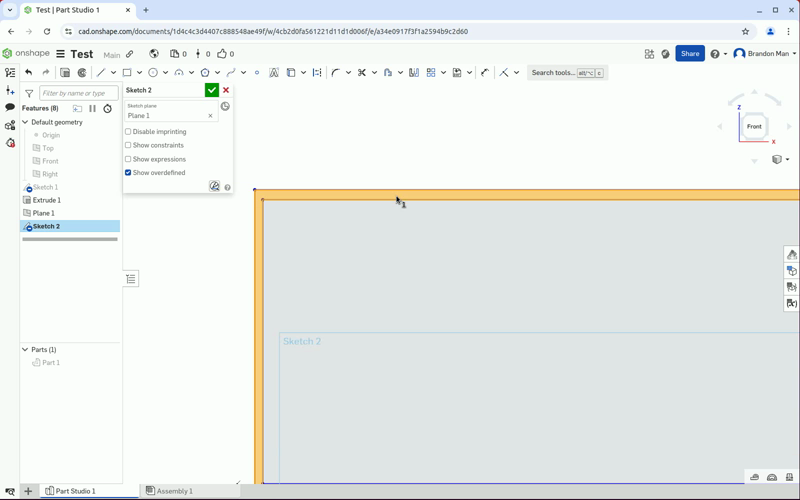
scroll(-6)
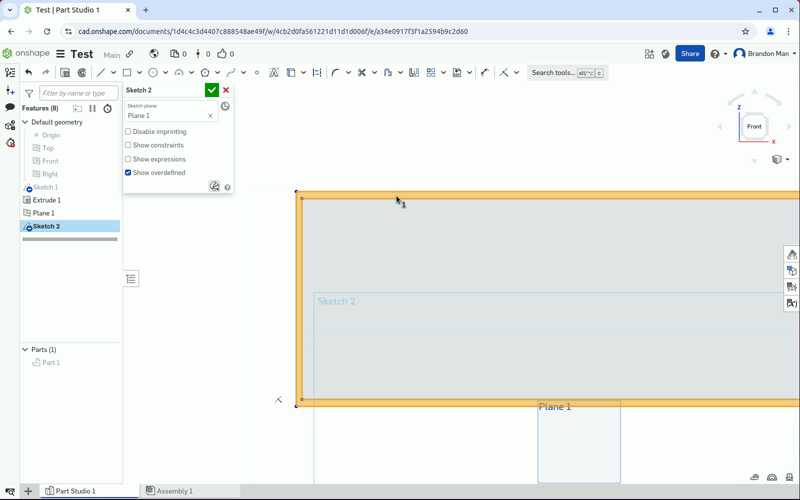
scroll(-6)
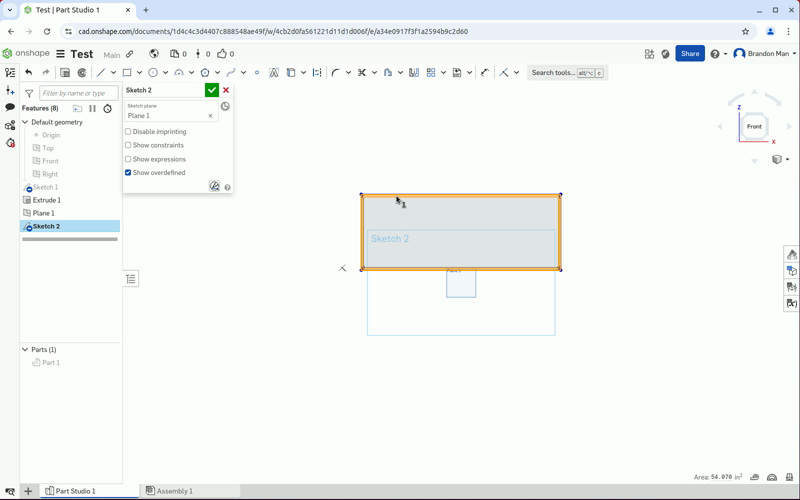
mouse_move(73, 352)
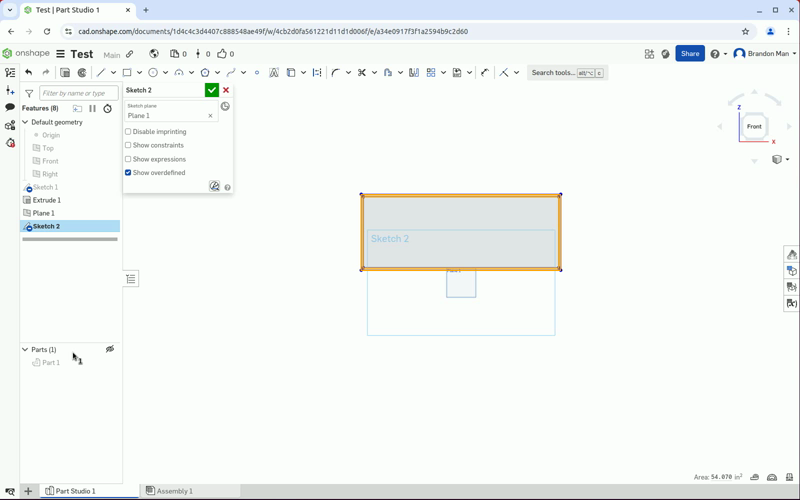
key(shift+y)
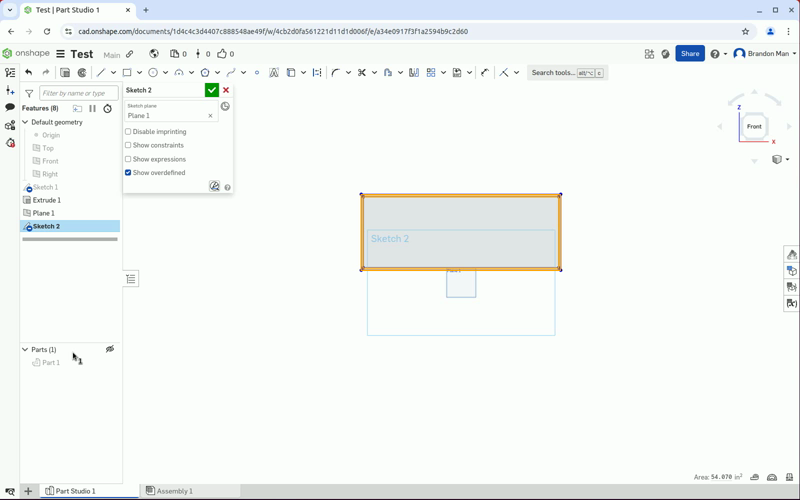
key(shift+e)
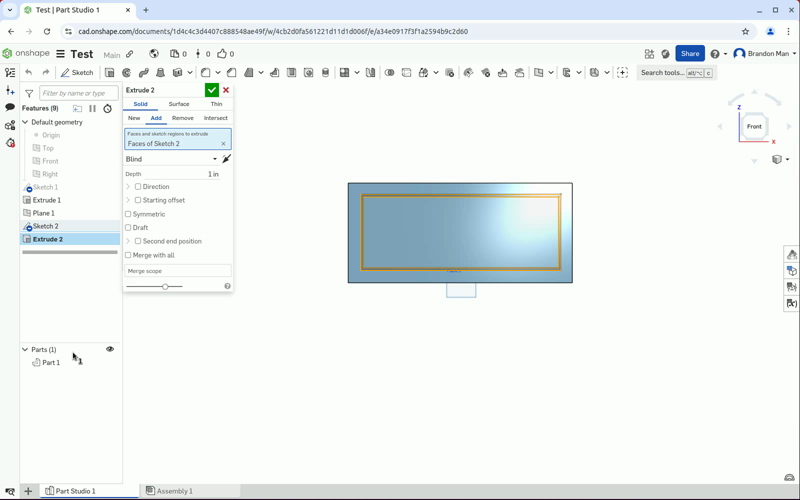
mouse_move(143, 106)
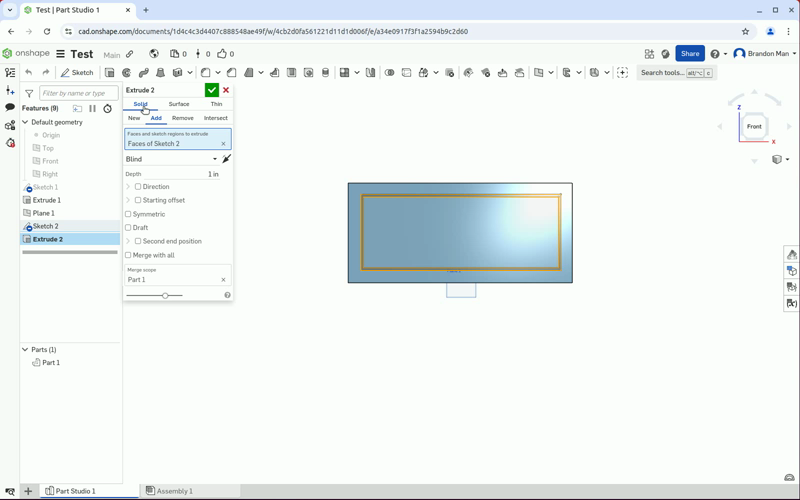
click(143, 106)
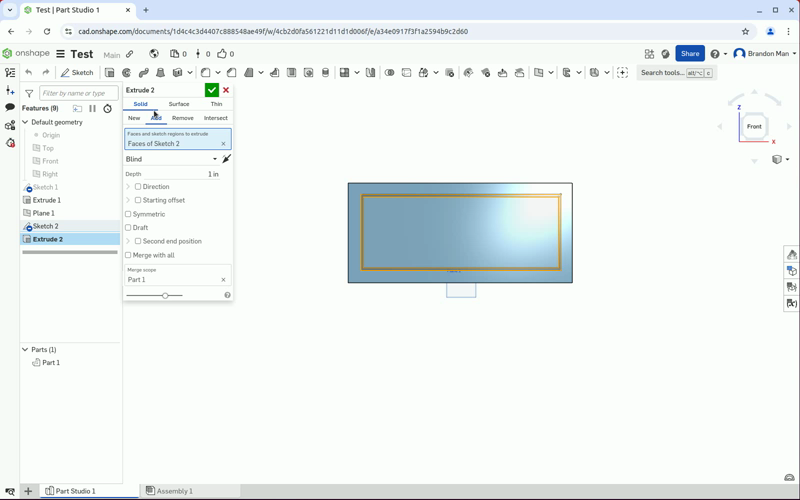
mouse_move(186, 120)
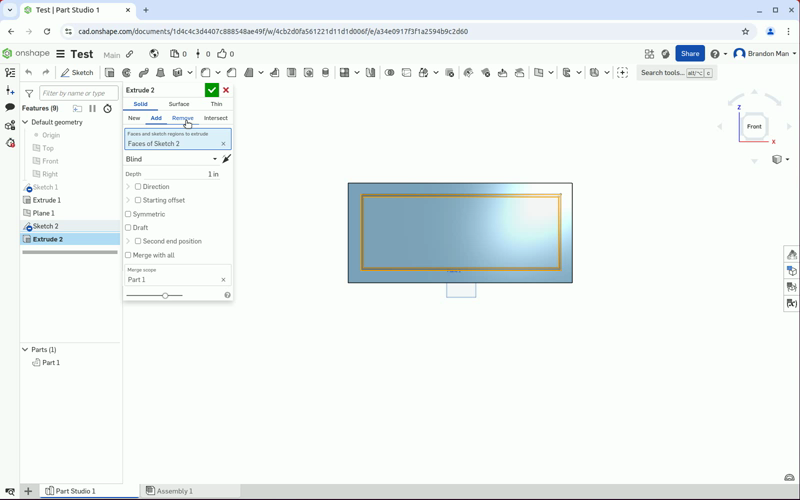
click(186, 120)
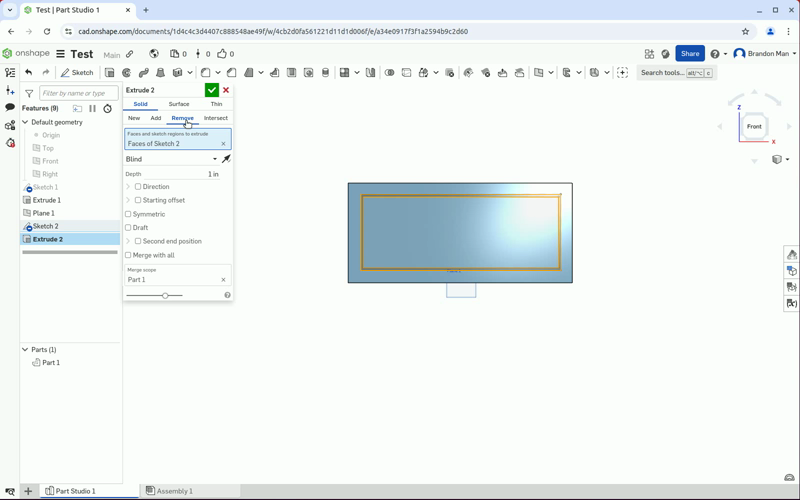
key(tab, 4)
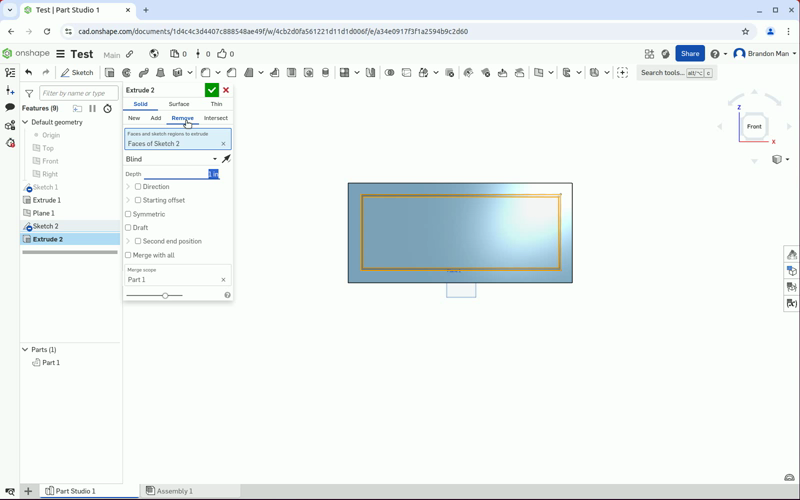
text(0.241)
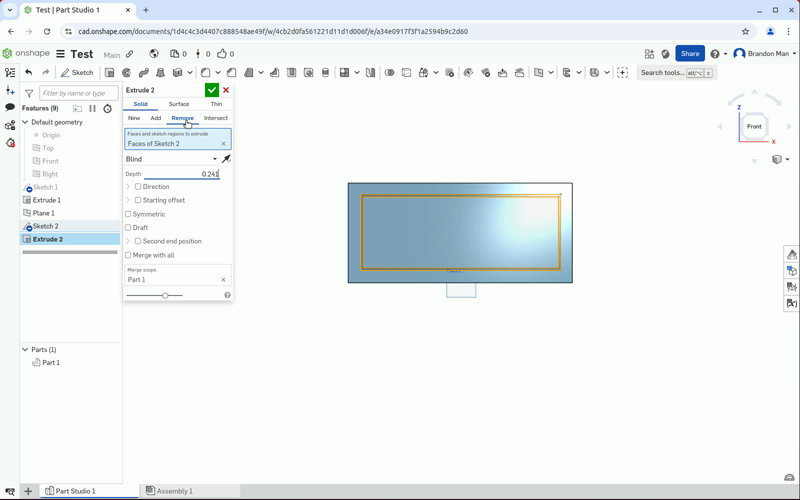
key(tab, 6)
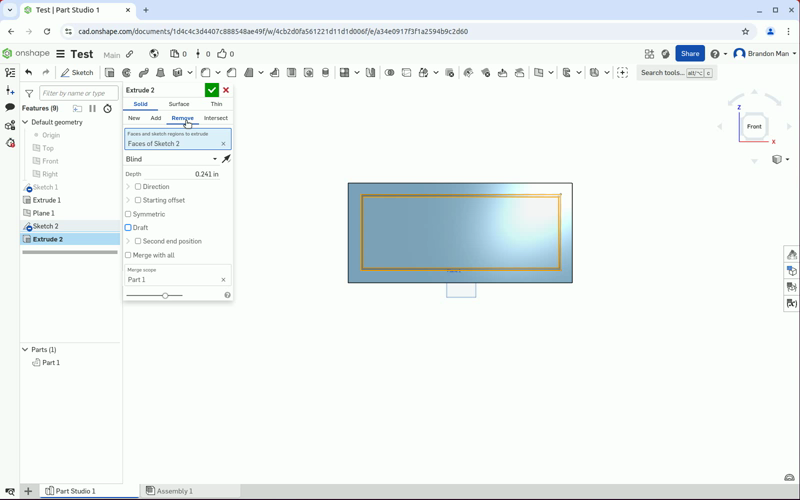
key(space)
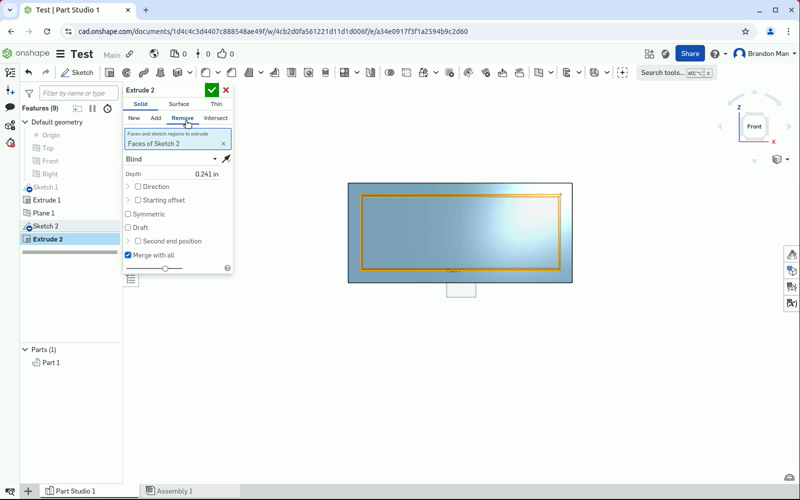
key(enter)
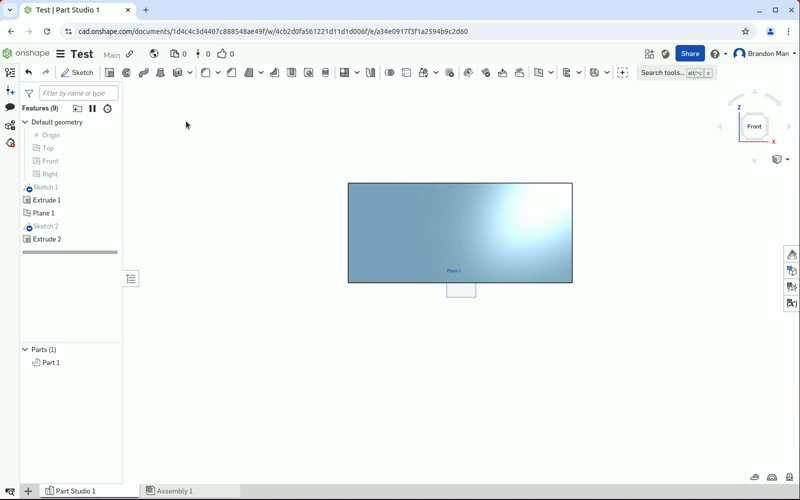
key(shift+h)
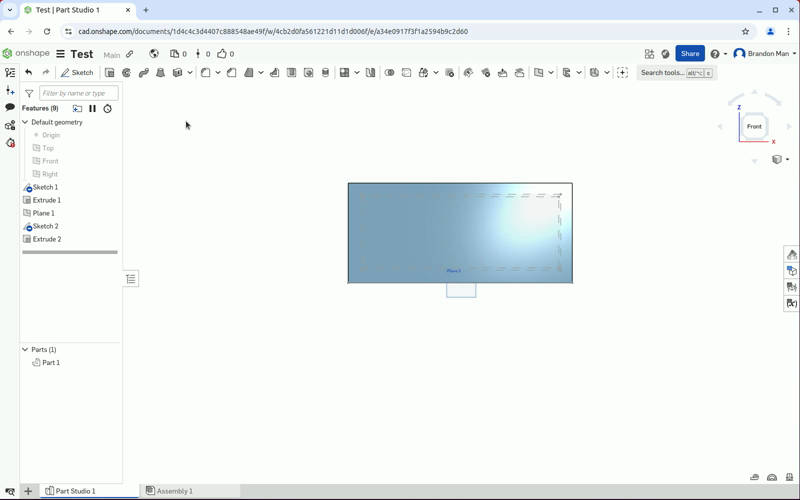
key(shift+h)
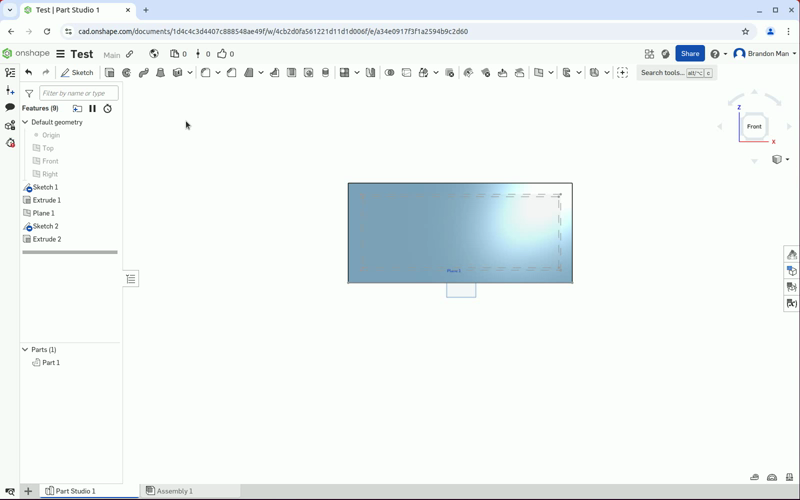
key(shift+7)
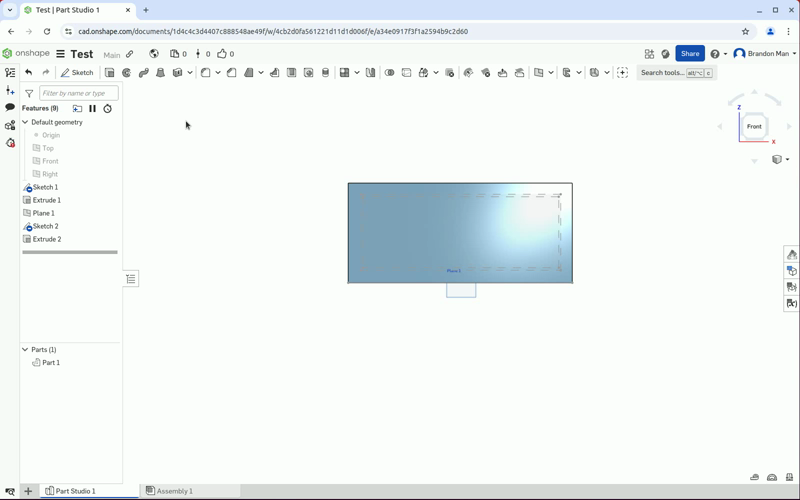
key(left, 2)
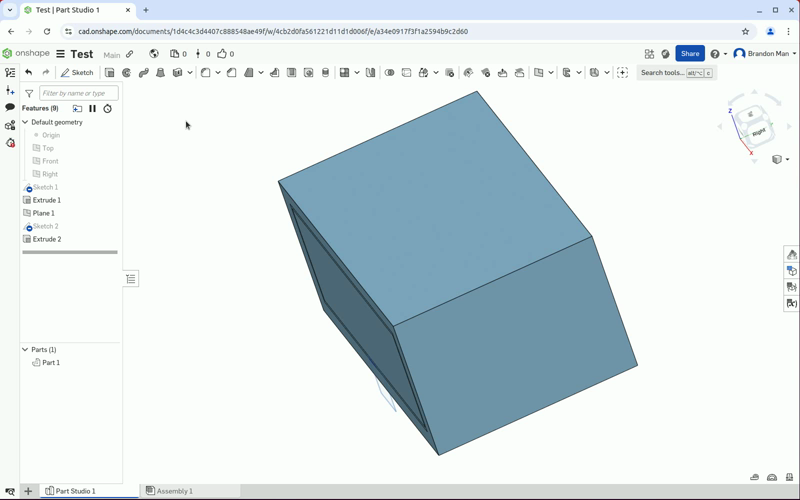
key(down, 2)
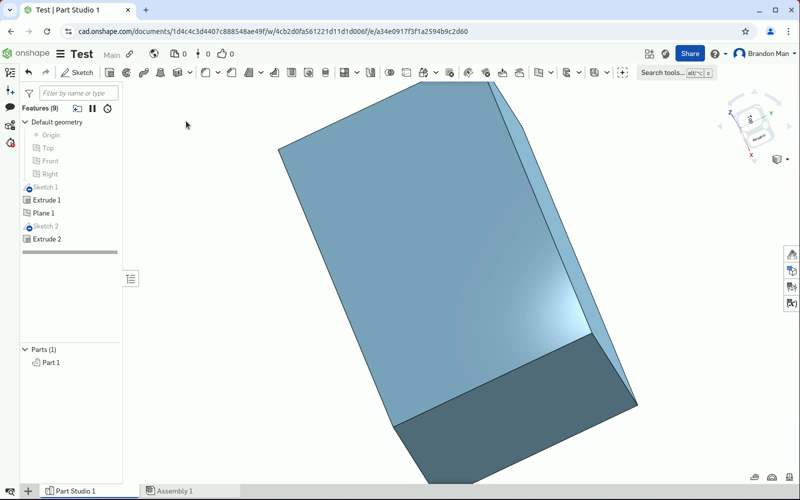
key(up, 2)
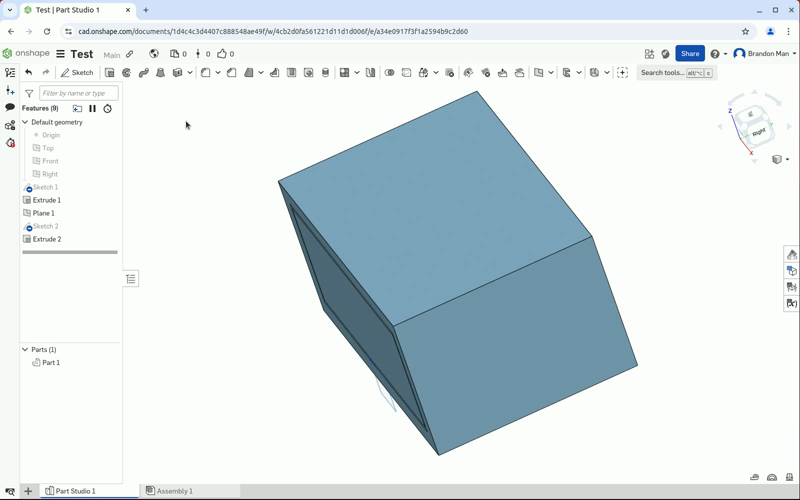
key(right, 2)
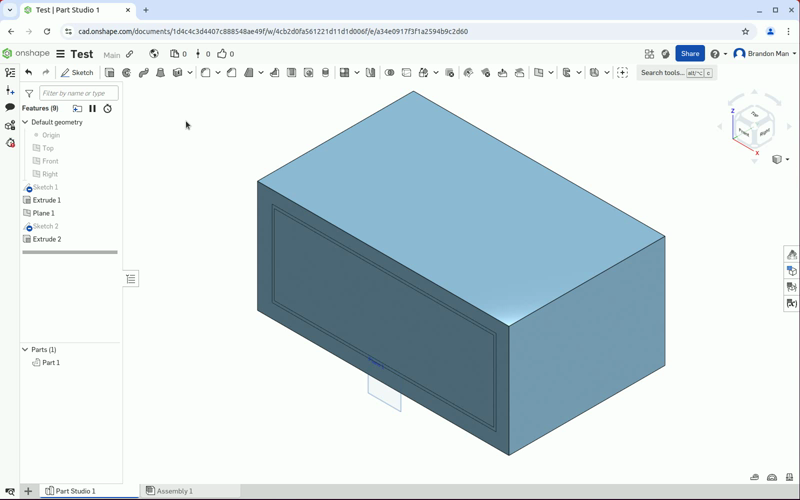
mouse_move(73, 189)
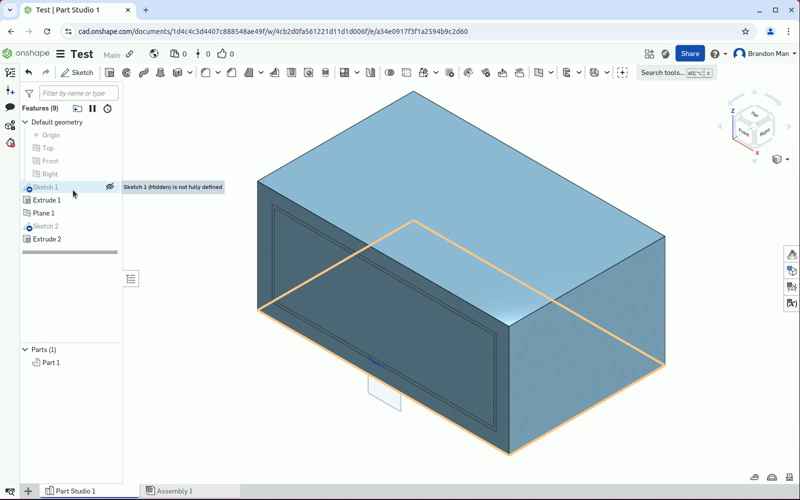
click(73, 189)